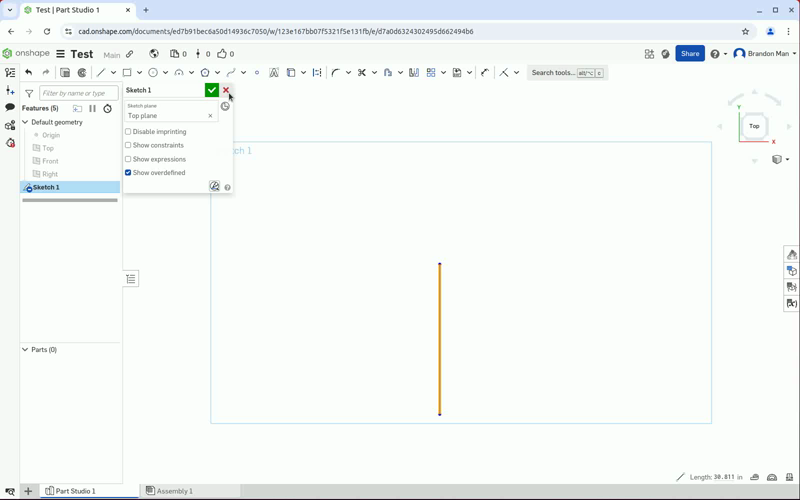
key(shift+h)
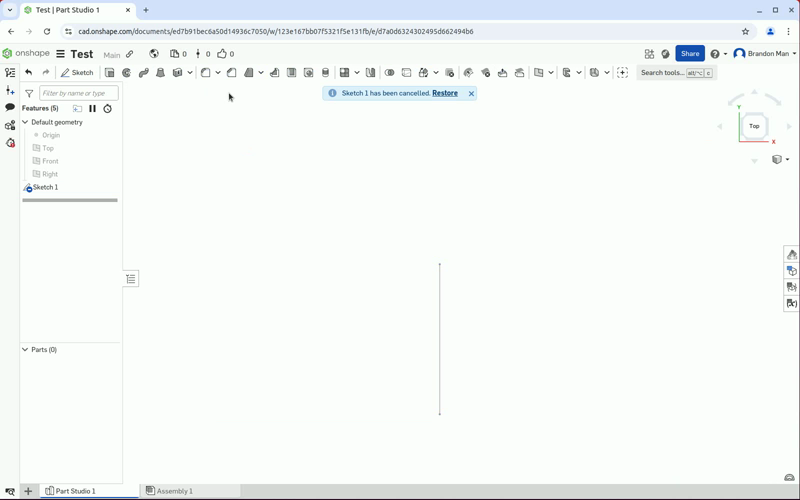
key(shift+s)
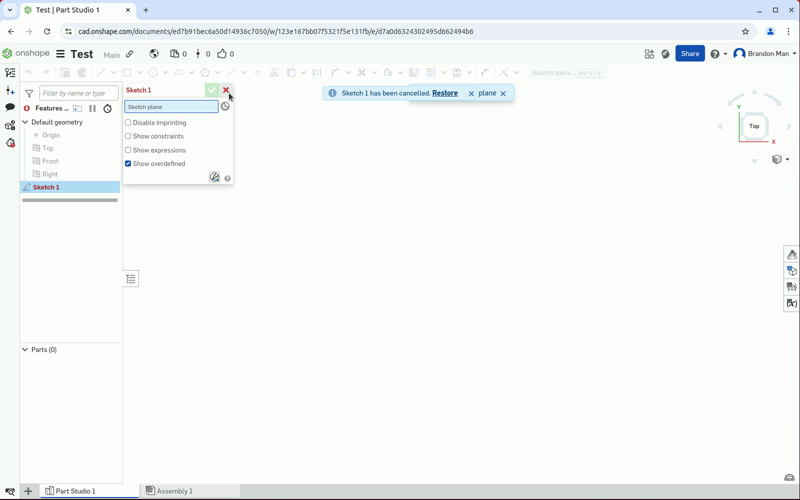
mouse_move(73, 150)
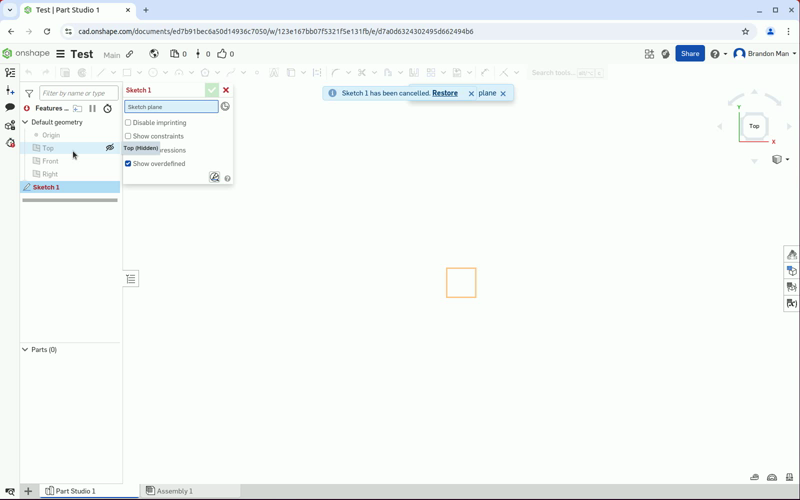
click(73, 150)
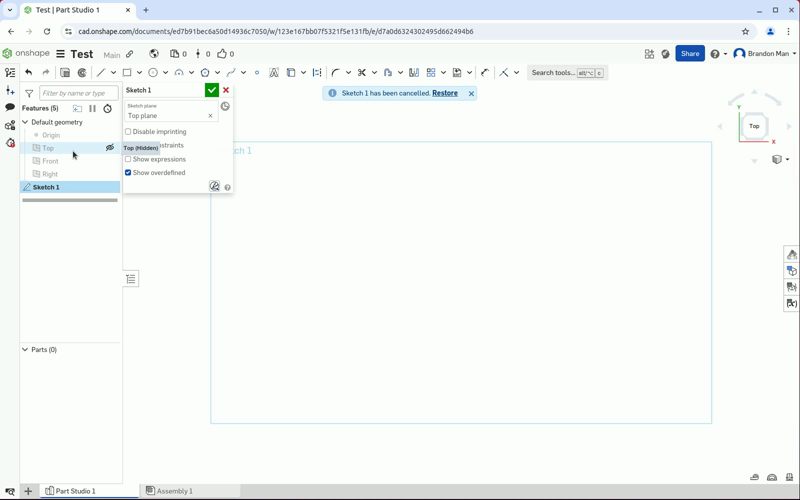
mouse_move(73, 352)
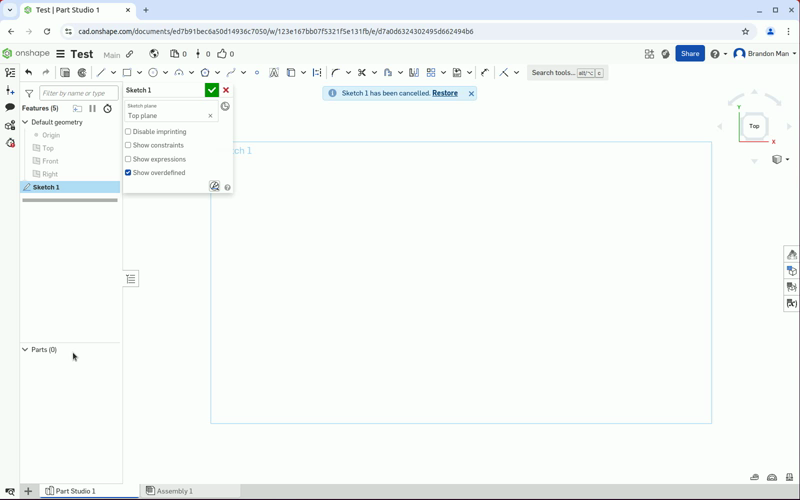
key(y)
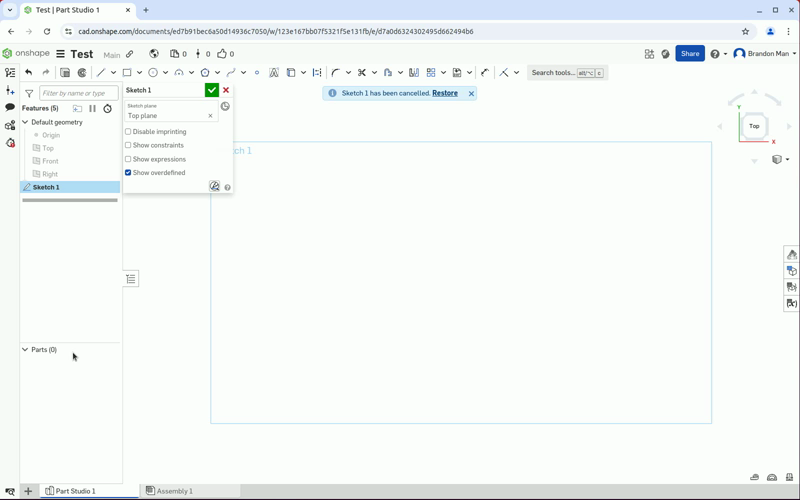
key(l)
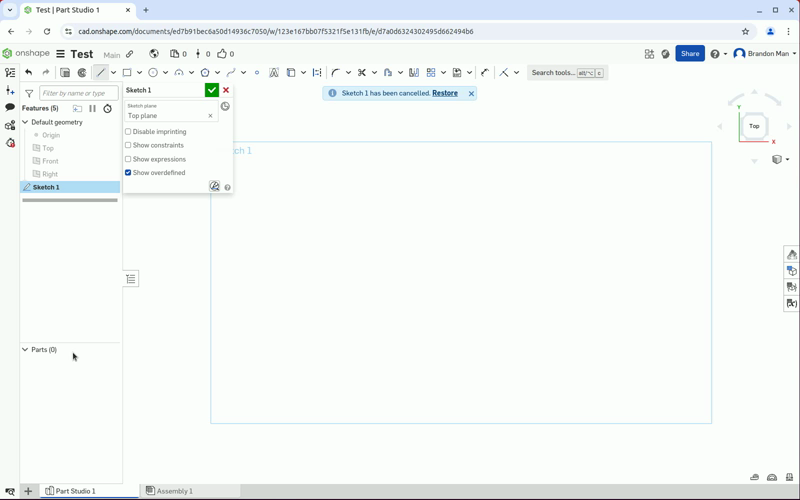
key_down(shift)
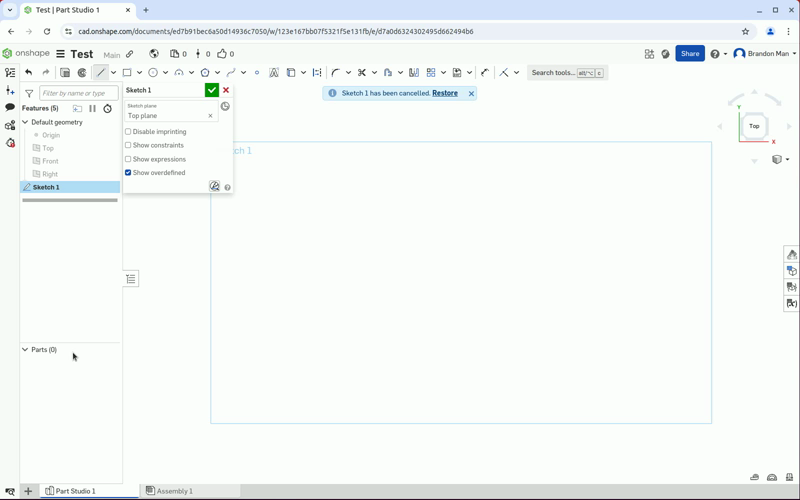
mouse_move(460, 395)
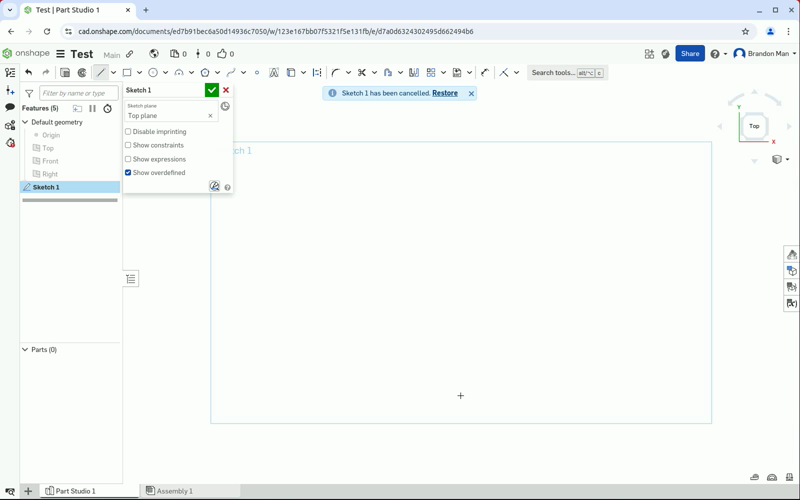
click(460, 395)
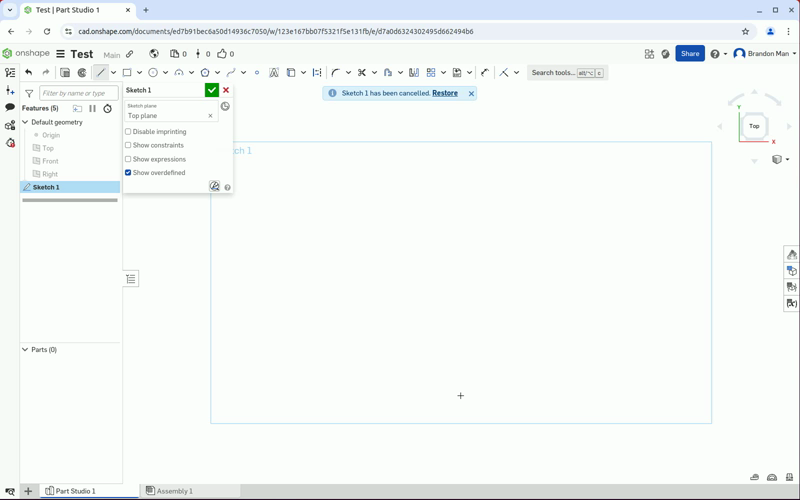
key_up(shift)
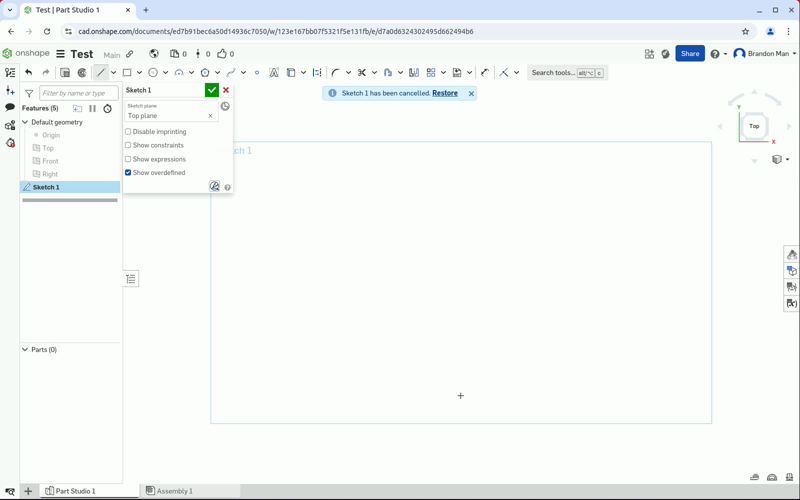
key_down(shift)
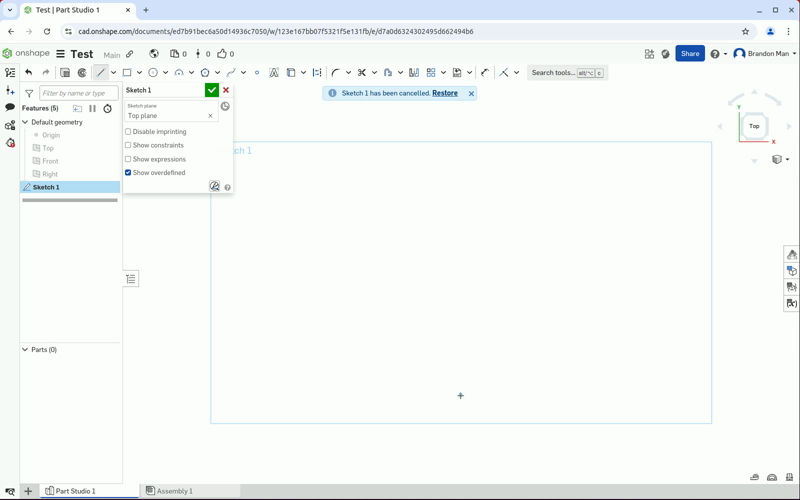
mouse_move(573, 395)
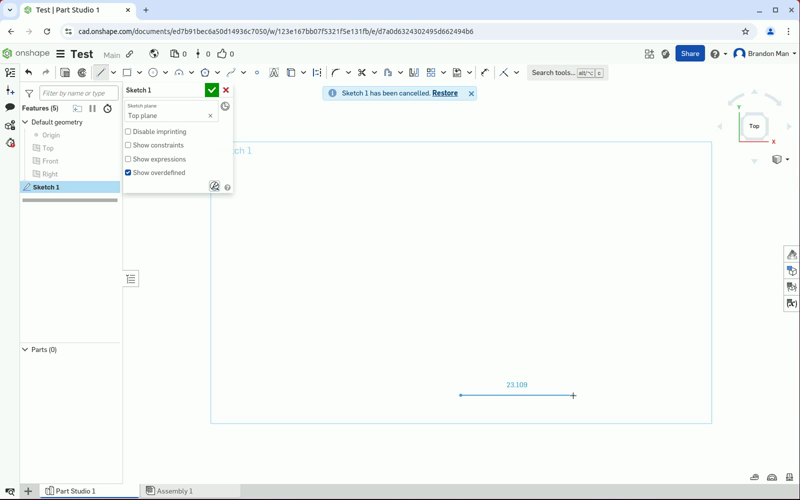
click(573, 395)
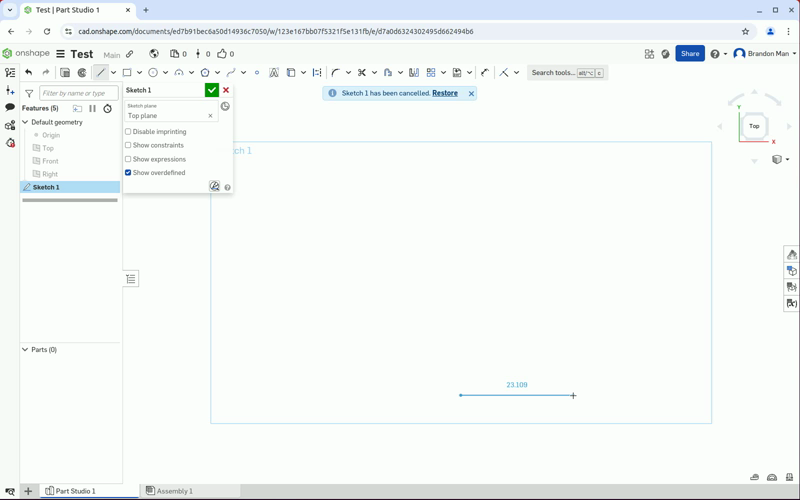
key_up(shift)
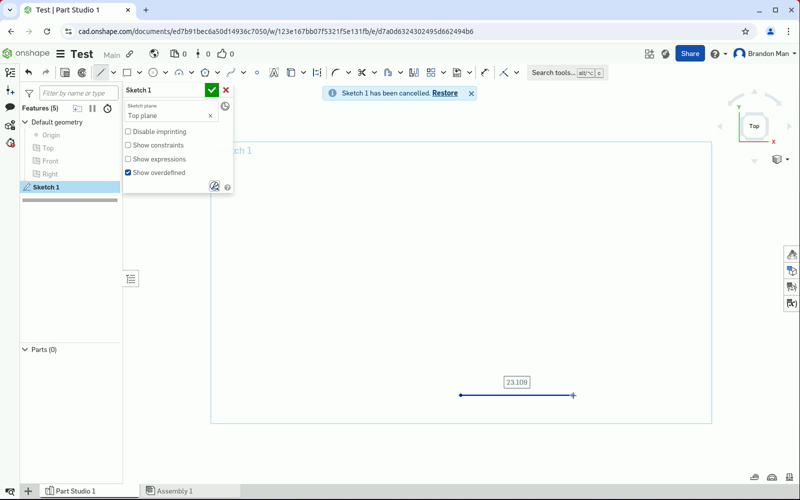
key_down(shift)
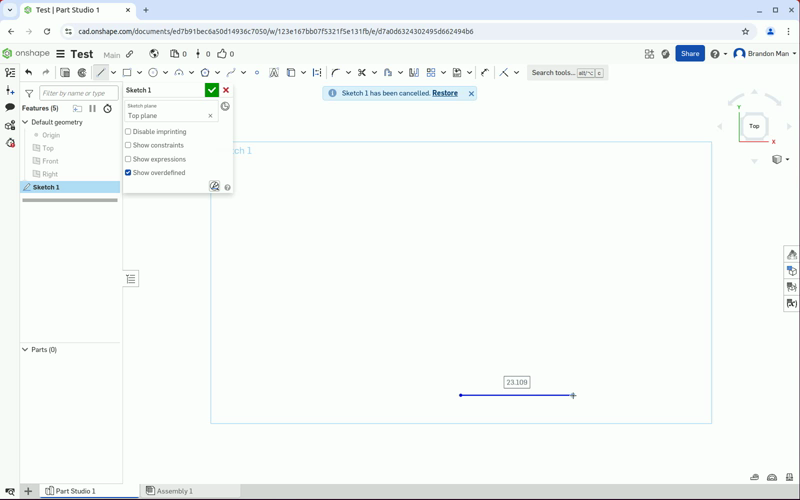
mouse_move(573, 282)
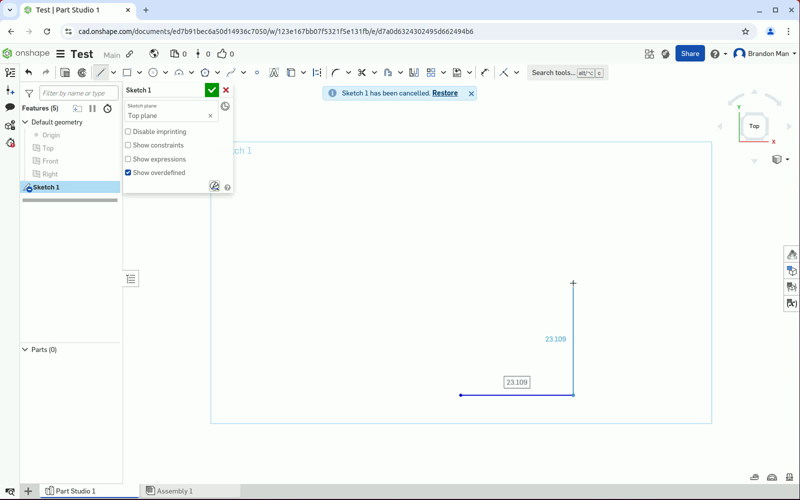
click(573, 282)
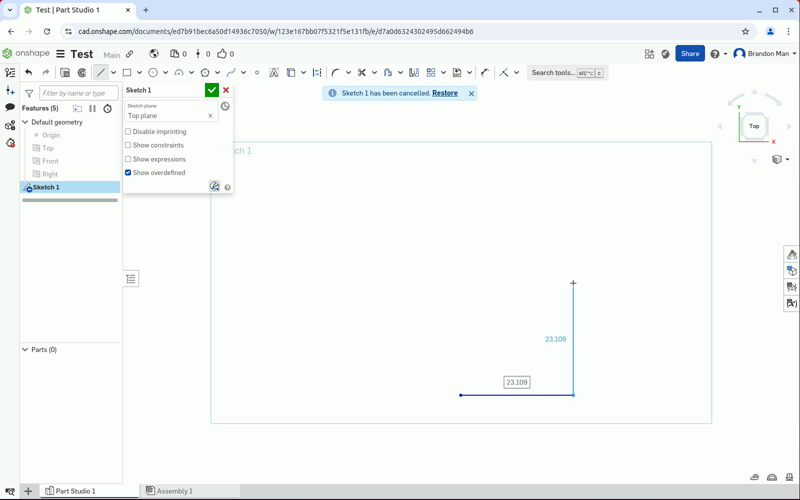
key_up(shift)
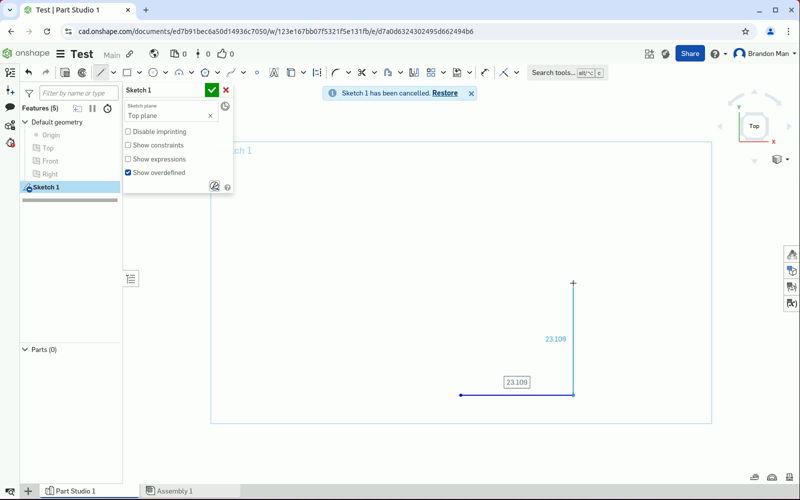
key_down(shift)
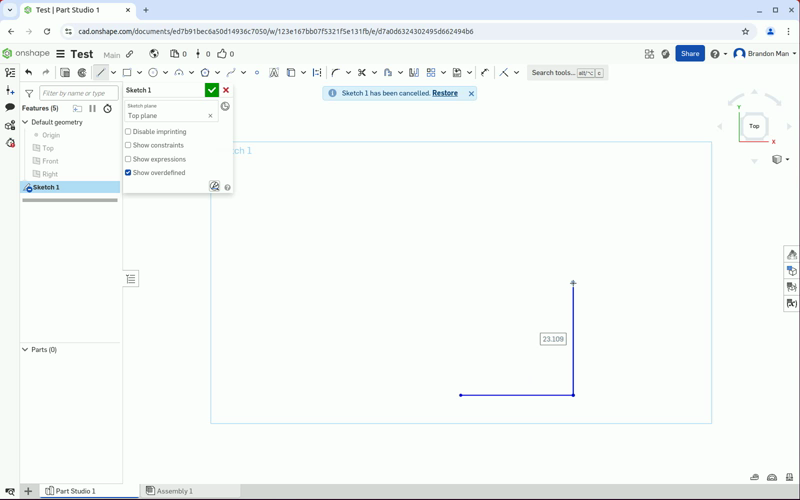
mouse_move(460, 282)
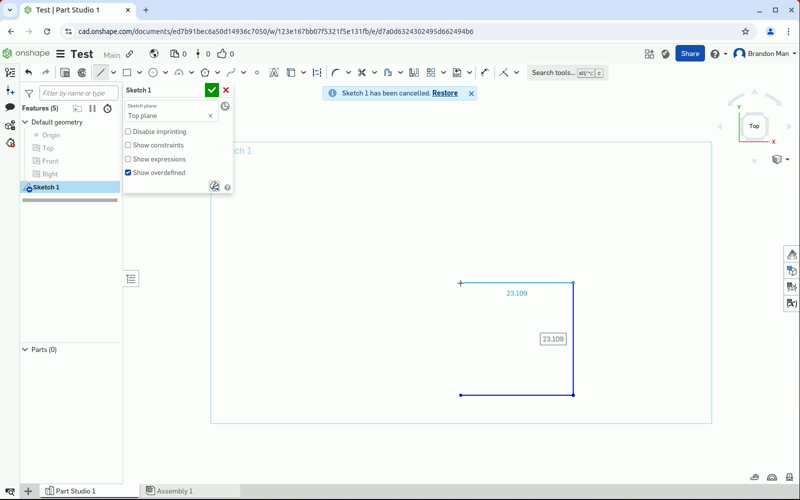
click(460, 282)
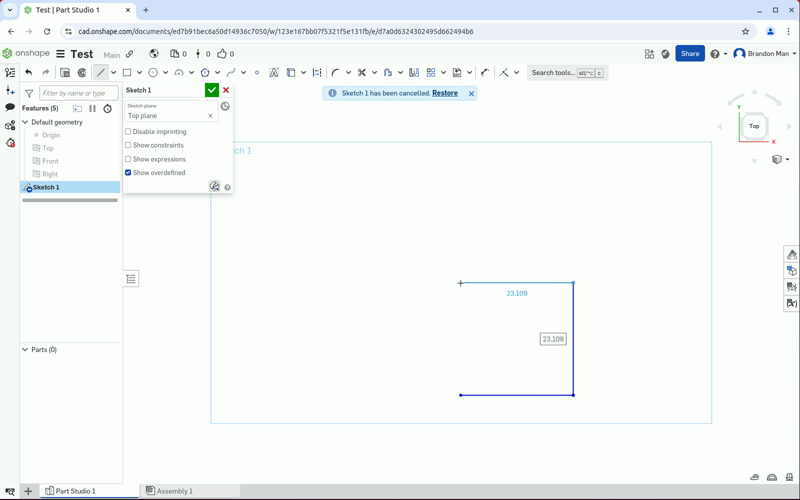
key_up(shift)
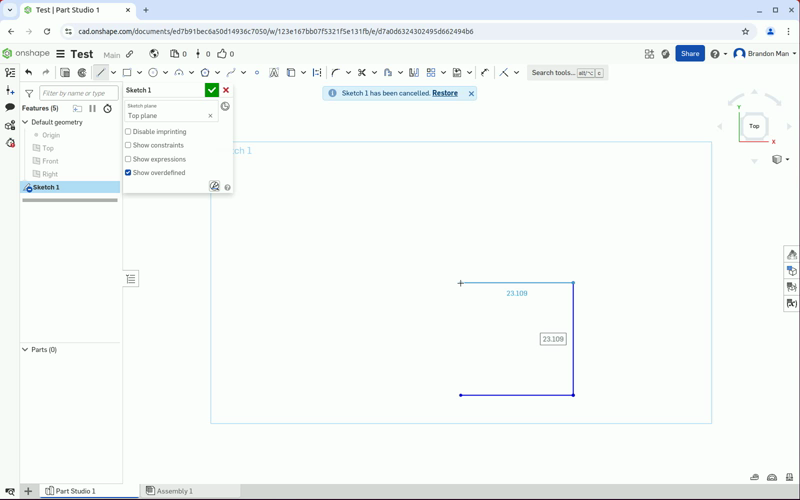
key(esc)
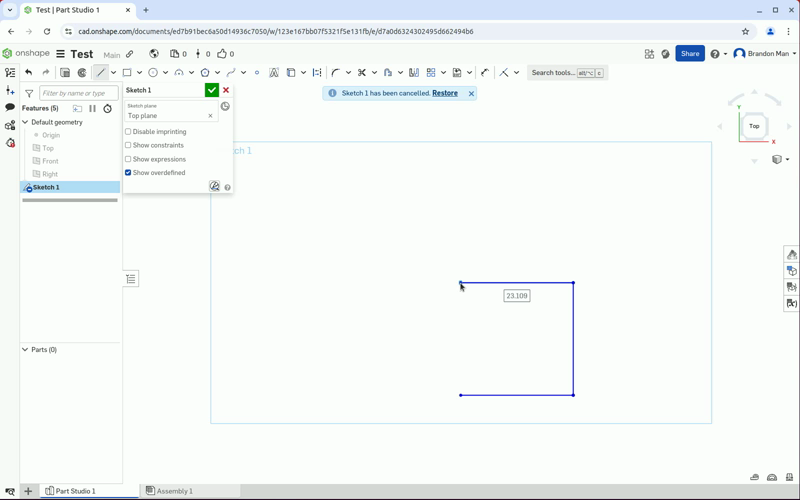
key(a)
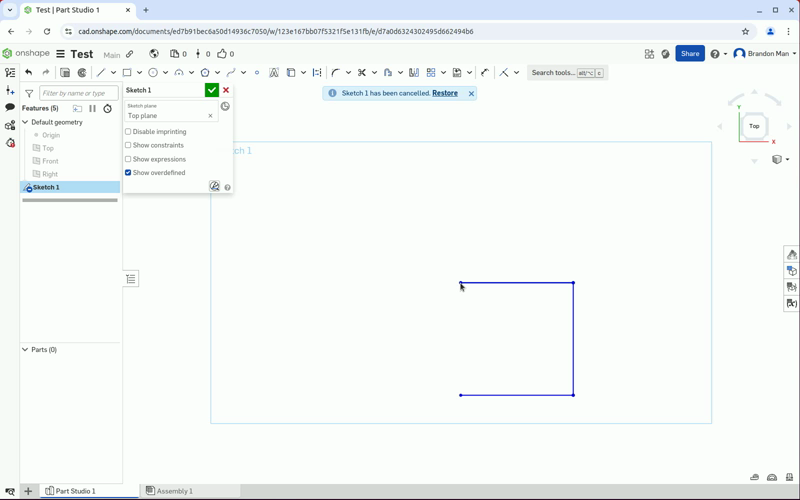
mouse_move(460, 282)
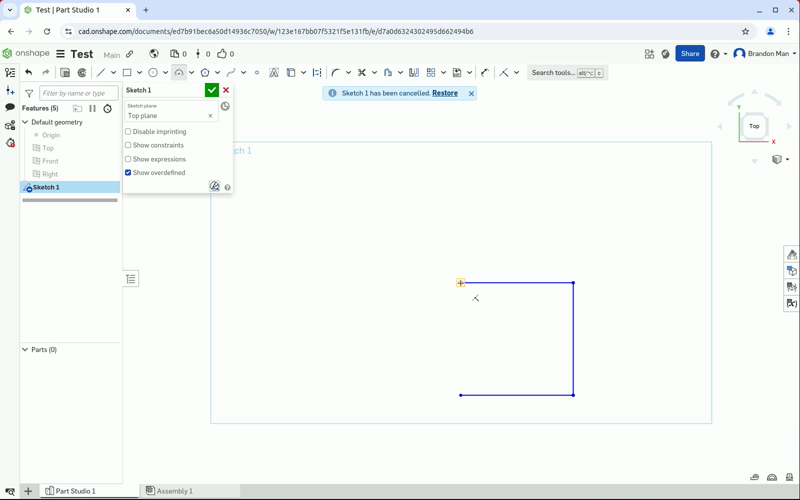
click(460, 282)
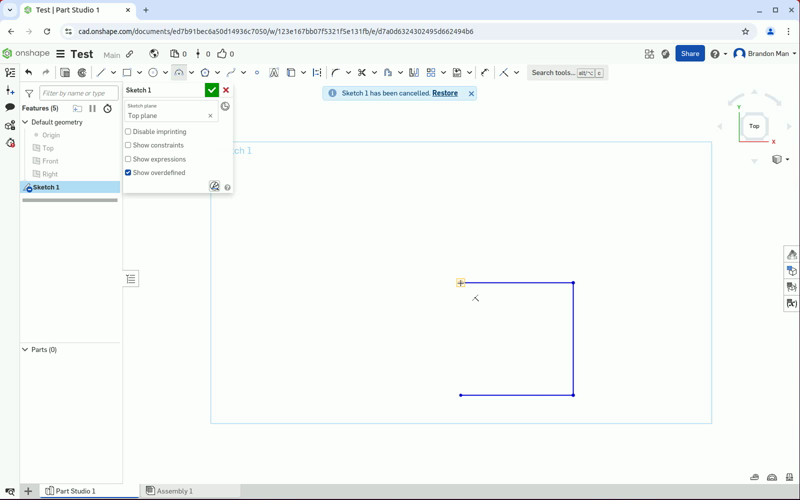
mouse_move(460, 395)
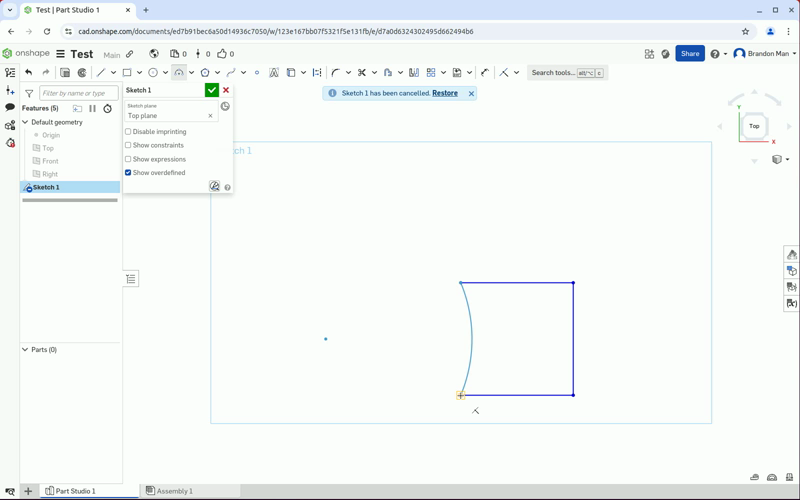
click(460, 395)
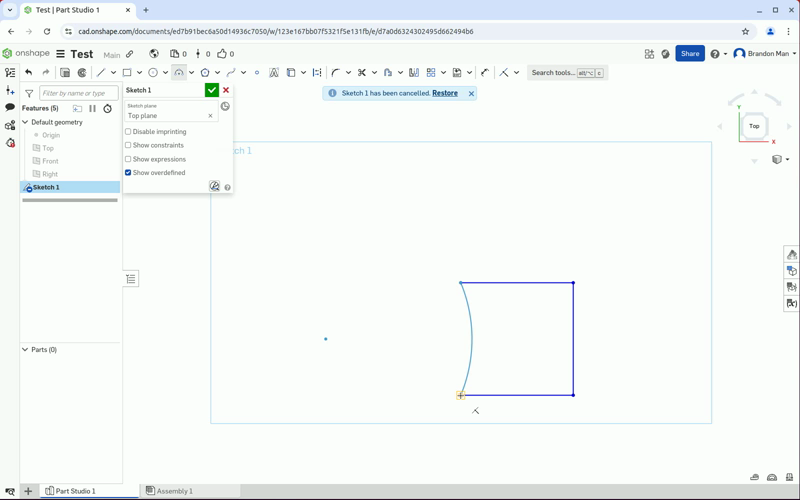
key_down(shift)
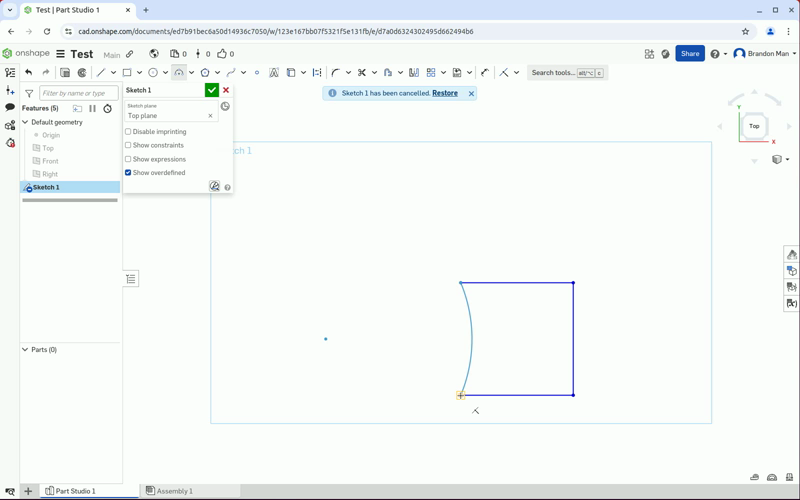
mouse_move(516, 339)
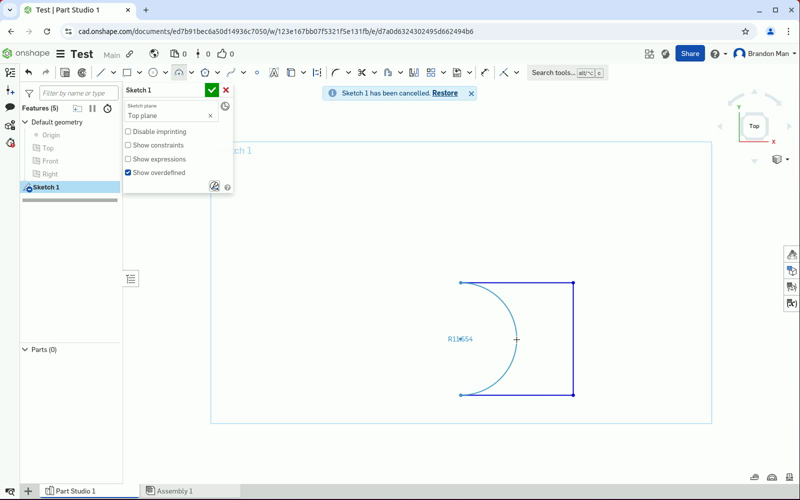
click(516, 339)
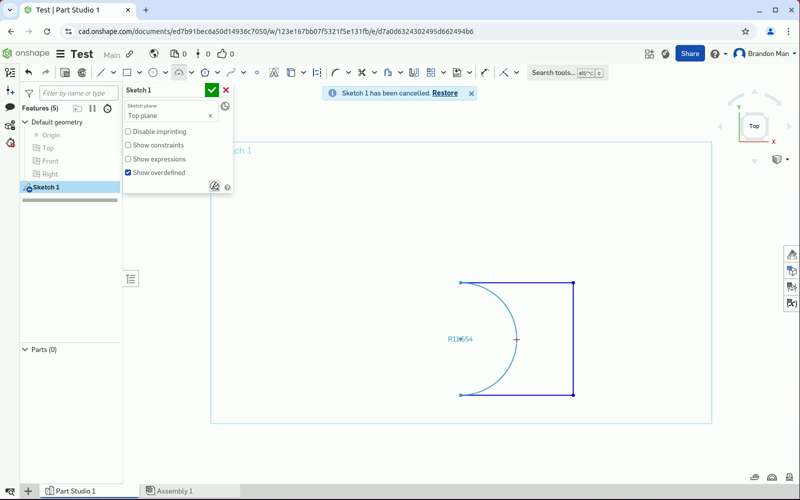
key_up(shift)
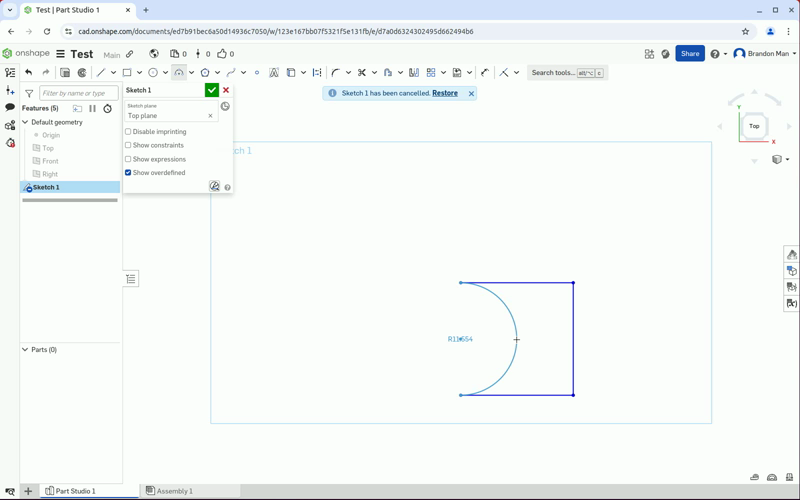
key(esc)
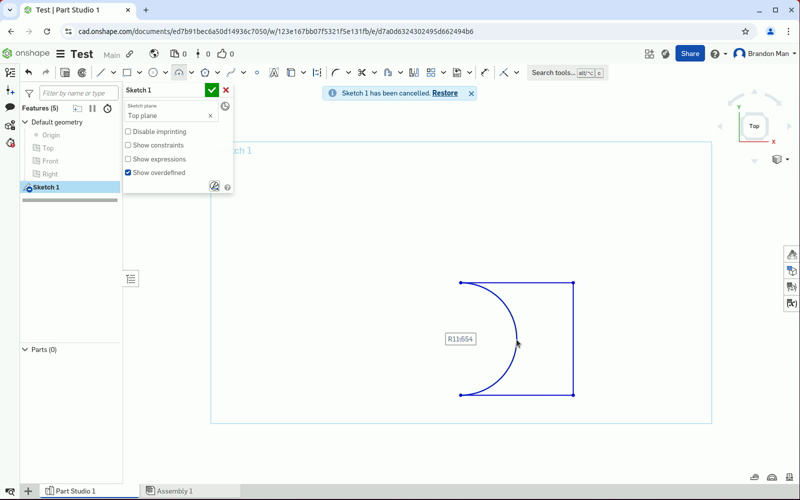
mouse_move(564, 321)
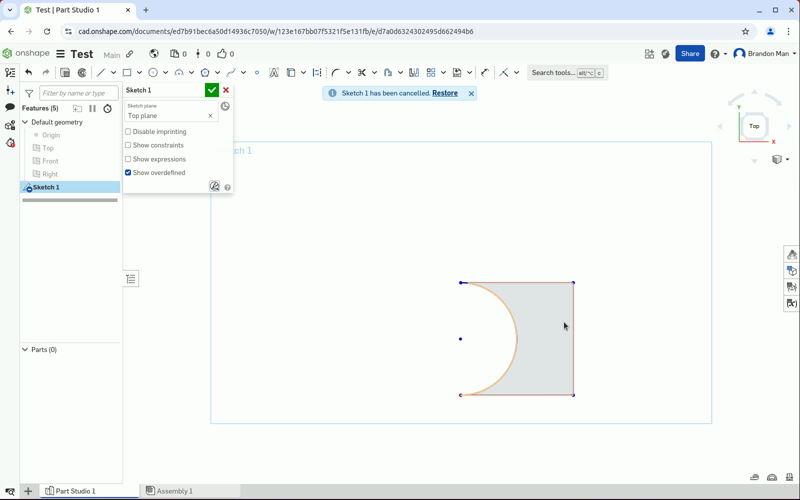
scroll(6)
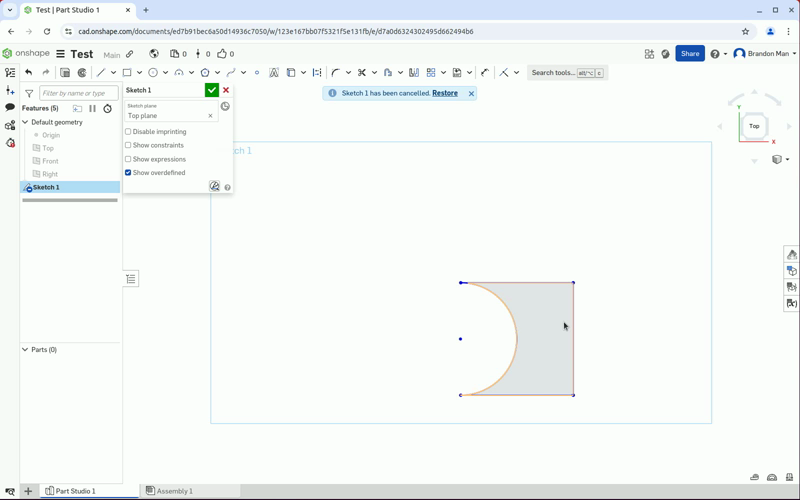
scroll(6)
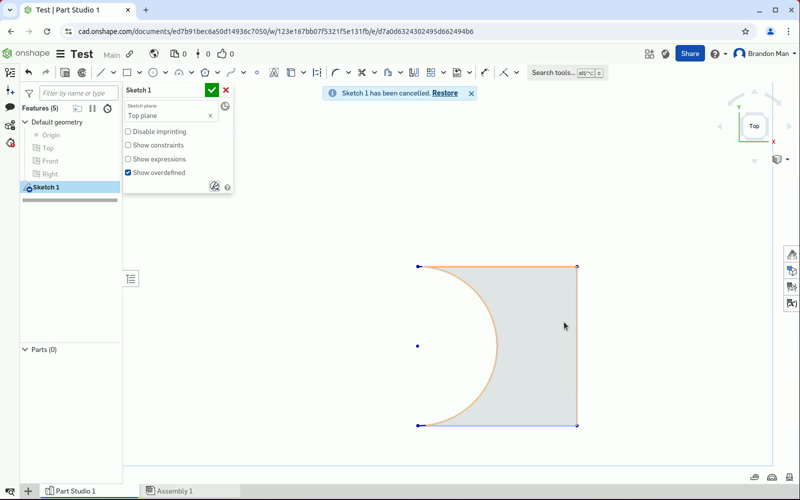
scroll(6)
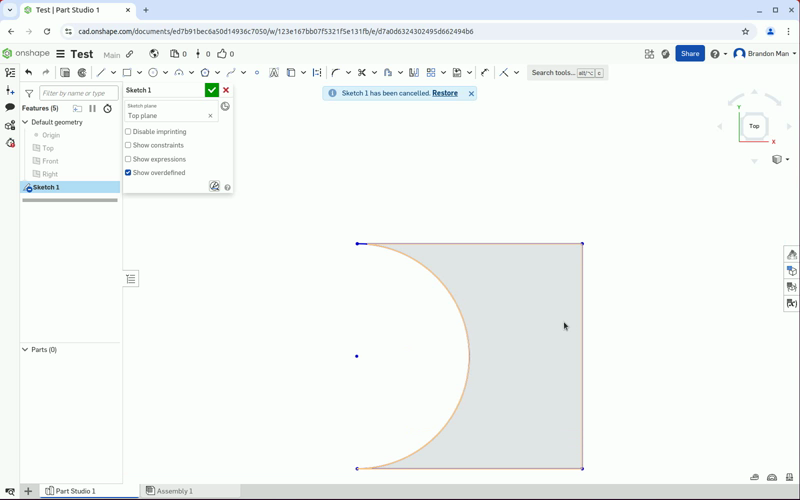
scroll(6)
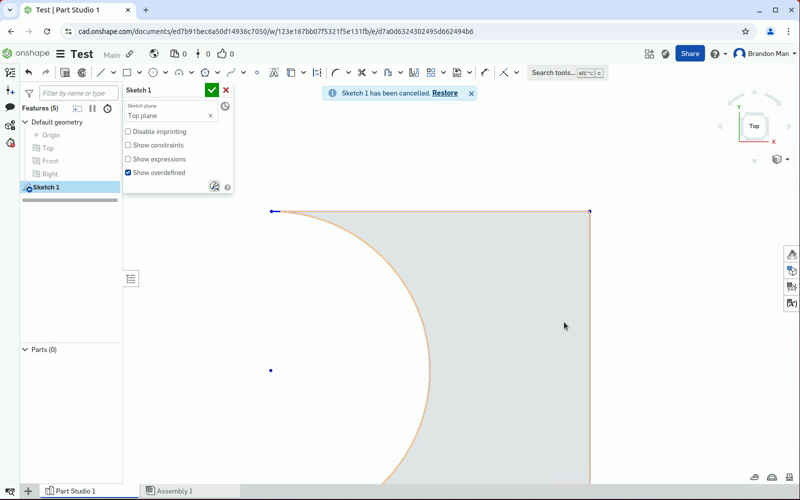
scroll(6)
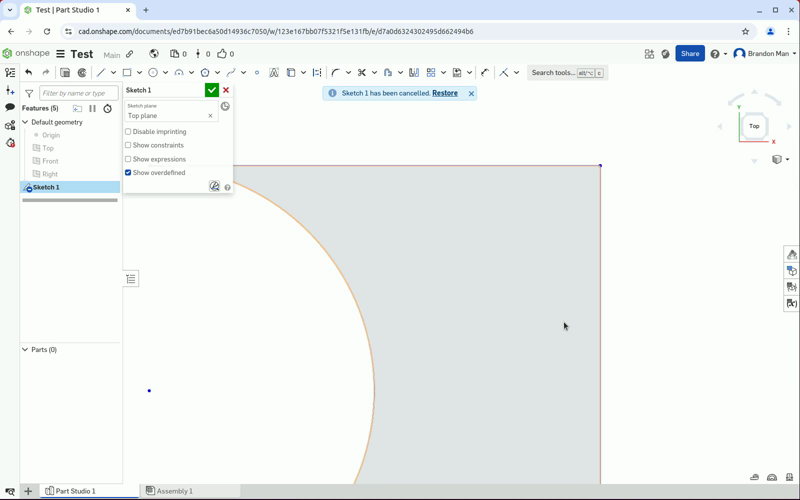
scroll(6)
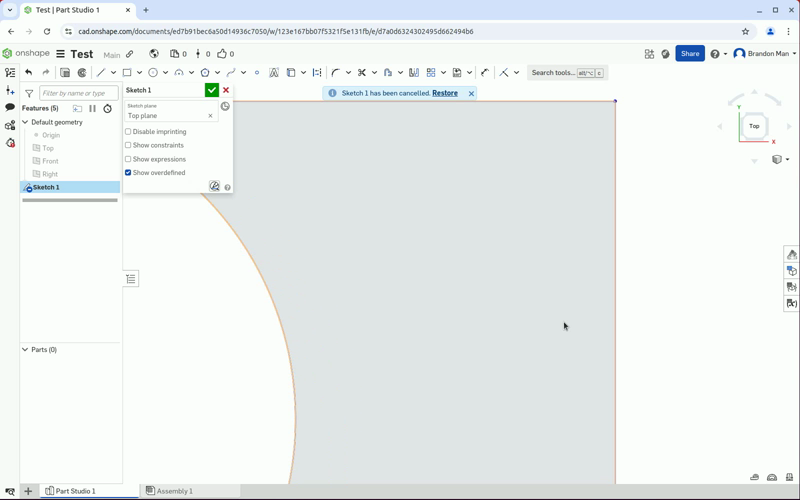
scroll(6)
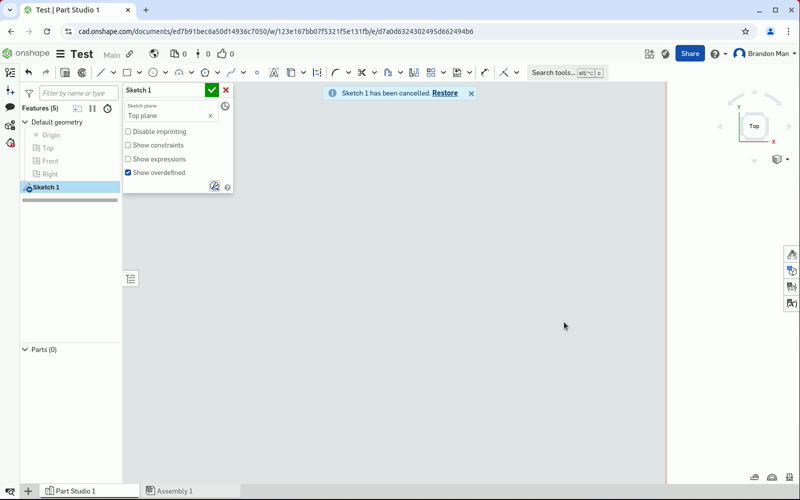
click(564, 321)
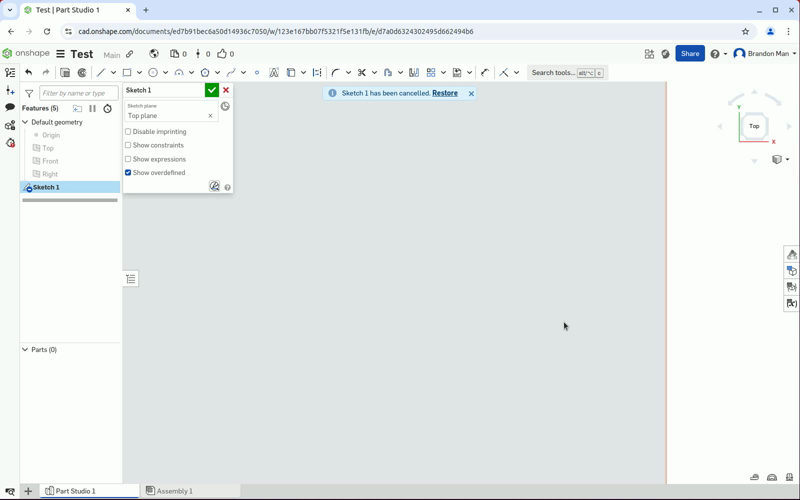
scroll(-6)
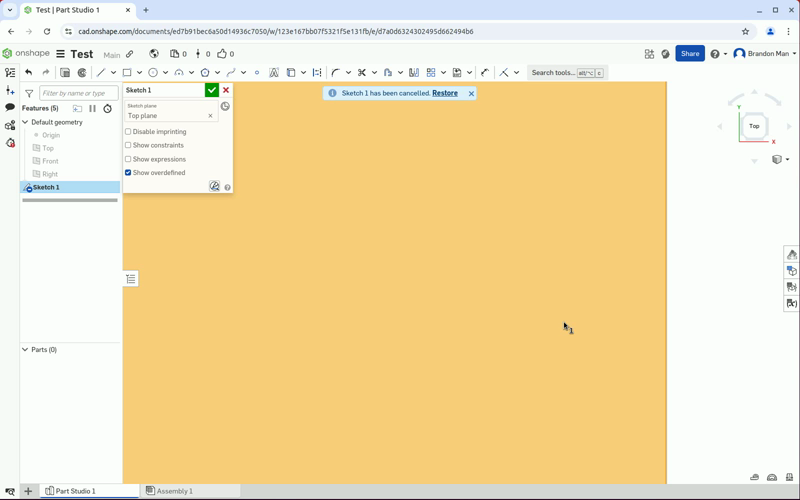
scroll(-6)
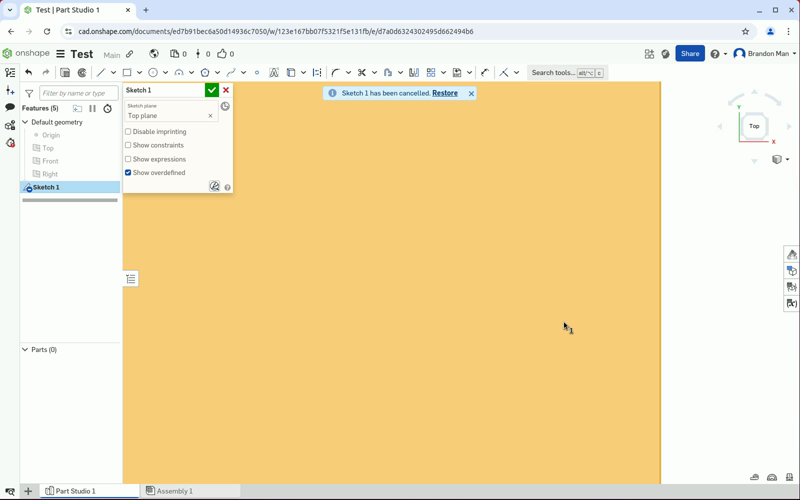
scroll(-6)
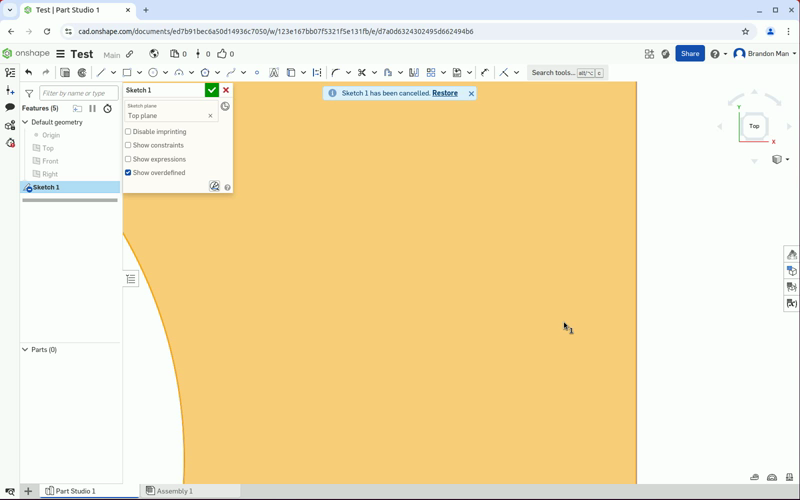
scroll(-6)
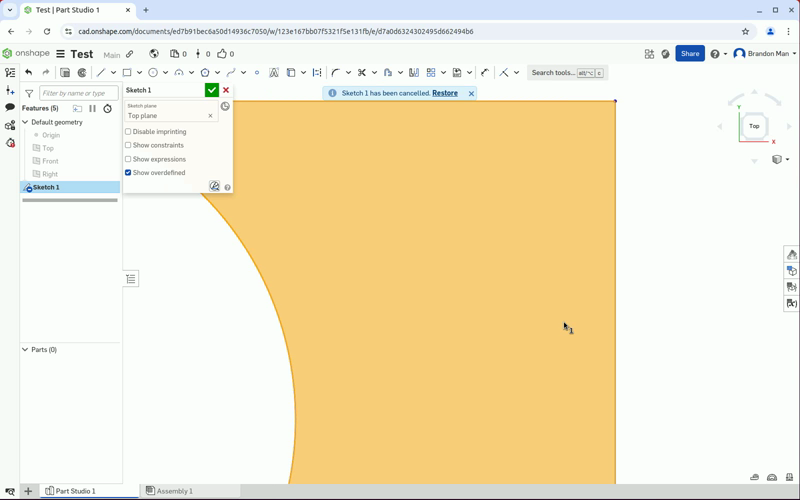
scroll(-6)
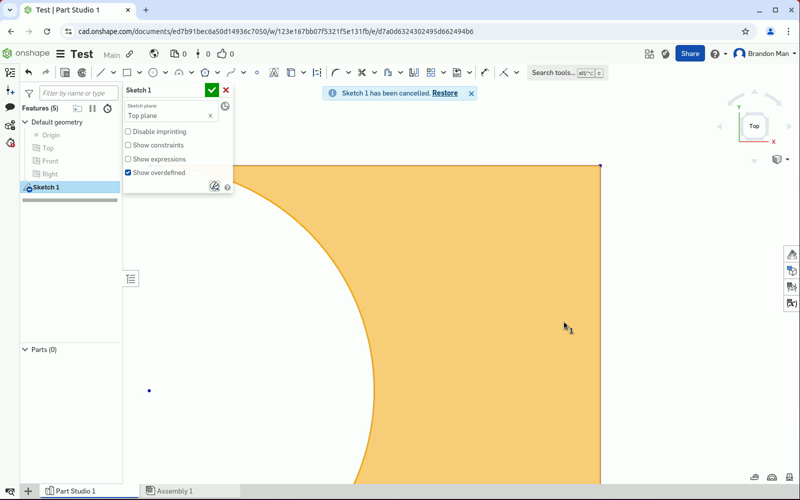
scroll(-6)
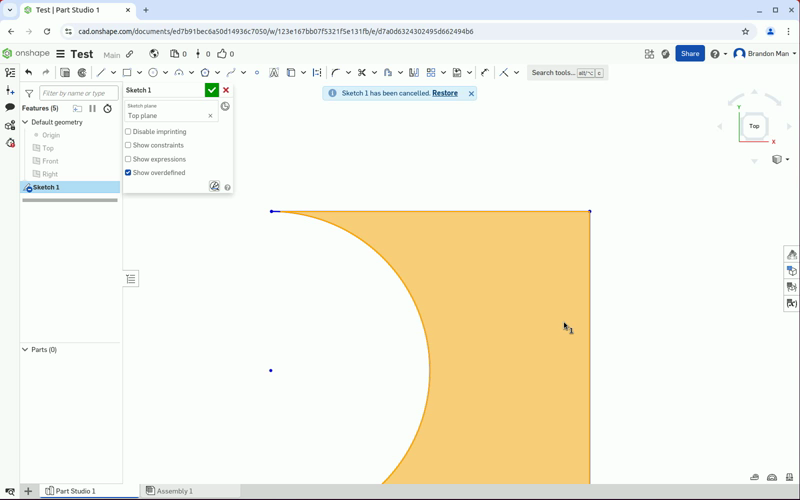
scroll(-6)
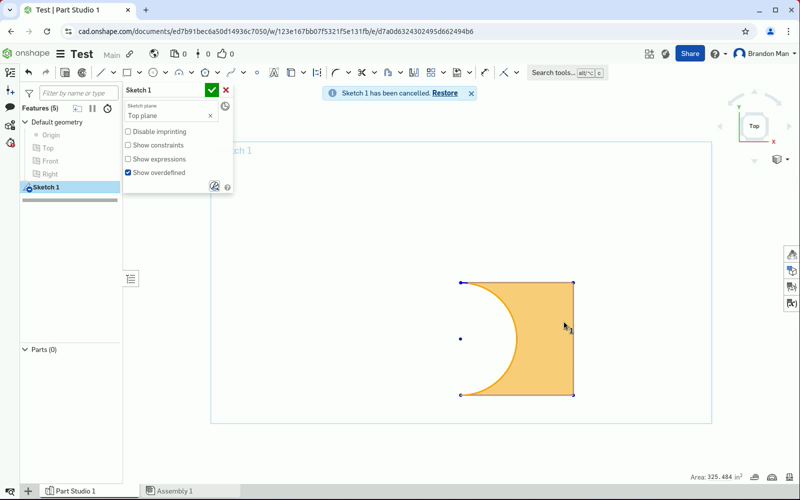
mouse_move(73, 352)
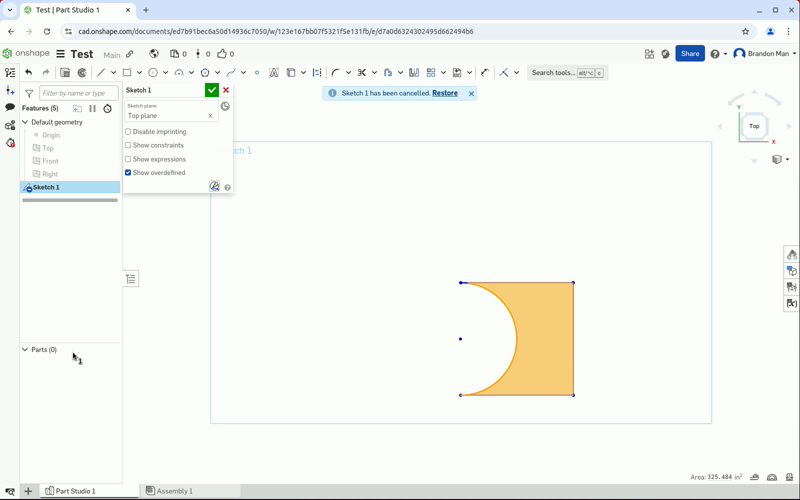
key(shift+y)
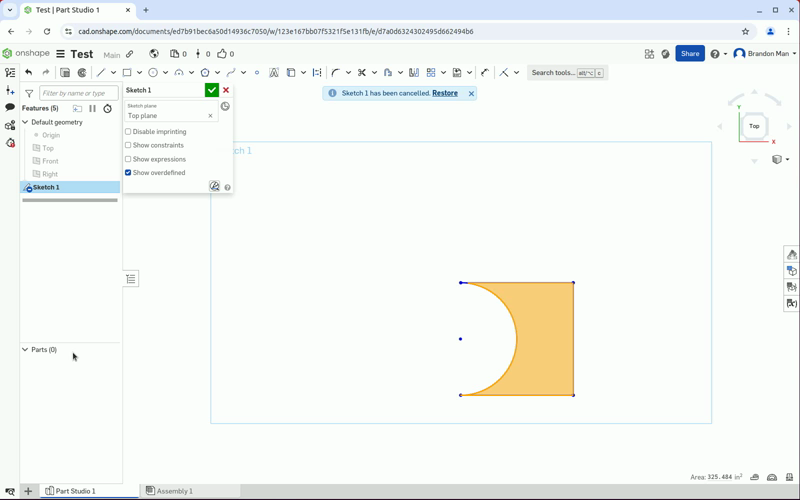
key(shift+e)
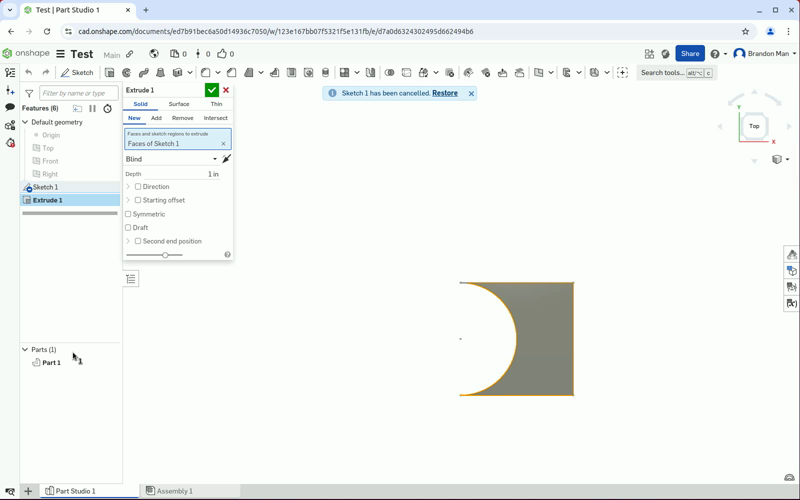
mouse_move(143, 106)
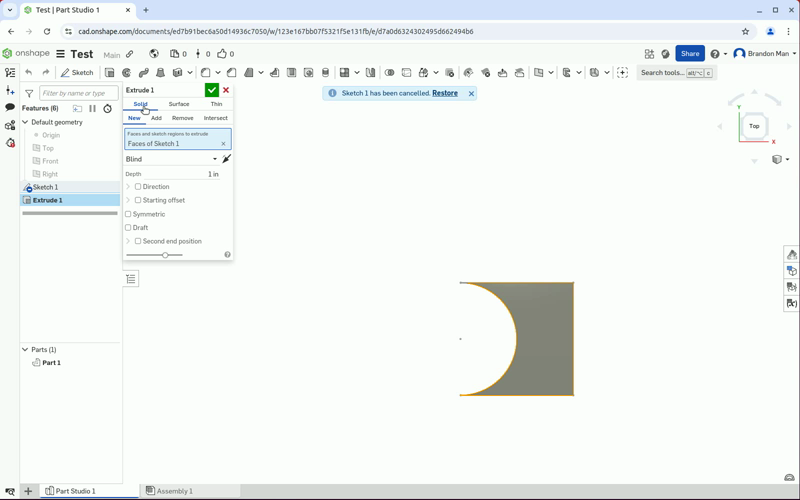
click(143, 106)
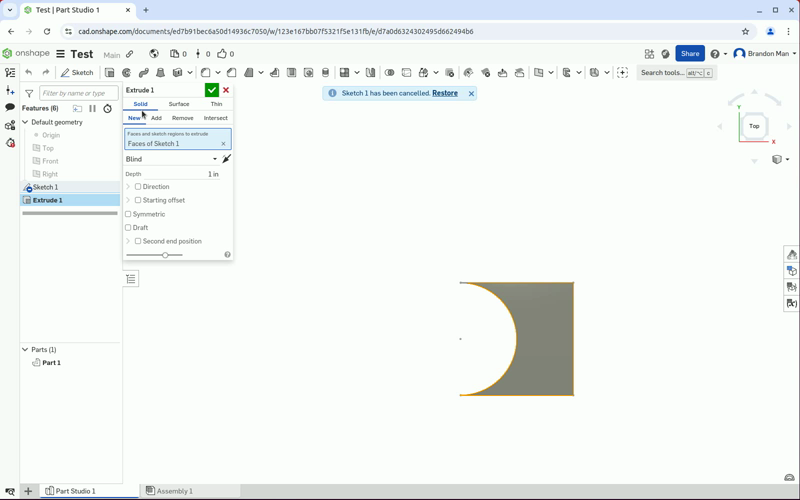
mouse_move(137, 120)
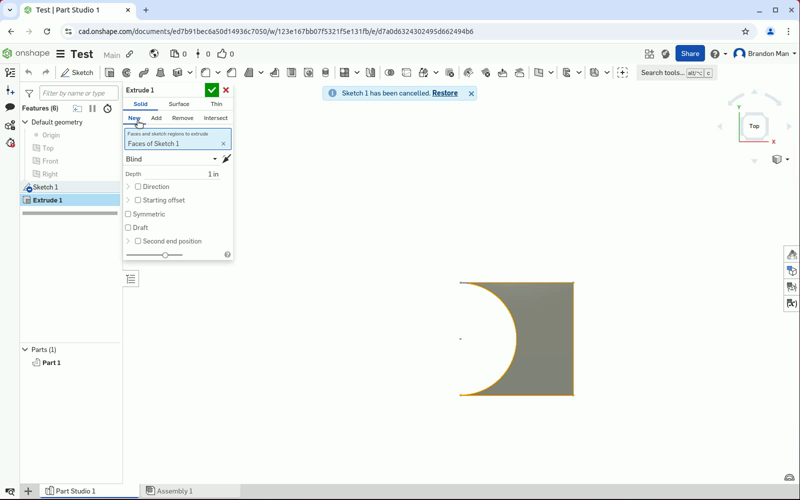
click(137, 120)
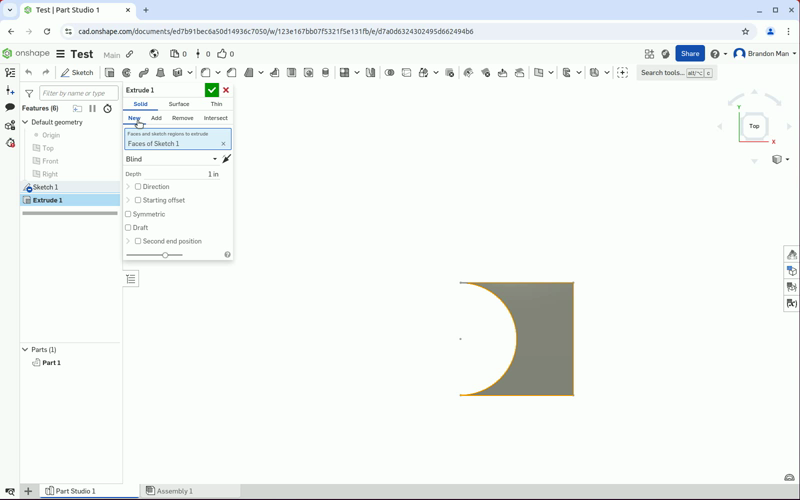
key(tab, 4)
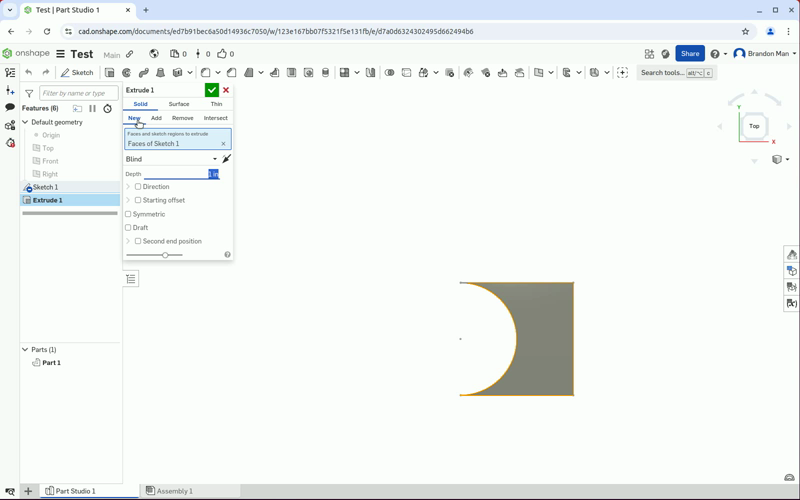
text(19.257)
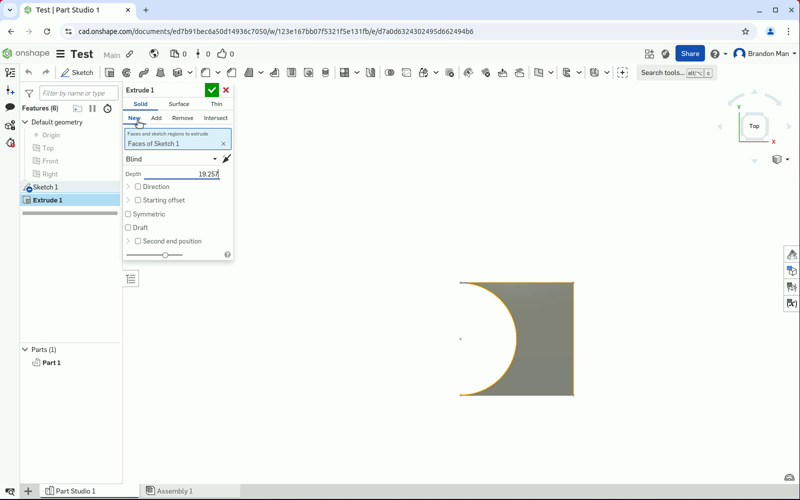
key(enter)
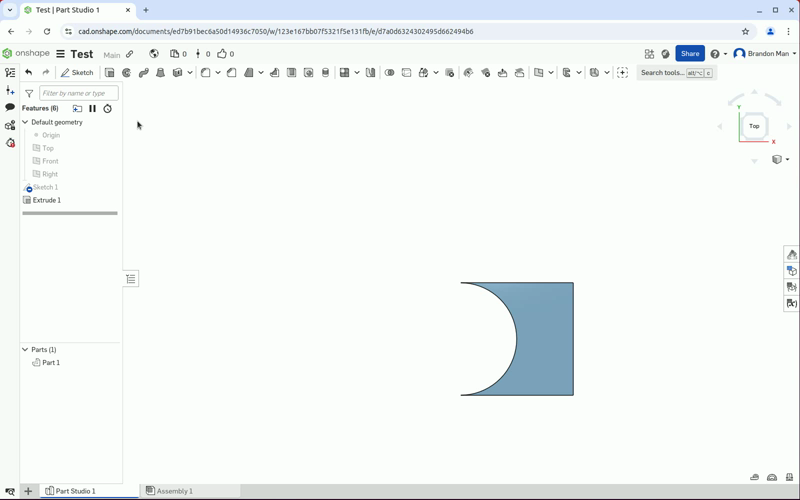
key(shift+h)
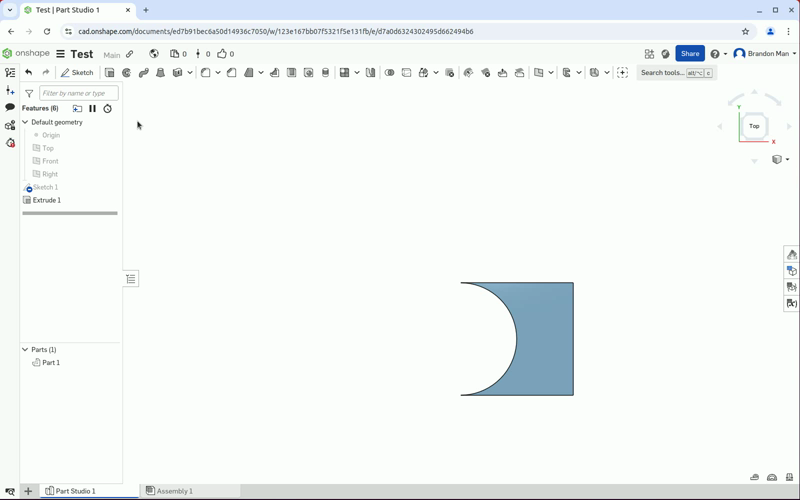
key(shift+h)
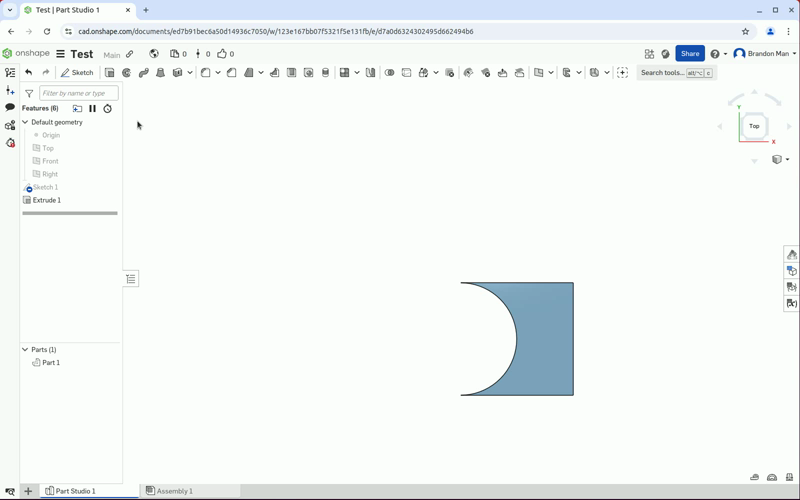
mouse_move(73, 189)
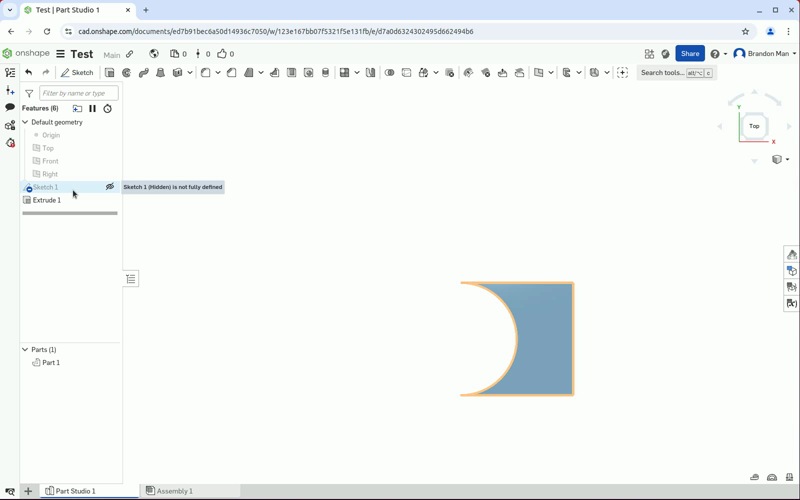
click(73, 189)
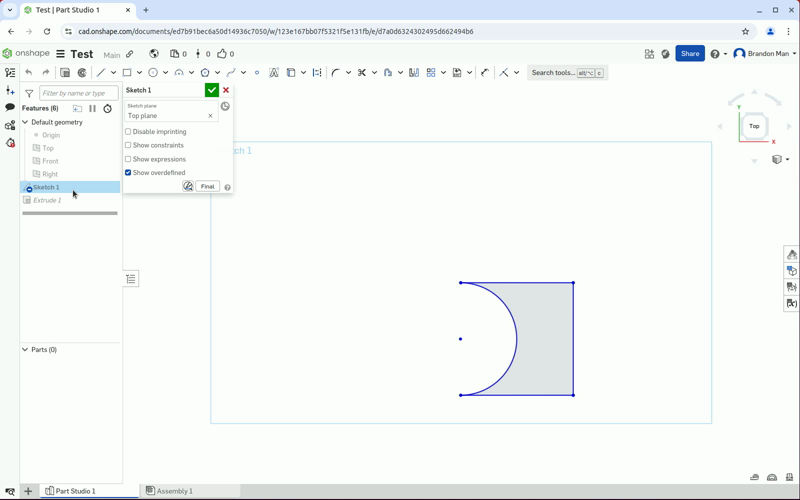
mouse_move(229, 92)
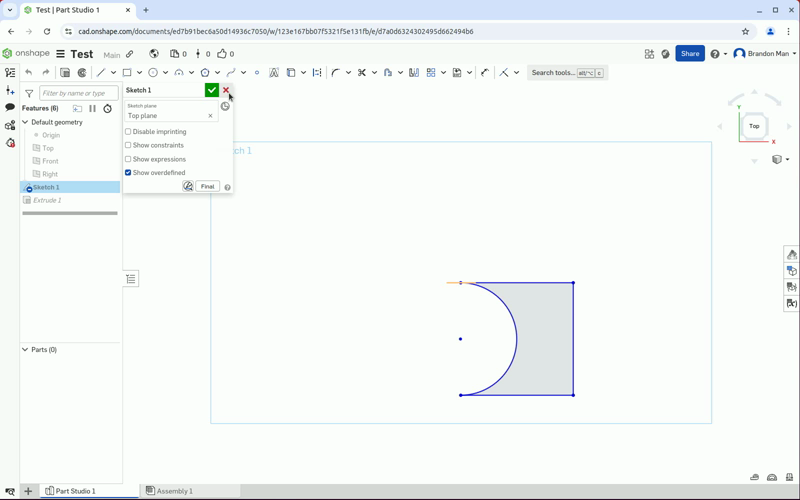
click(229, 92)
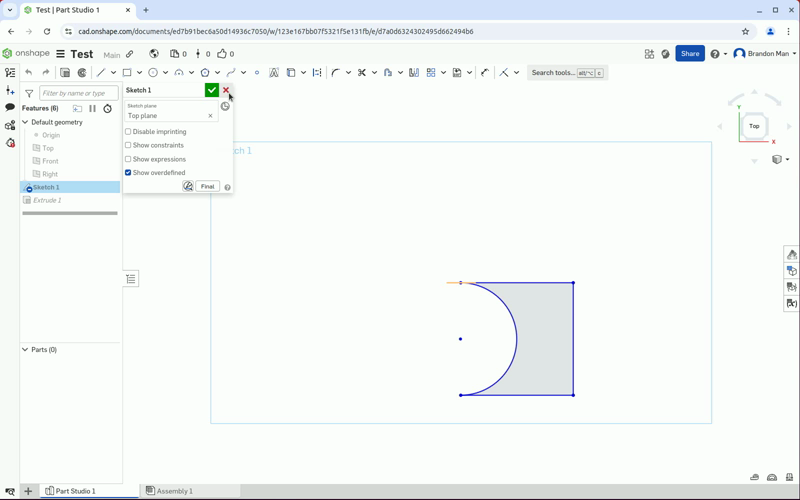
key(shift+s)
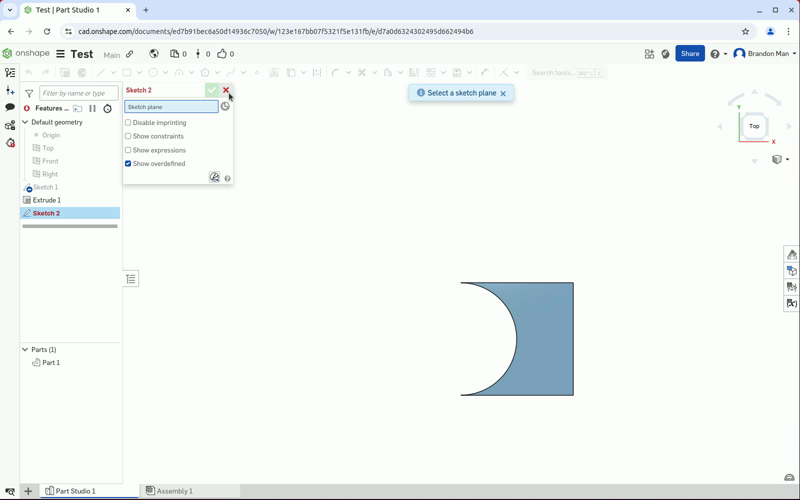
mouse_move(73, 150)
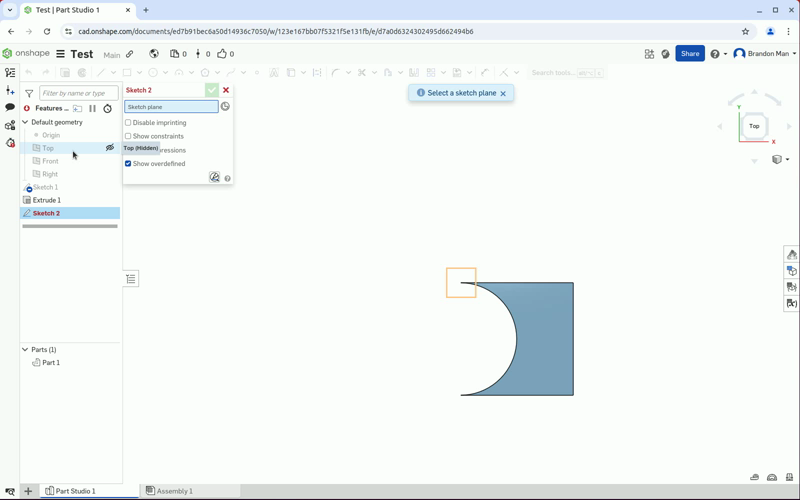
click(73, 150)
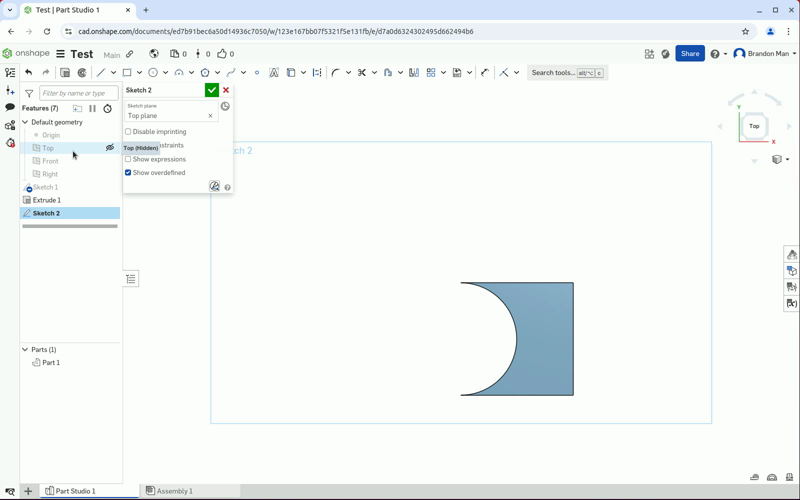
mouse_move(73, 352)
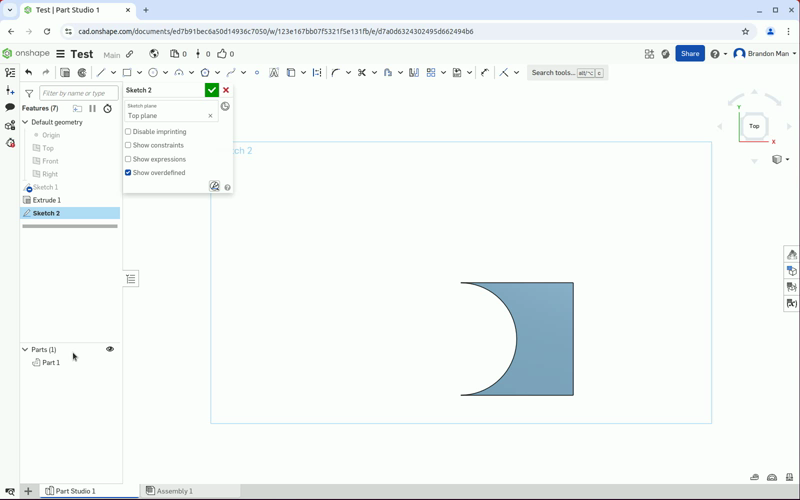
key(y)
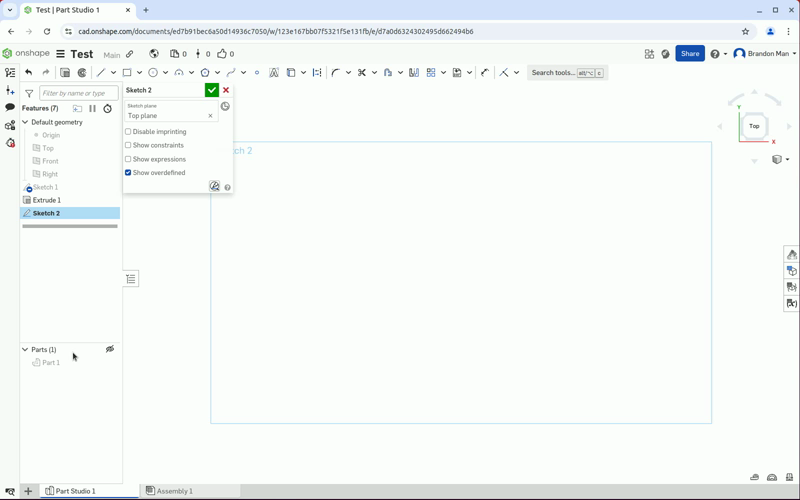
key(l)
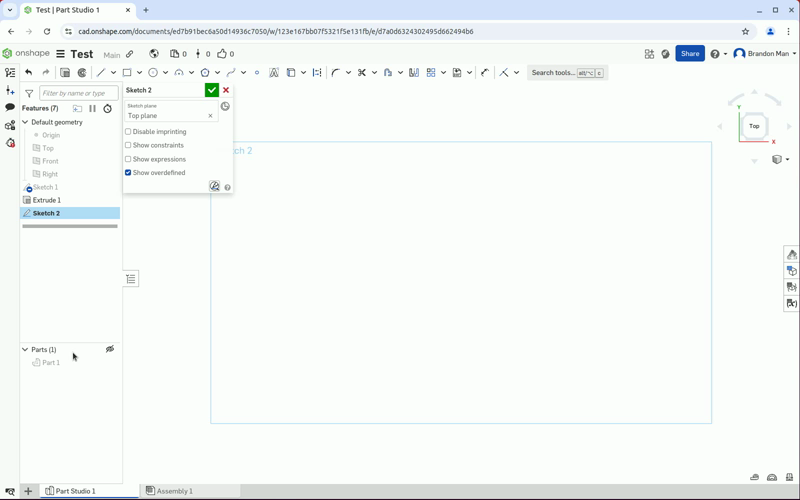
key_down(shift)
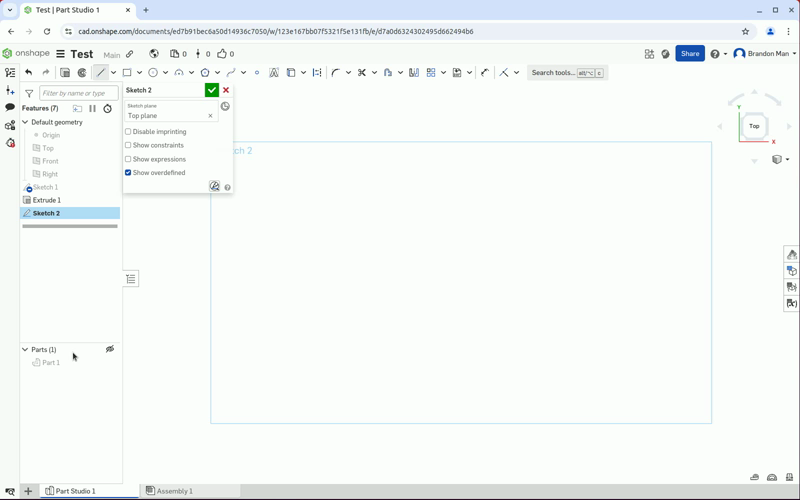
mouse_move(460, 395)
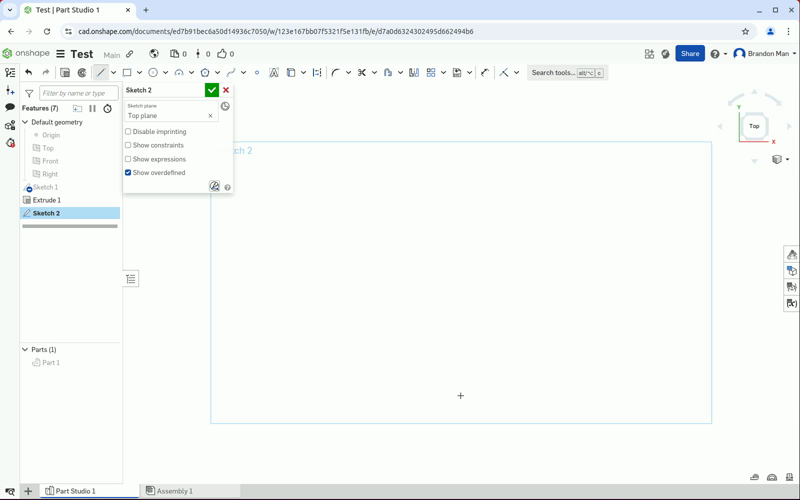
click(460, 395)
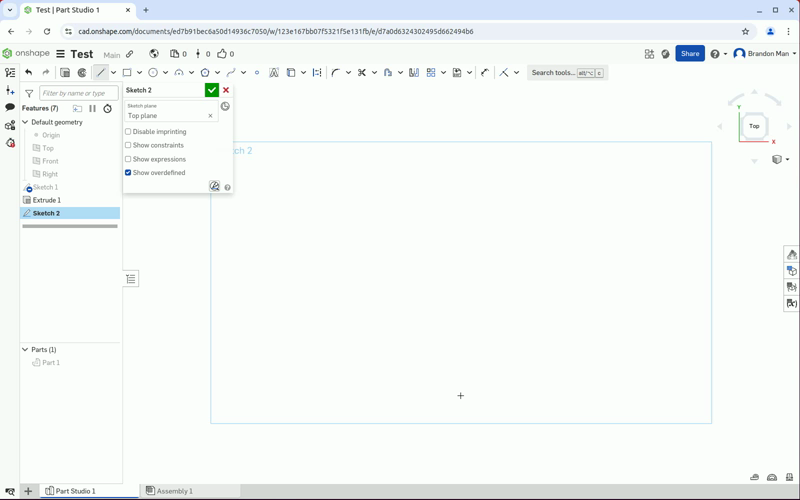
key_up(shift)
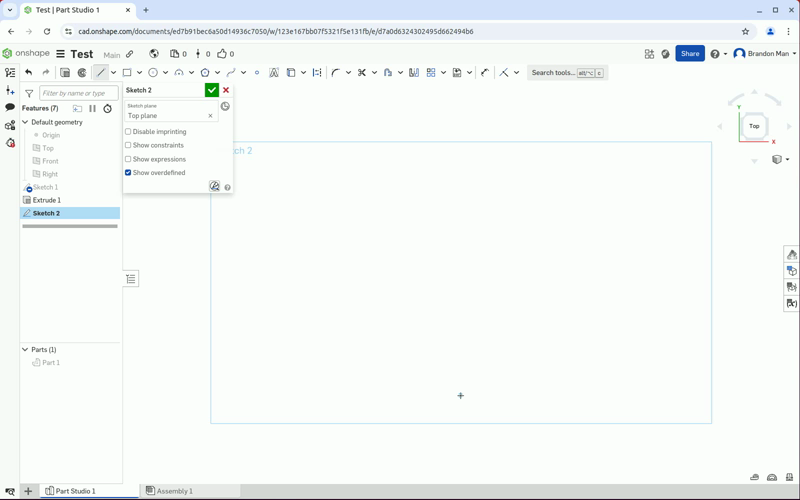
key_down(shift)
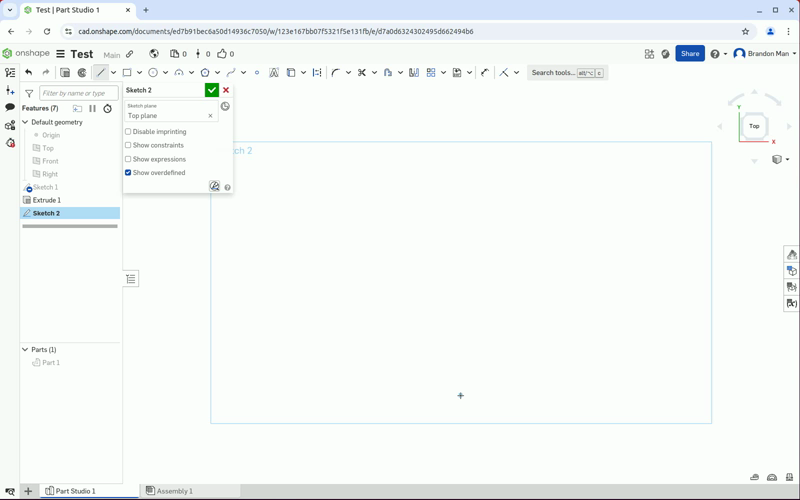
mouse_move(490, 395)
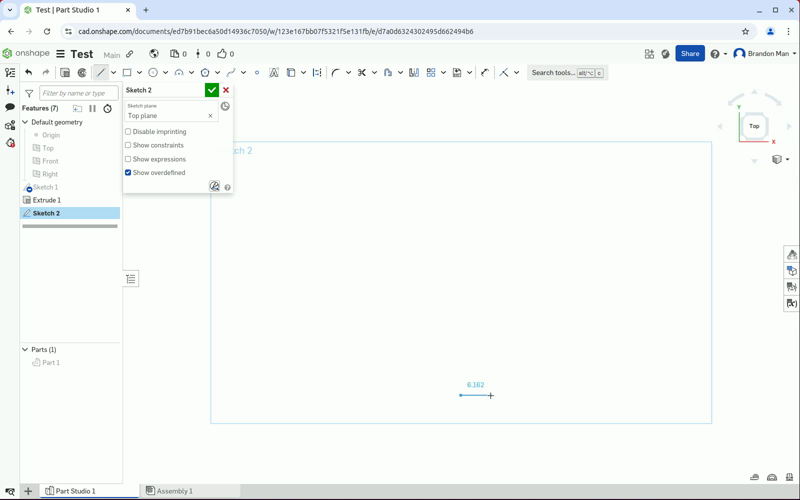
mouse_move(460, 385)
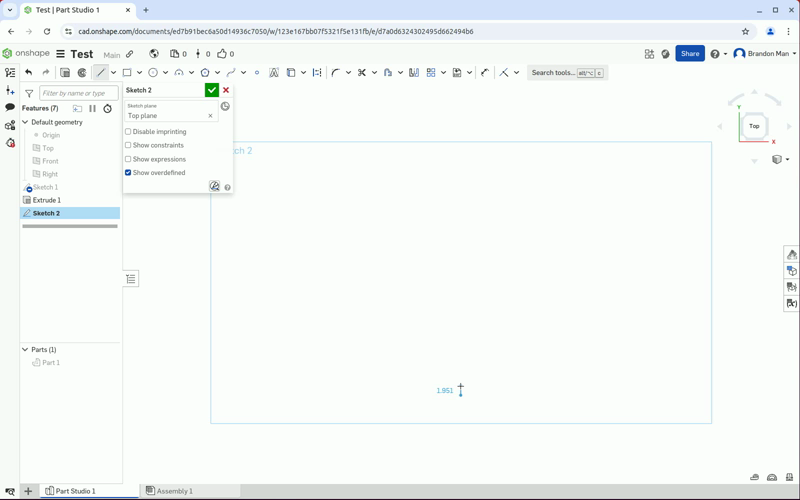
click(460, 385)
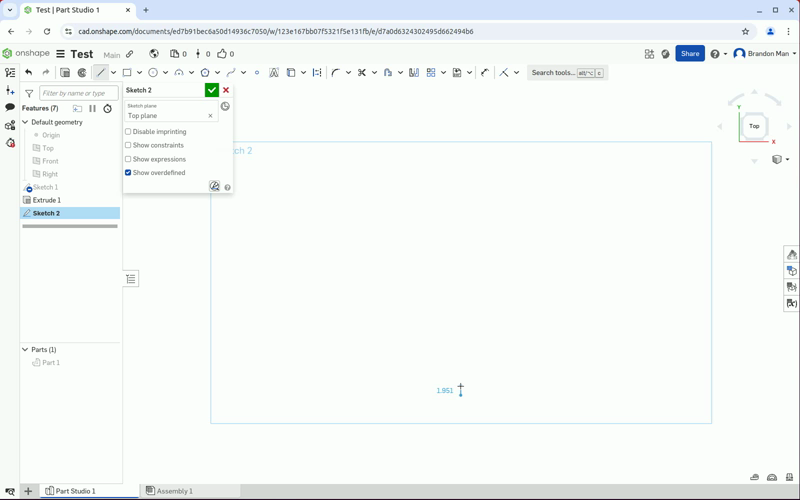
key_up(shift)
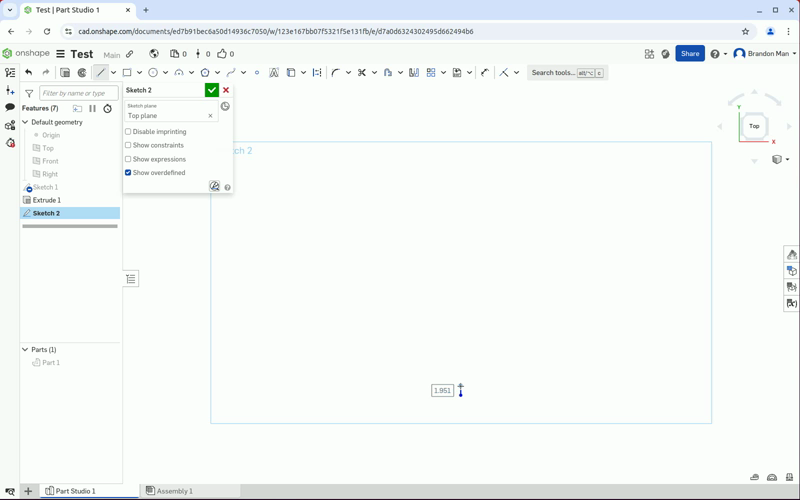
key(esc)
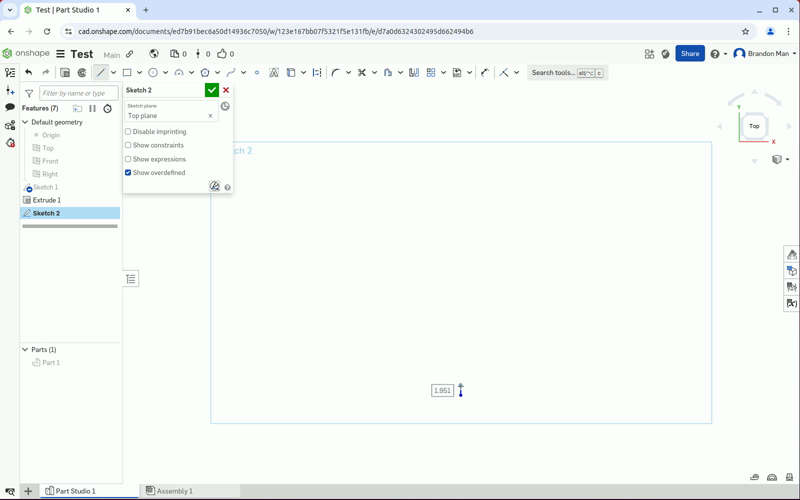
key(a)
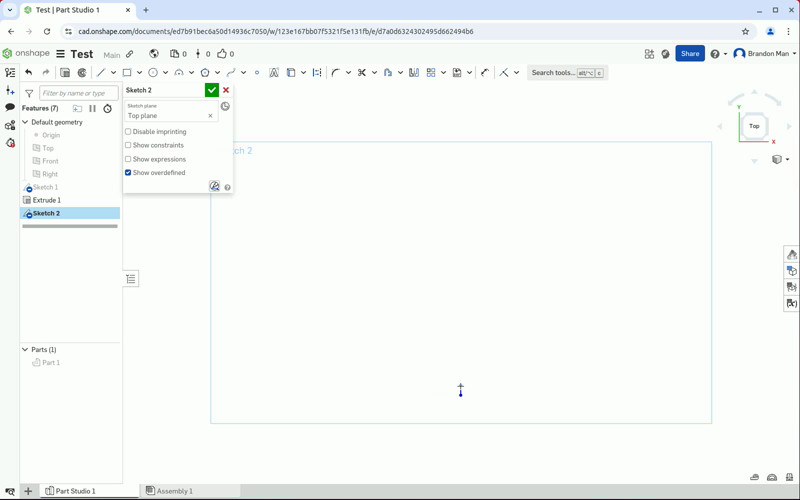
mouse_move(460, 385)
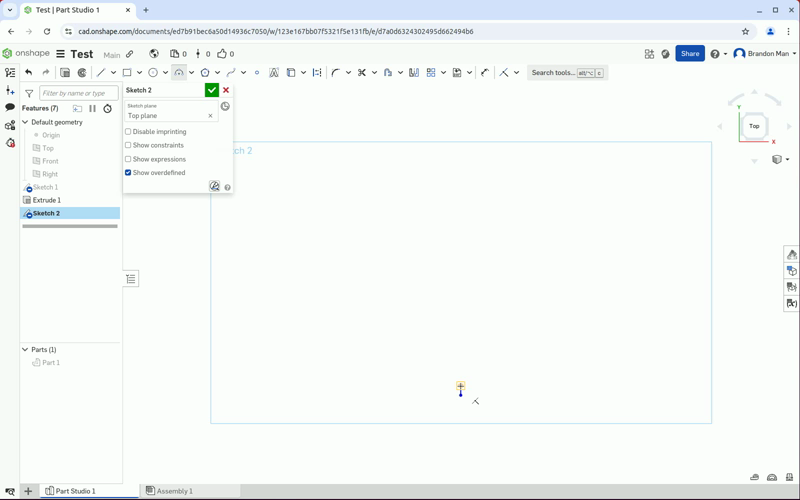
click(460, 385)
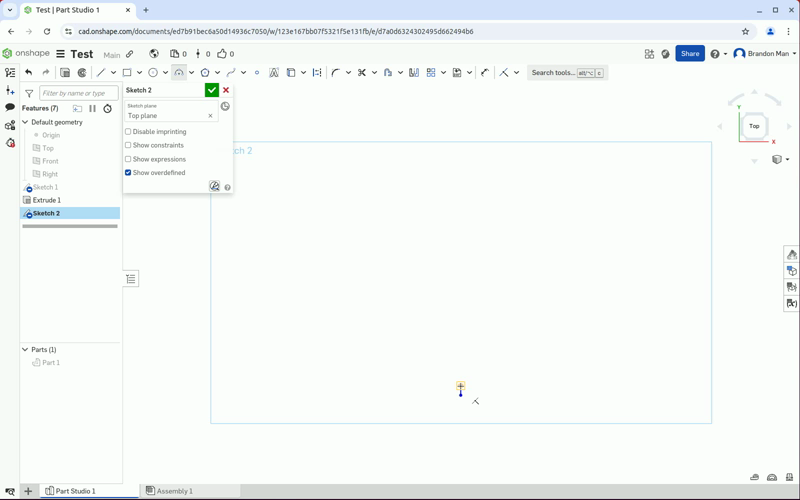
key_down(shift)
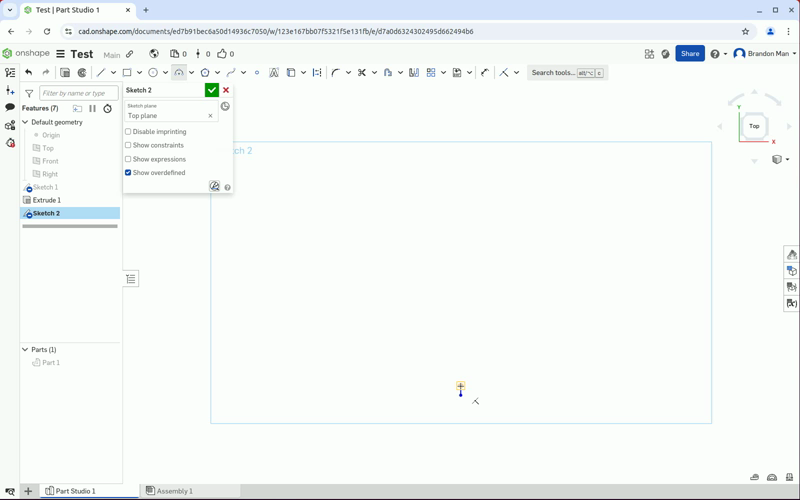
mouse_move(460, 292)
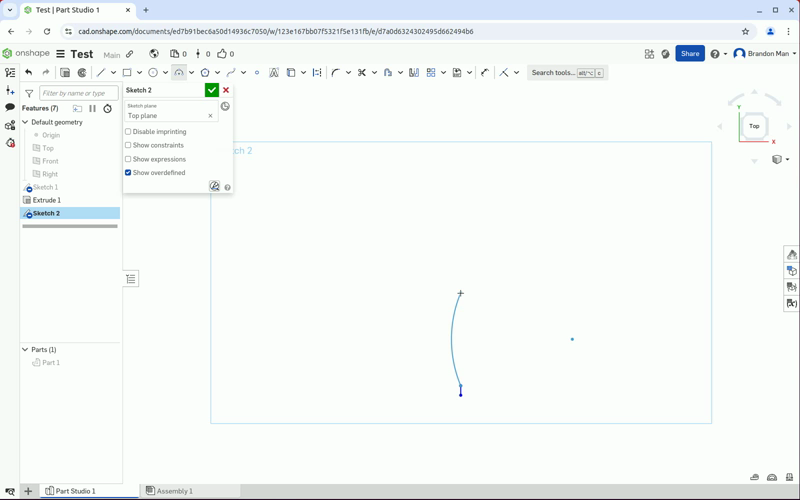
click(460, 292)
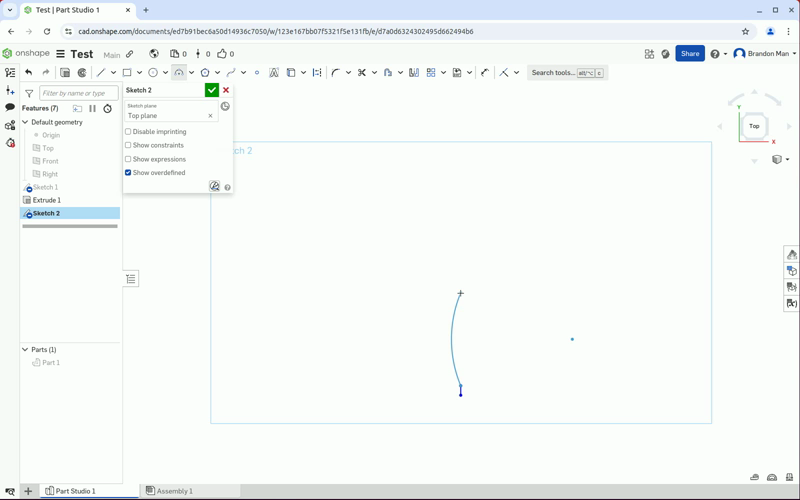
mouse_move(413, 339)
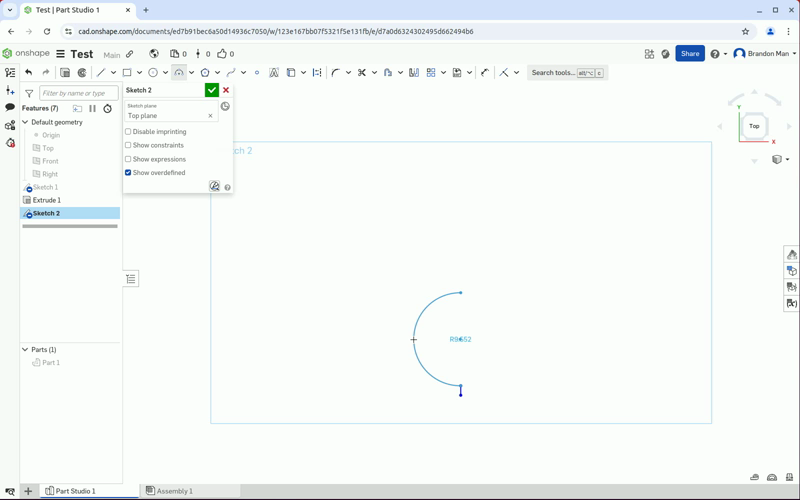
click(413, 339)
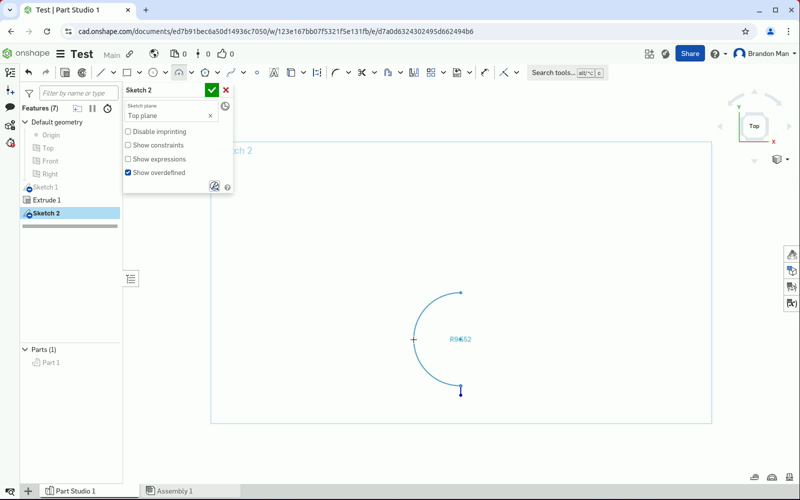
key_up(shift)
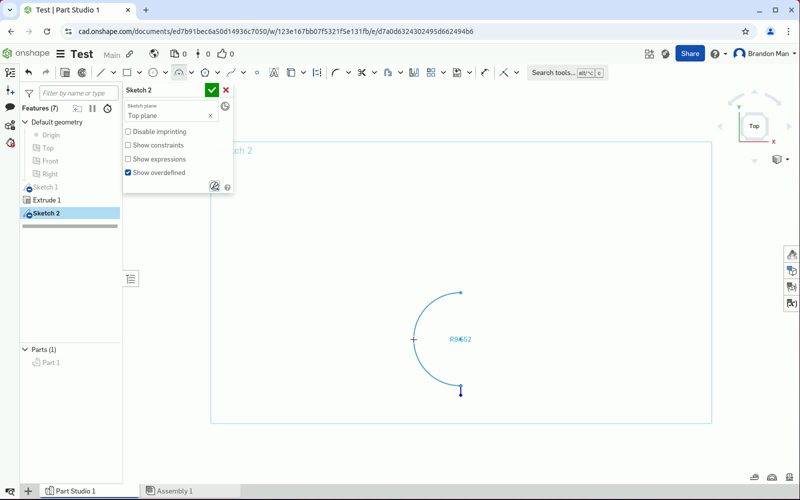
key(esc)
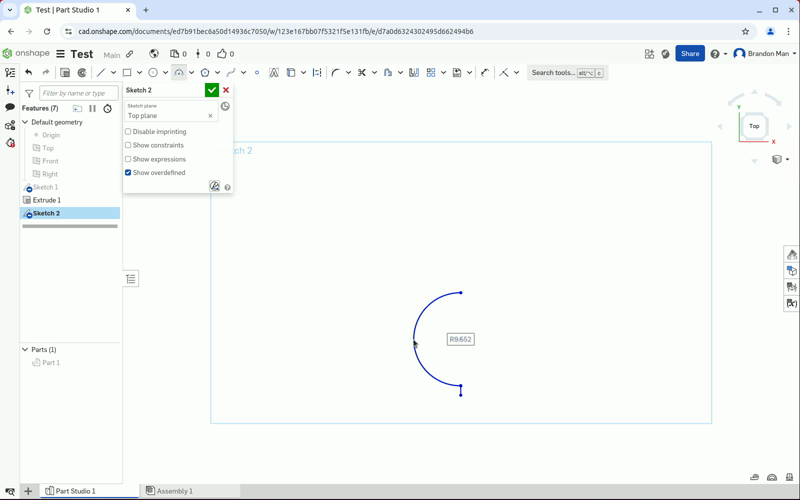
key(l)
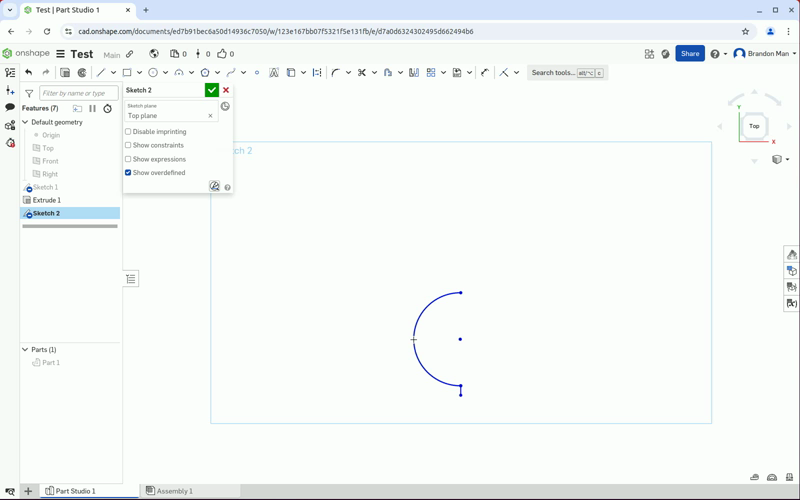
mouse_move(460, 292)
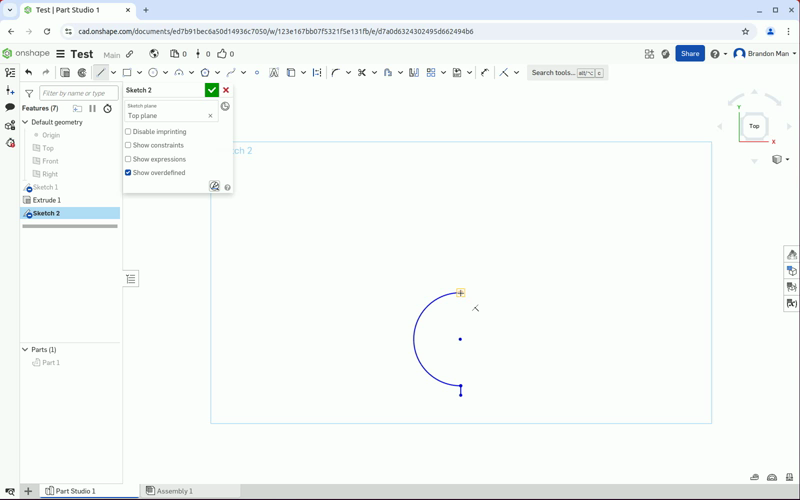
click(460, 292)
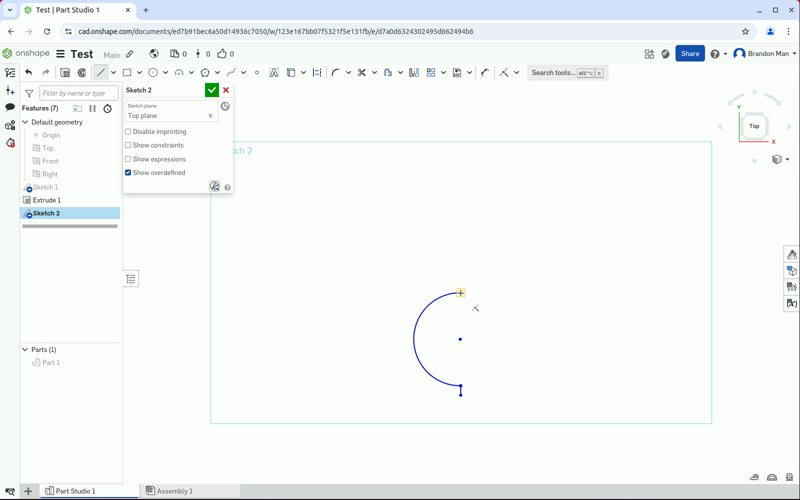
key_down(shift)
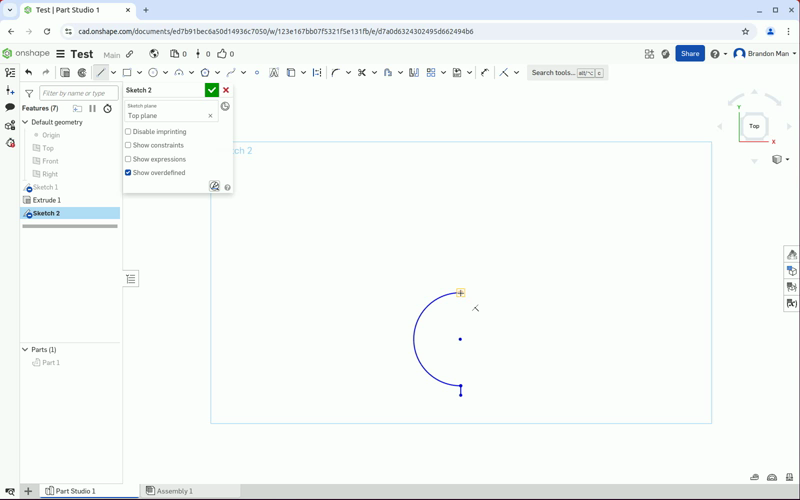
mouse_move(490, 292)
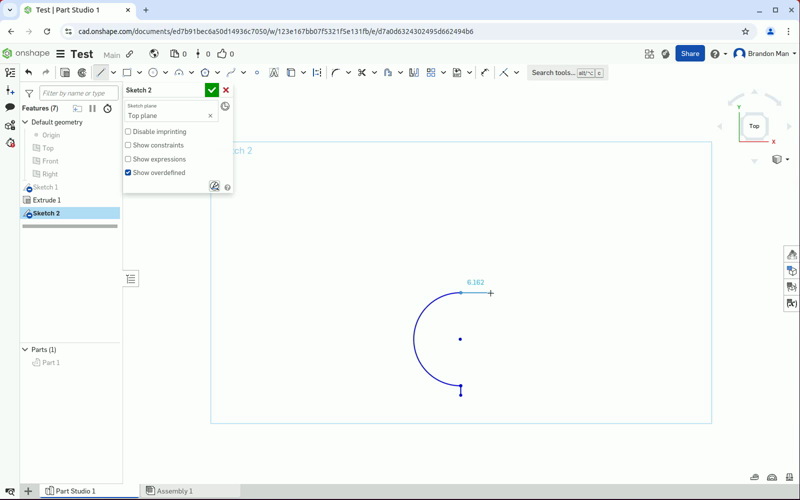
mouse_move(460, 282)
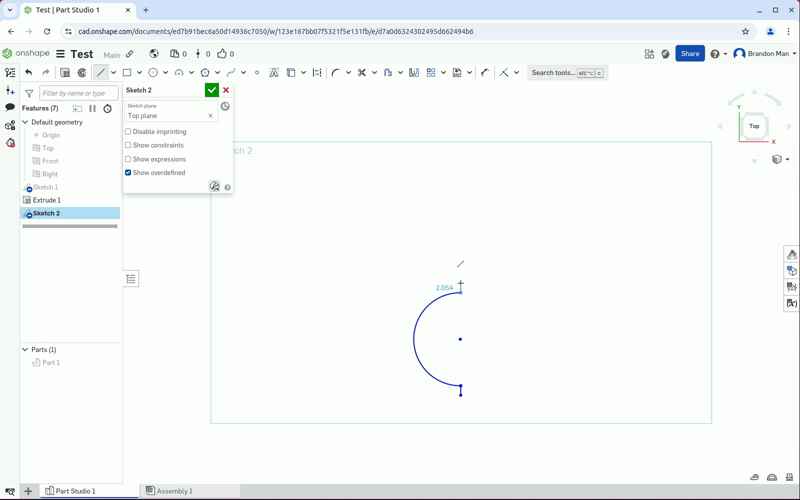
click(460, 282)
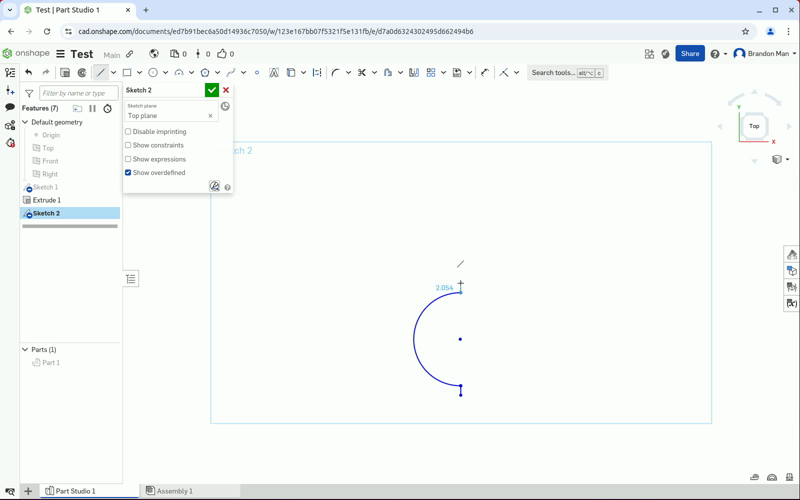
key_up(shift)
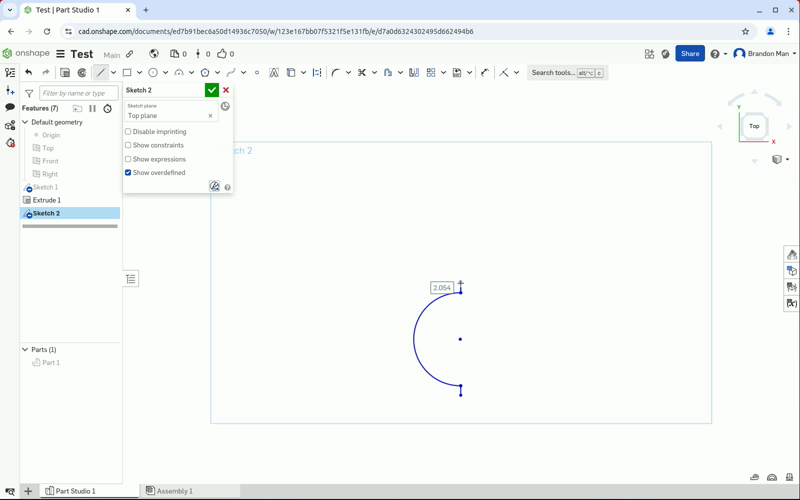
key(esc)
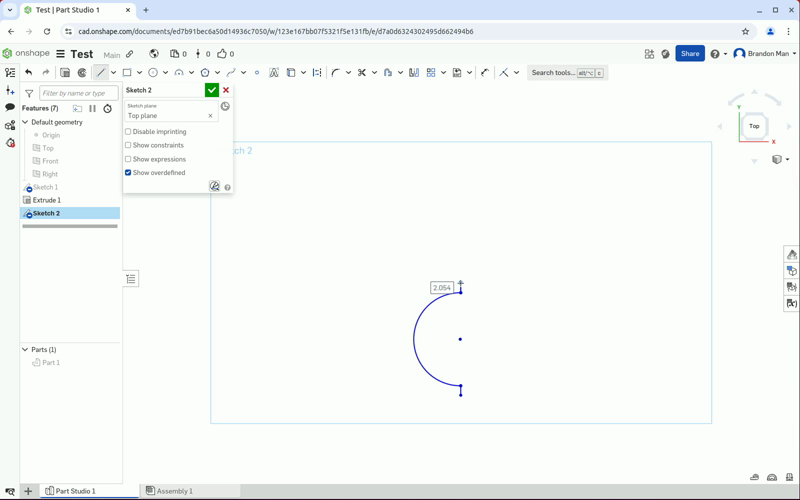
key(a)
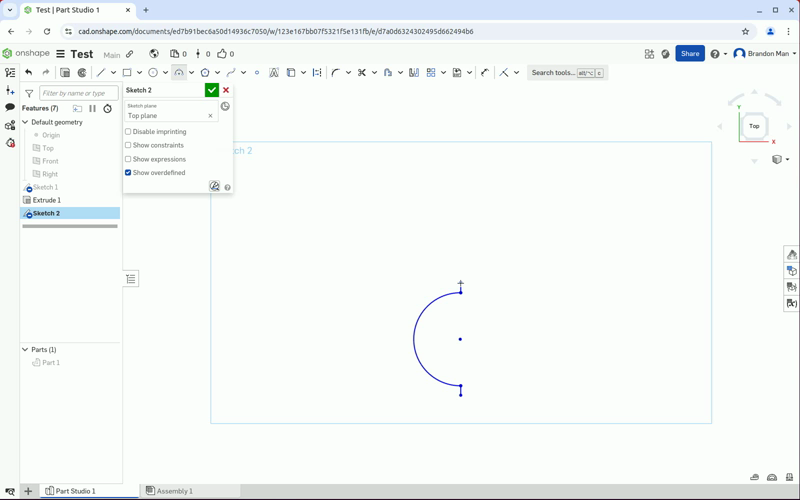
mouse_move(460, 282)
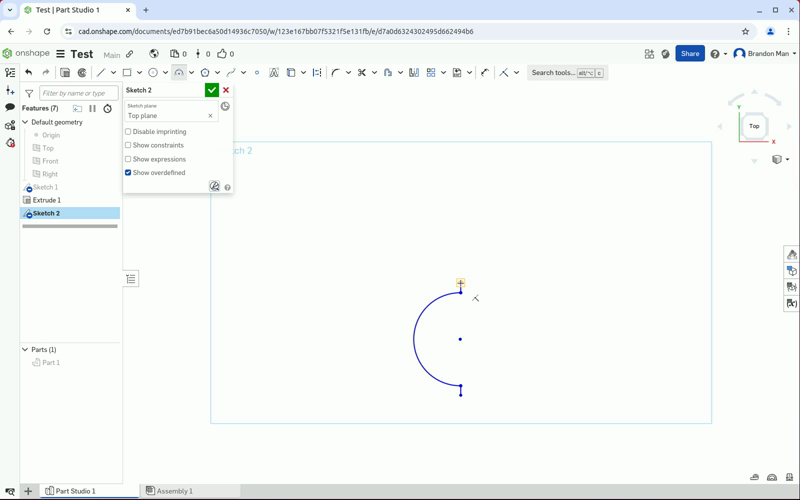
click(460, 282)
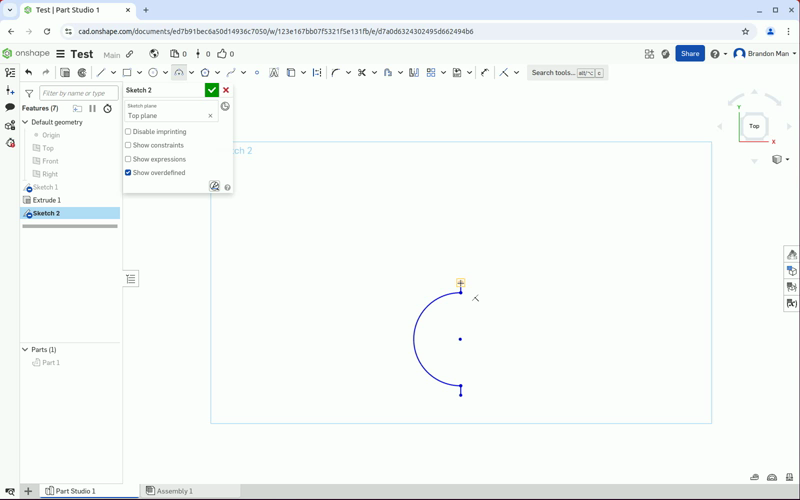
mouse_move(460, 395)
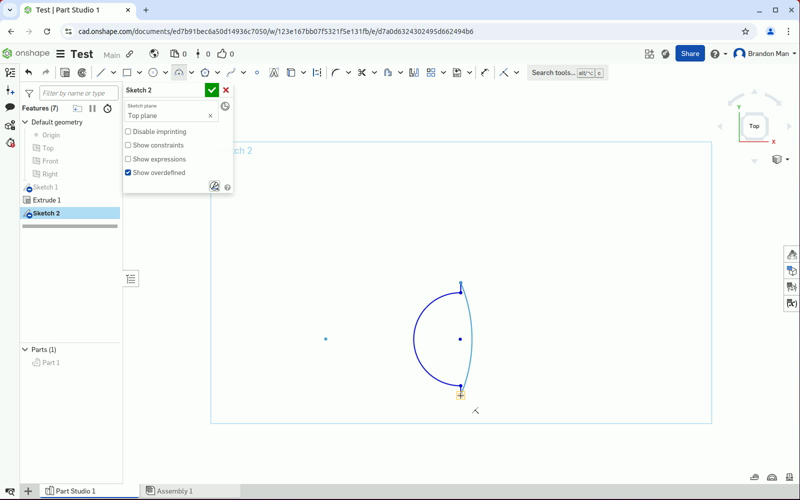
click(460, 395)
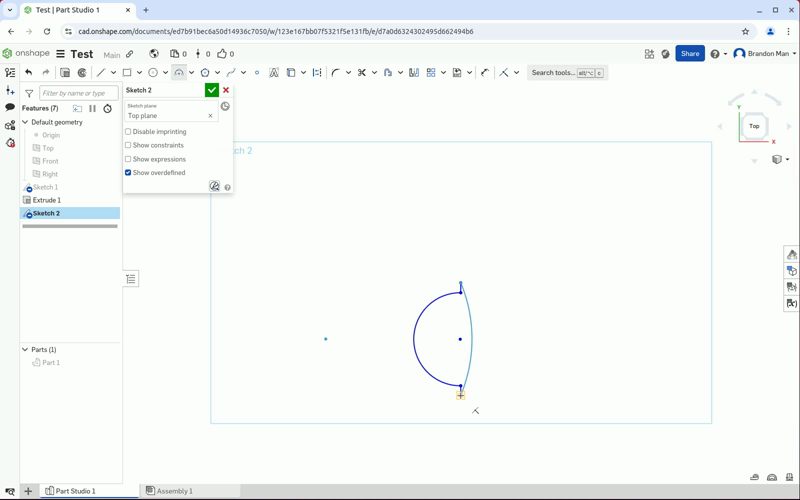
key_down(shift)
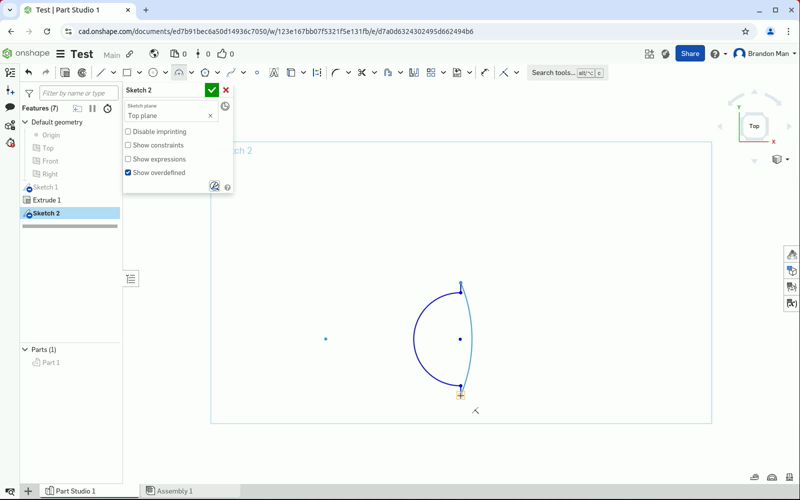
mouse_move(404, 339)
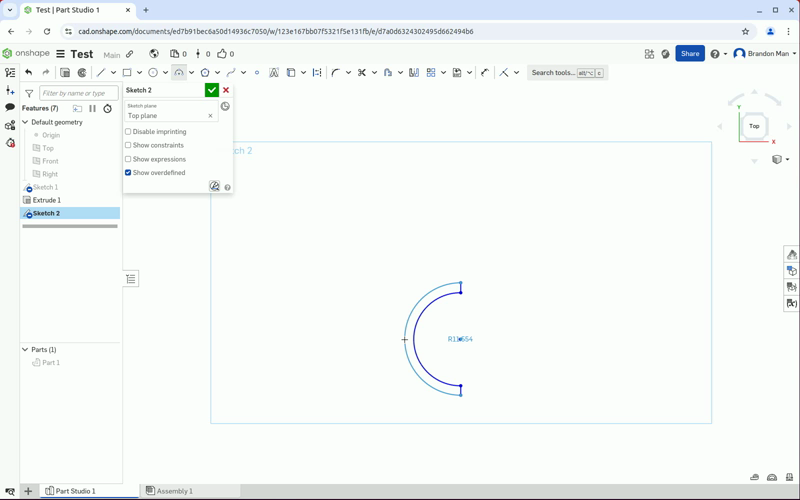
click(404, 339)
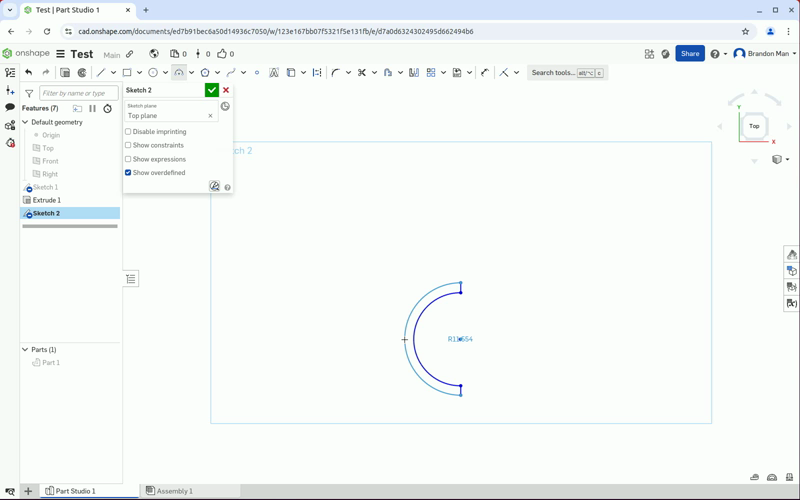
key_up(shift)
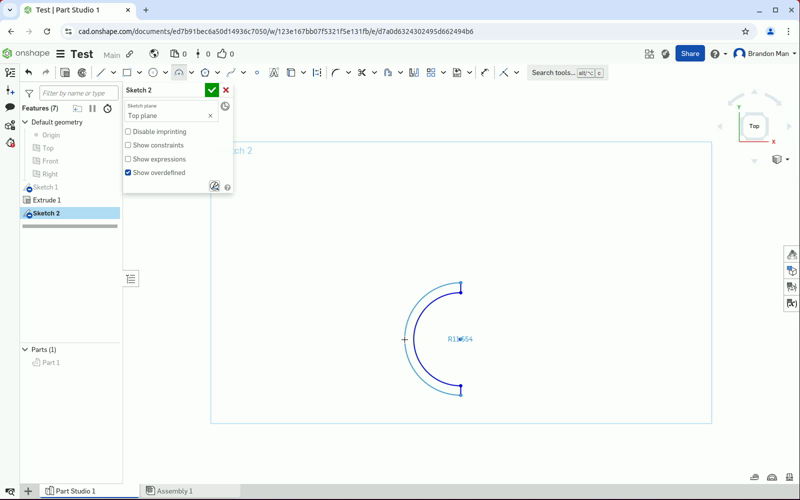
key(esc)
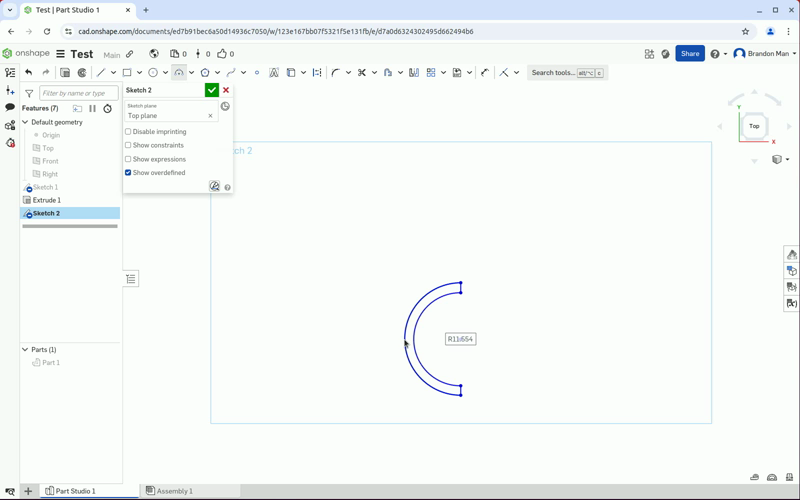
mouse_move(411, 345)
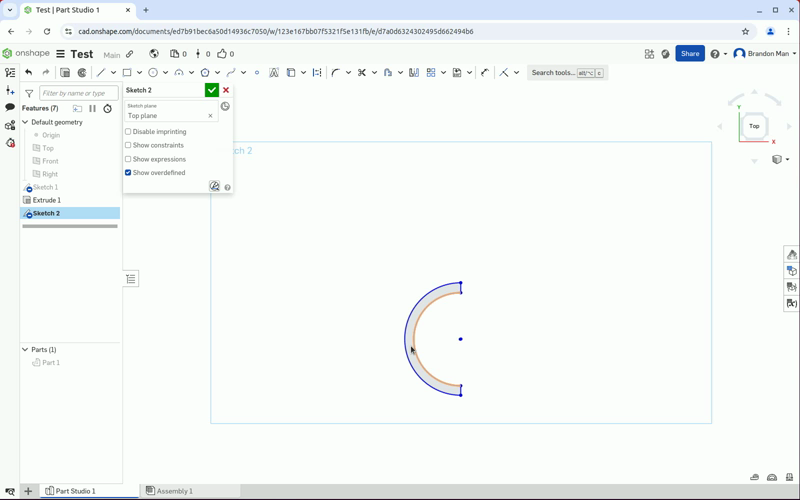
scroll(6)
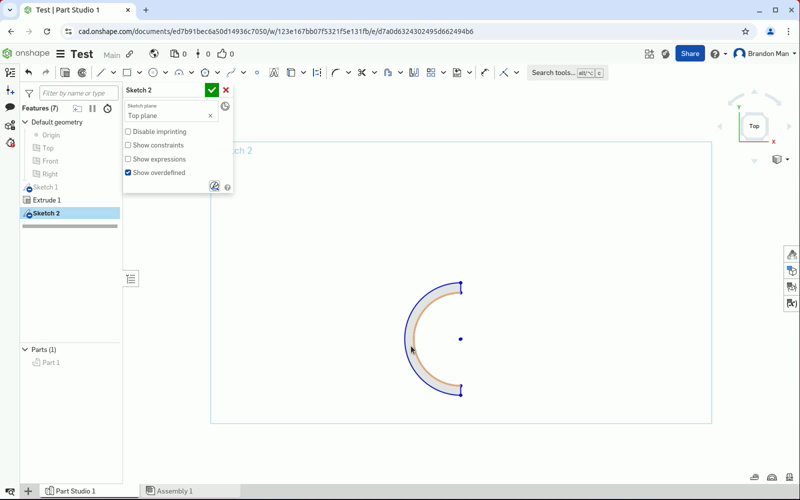
scroll(6)
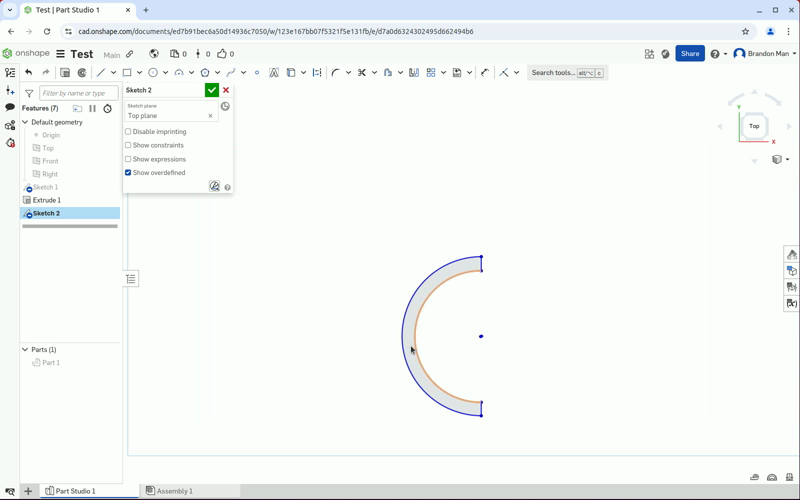
scroll(6)
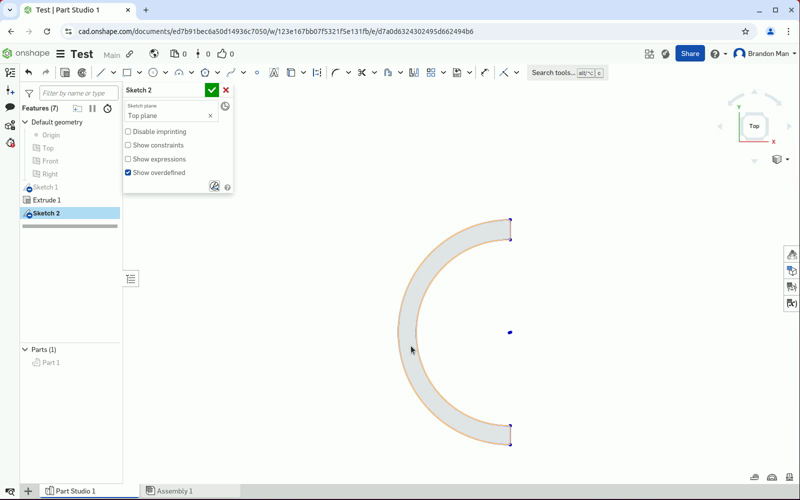
scroll(6)
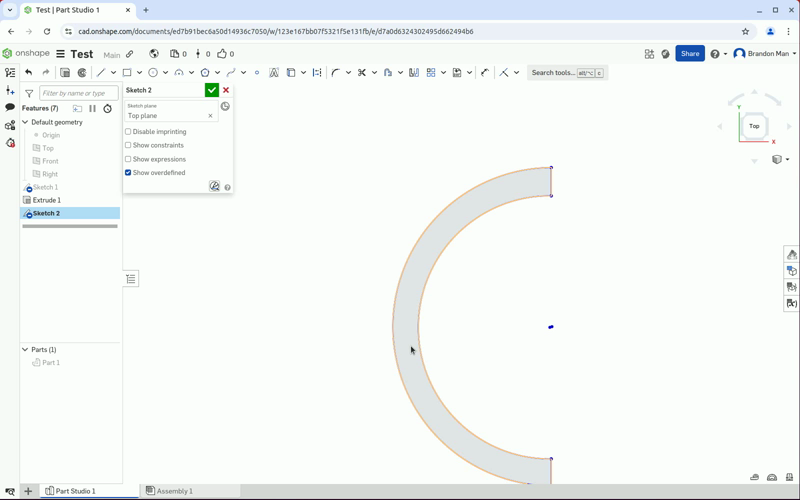
scroll(6)
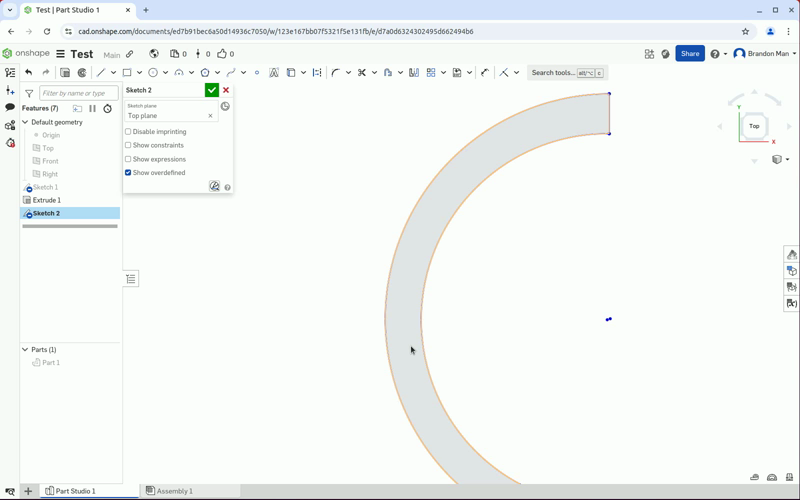
scroll(6)
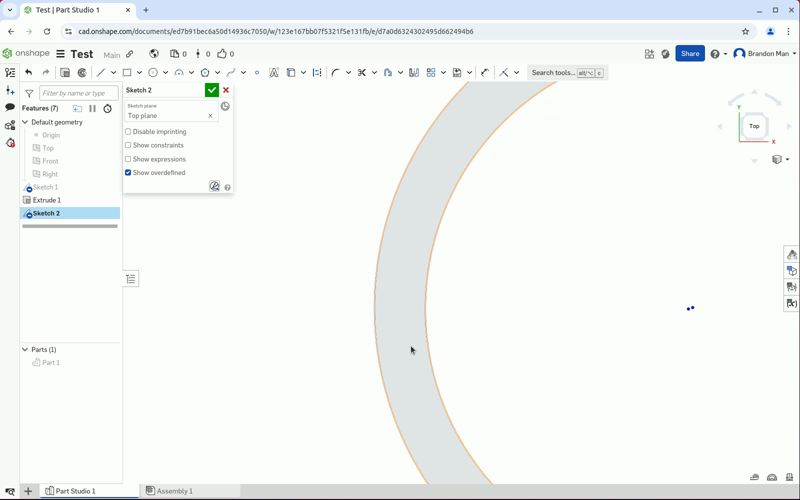
scroll(6)
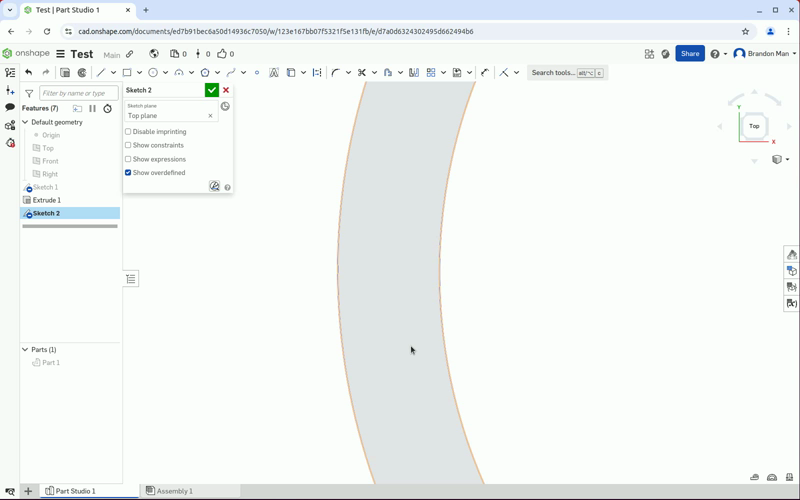
click(411, 345)
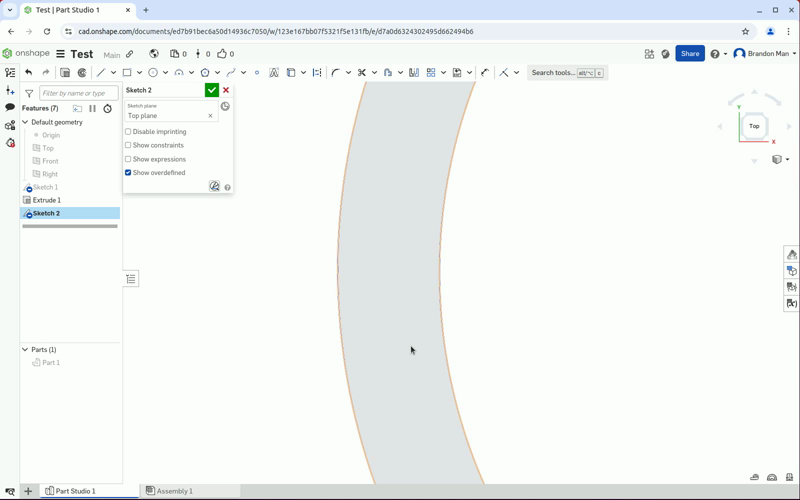
scroll(-6)
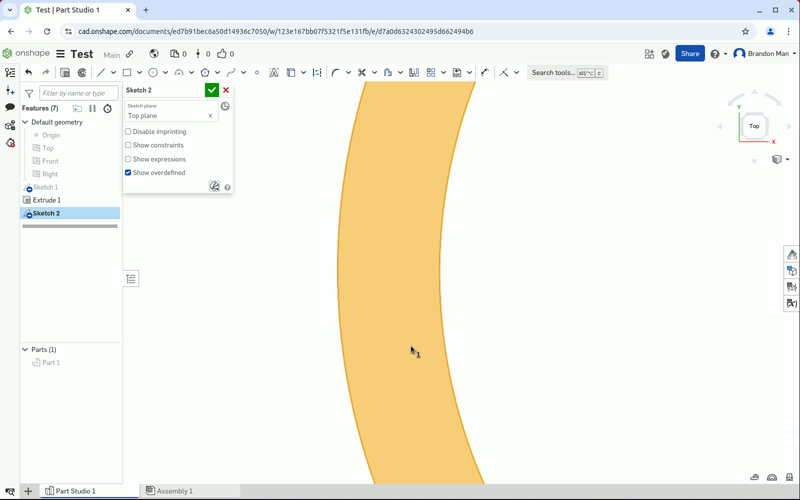
scroll(-6)
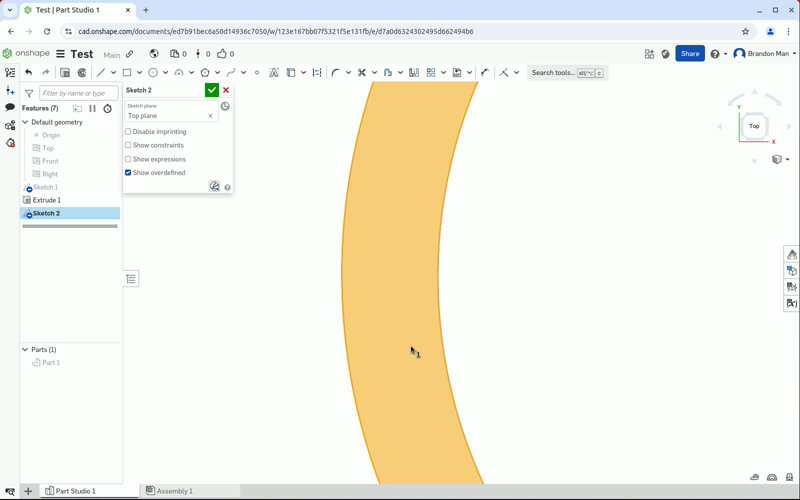
scroll(-6)
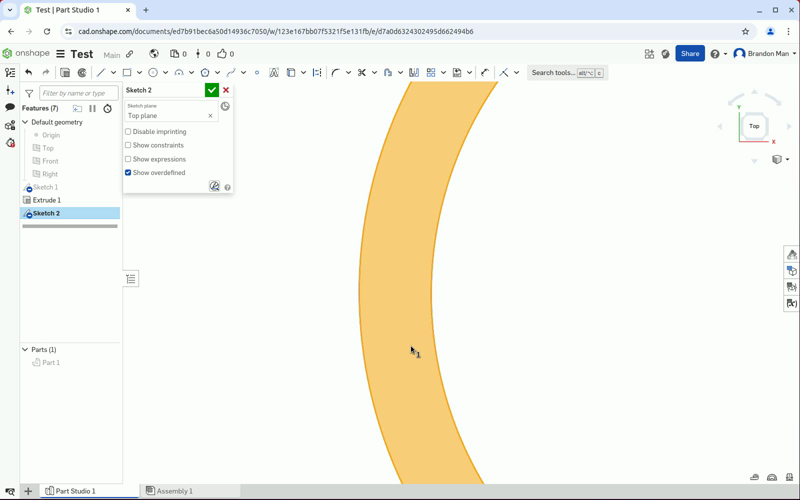
scroll(-6)
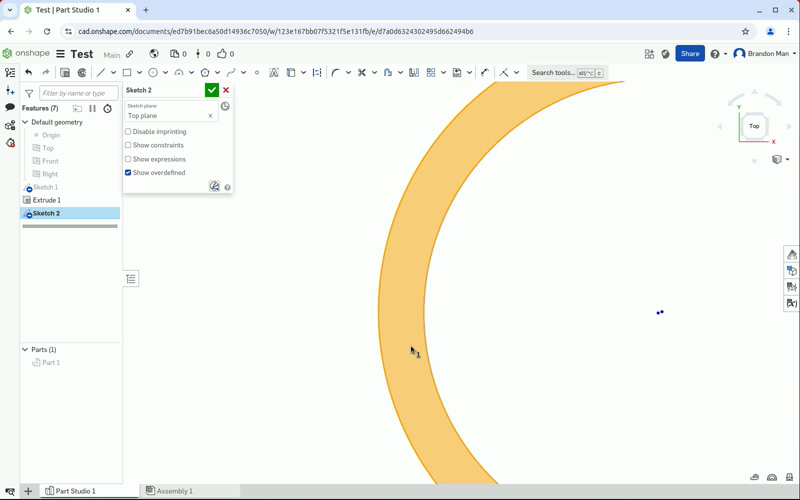
scroll(-6)
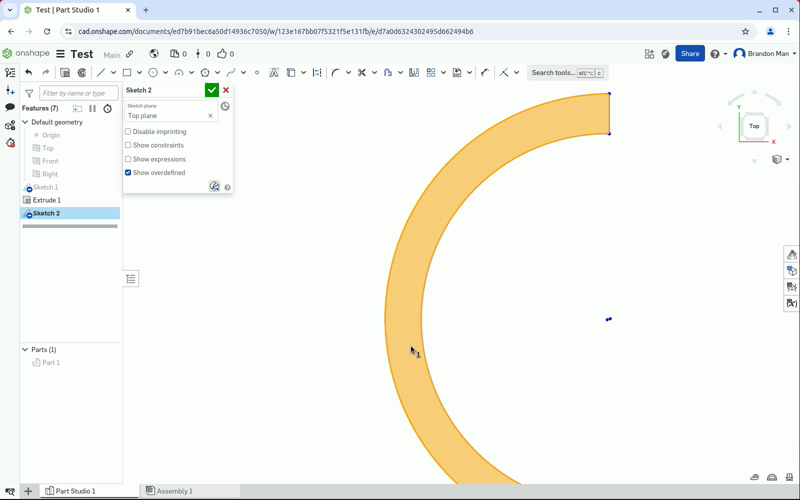
scroll(-6)
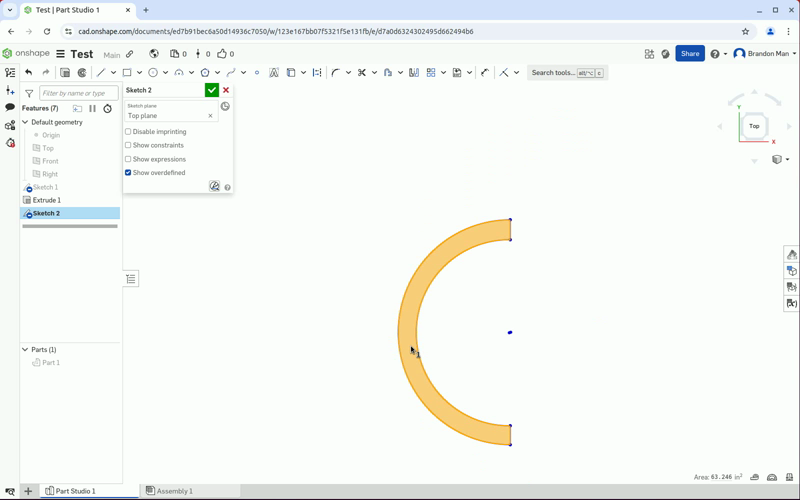
scroll(-6)
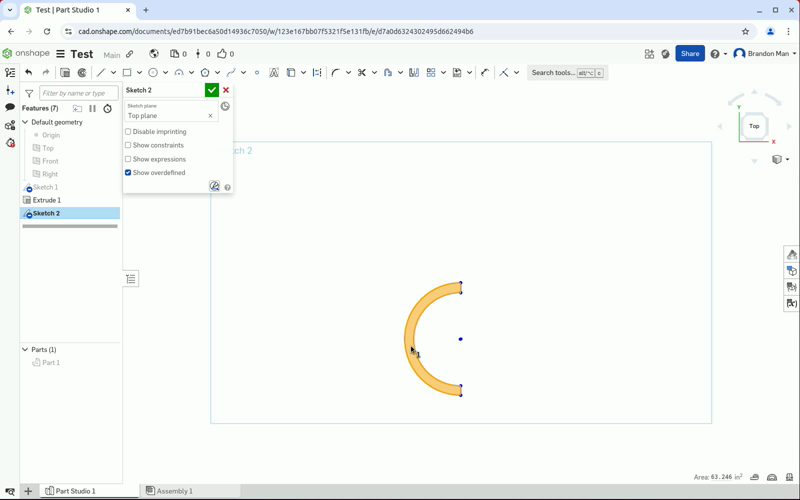
mouse_move(73, 352)
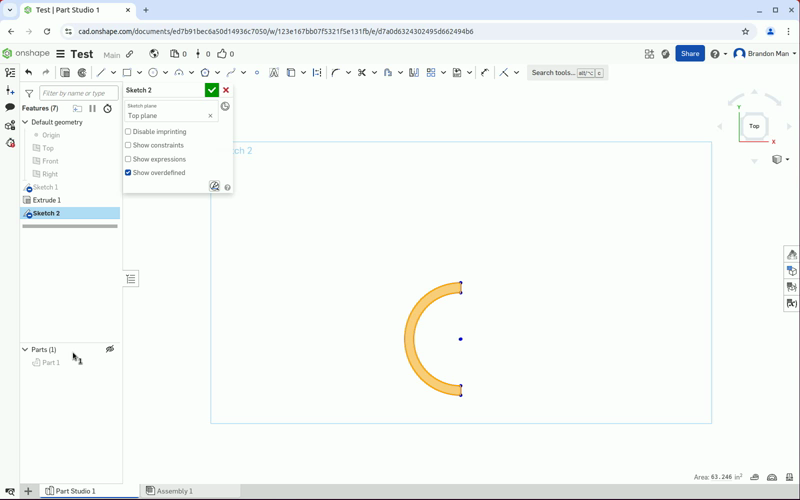
key(shift+y)
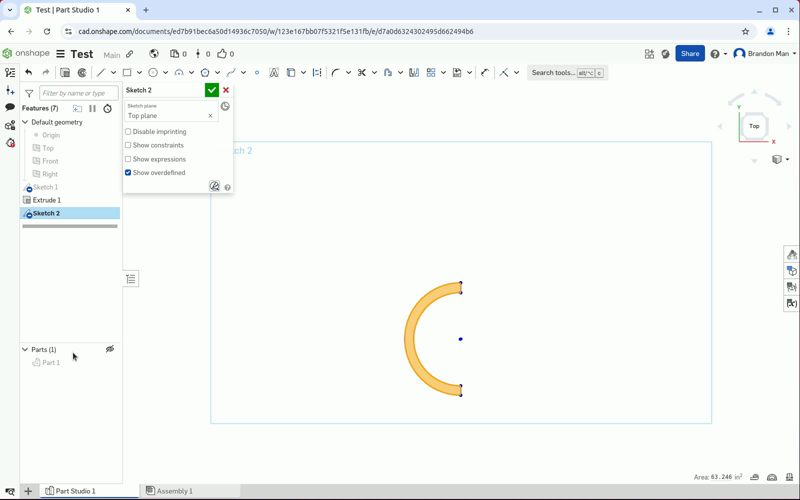
key(shift+e)
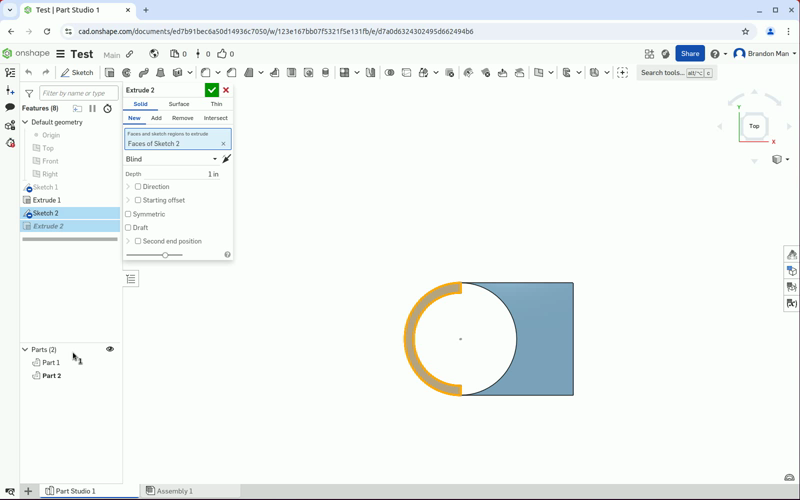
mouse_move(143, 106)
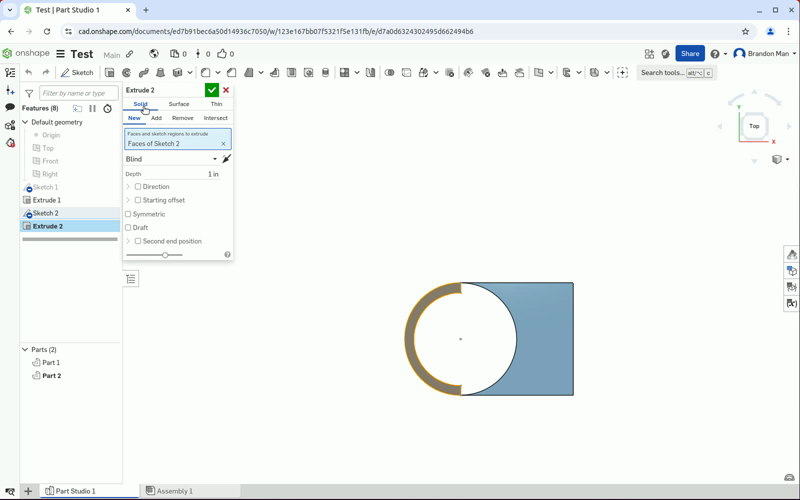
click(143, 106)
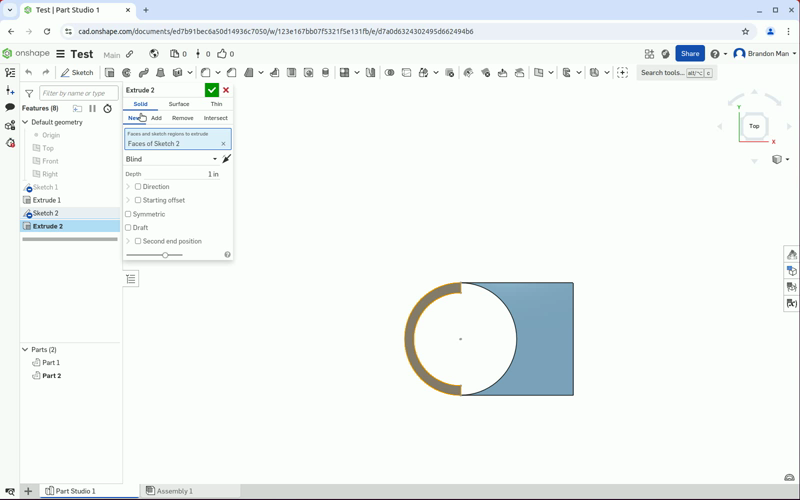
mouse_move(137, 120)
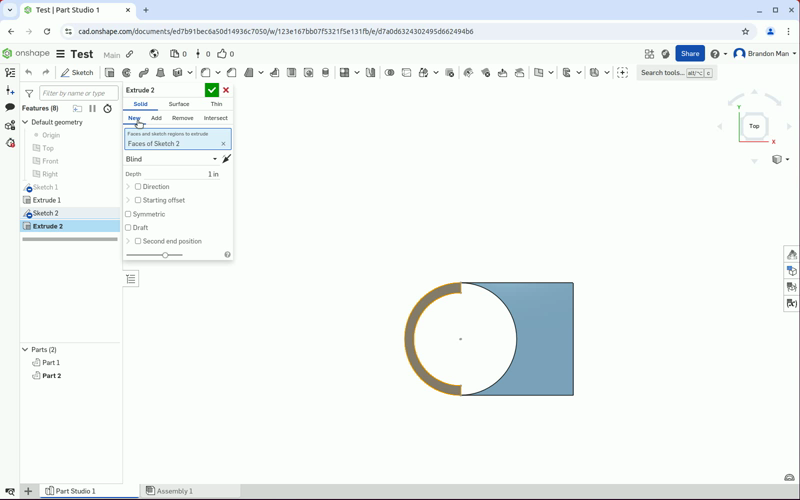
click(137, 120)
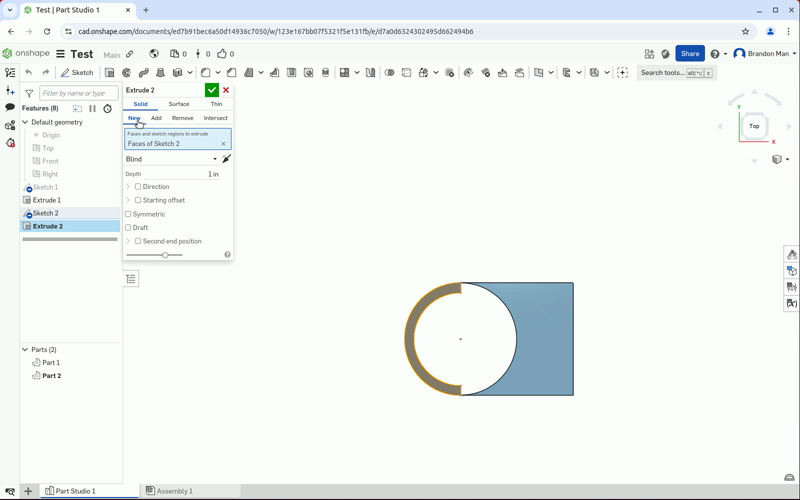
key(tab, 4)
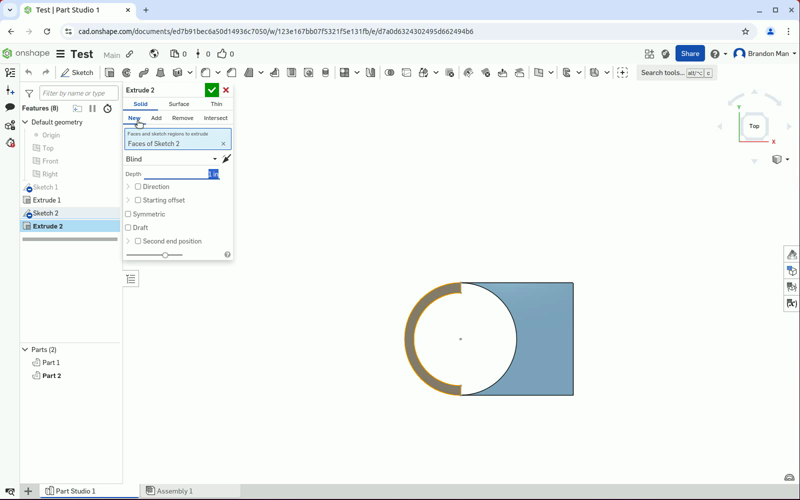
text(19.257)
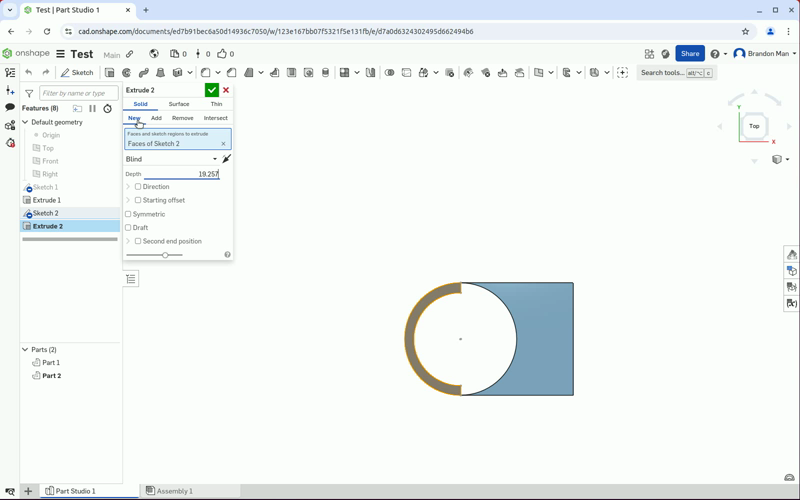
key(enter)
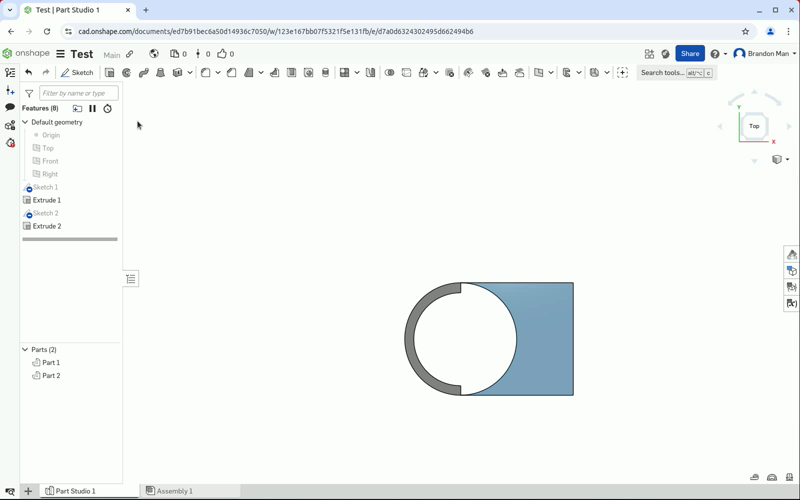
key(shift+h)
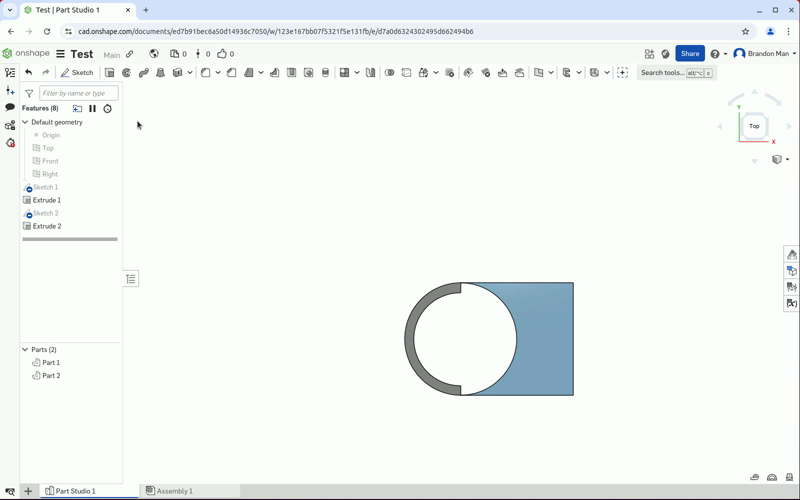
key(shift+h)
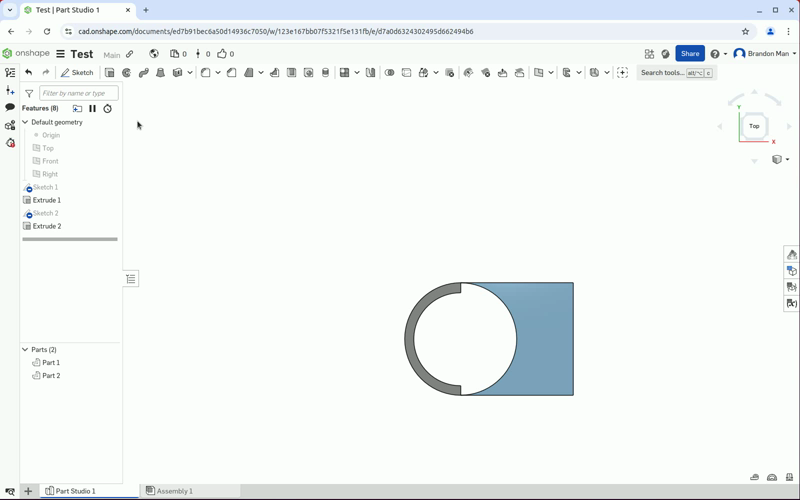
mouse_move(73, 189)
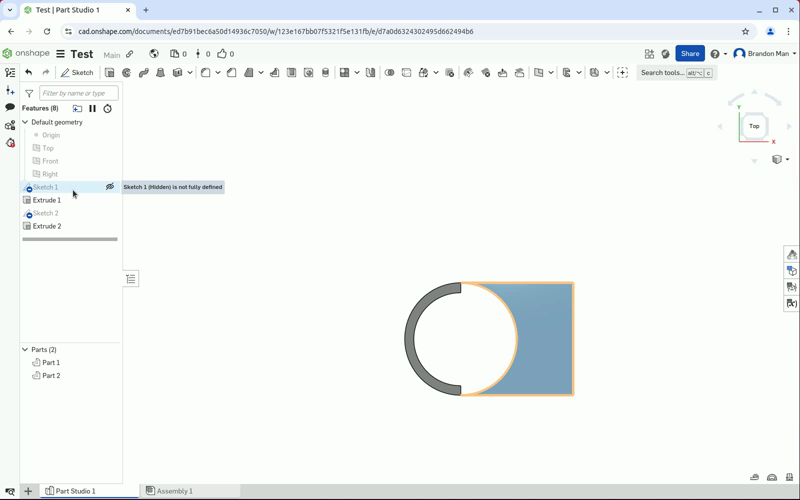
click(73, 189)
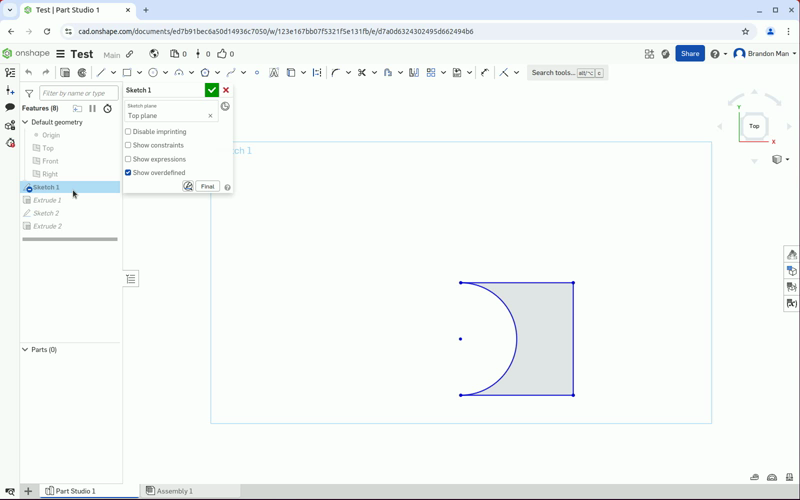
mouse_move(229, 92)
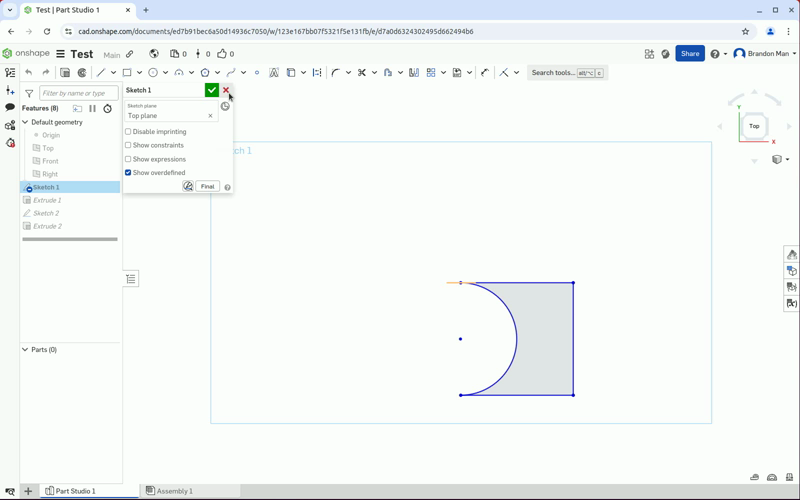
click(229, 92)
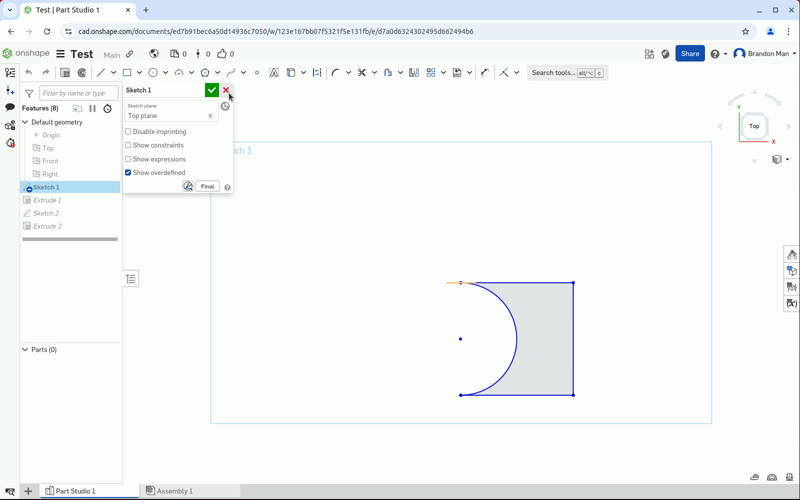
key(shift+s)
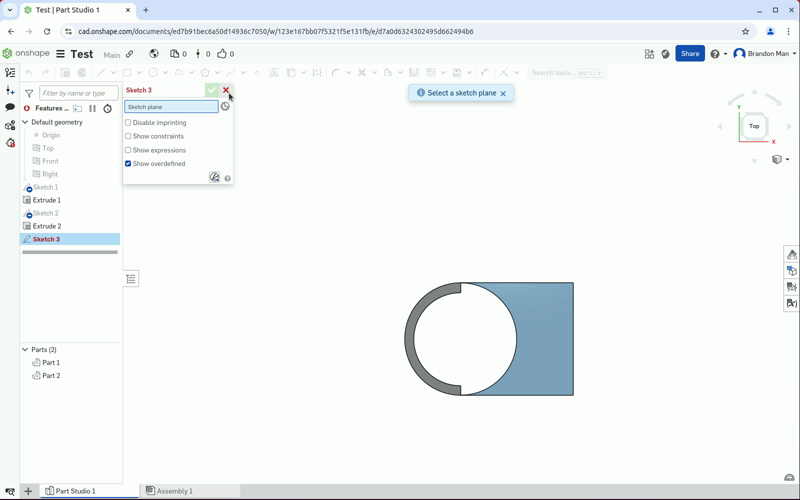
mouse_move(73, 150)
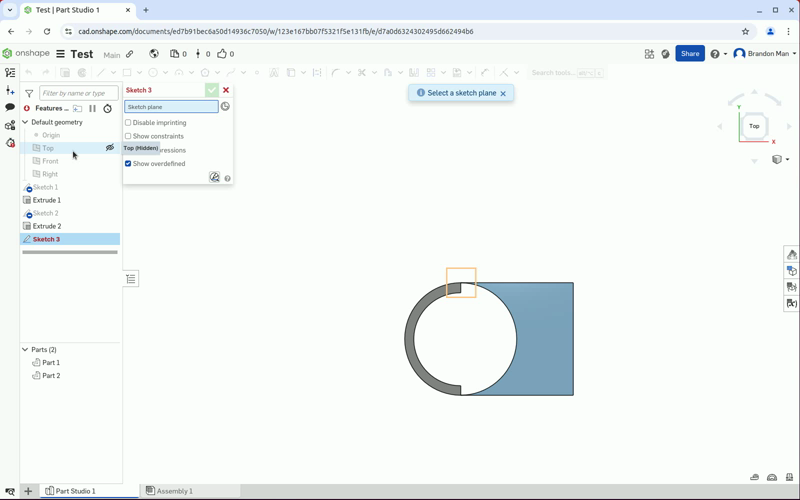
click(73, 150)
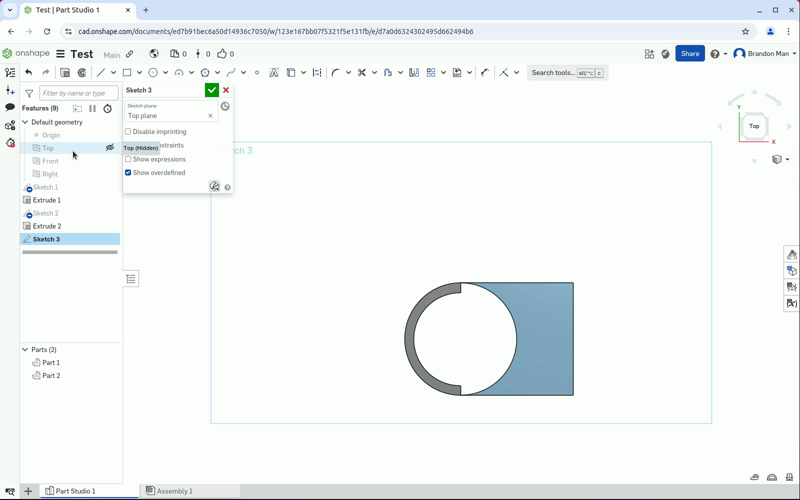
mouse_move(73, 352)
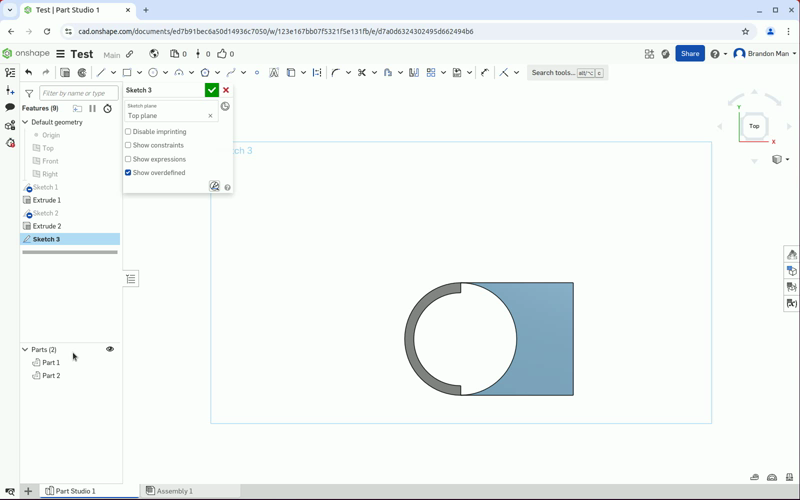
key(y)
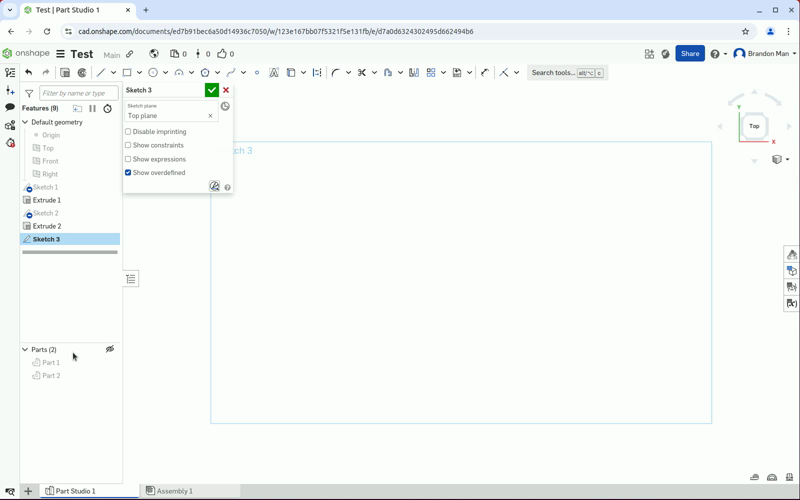
key(a)
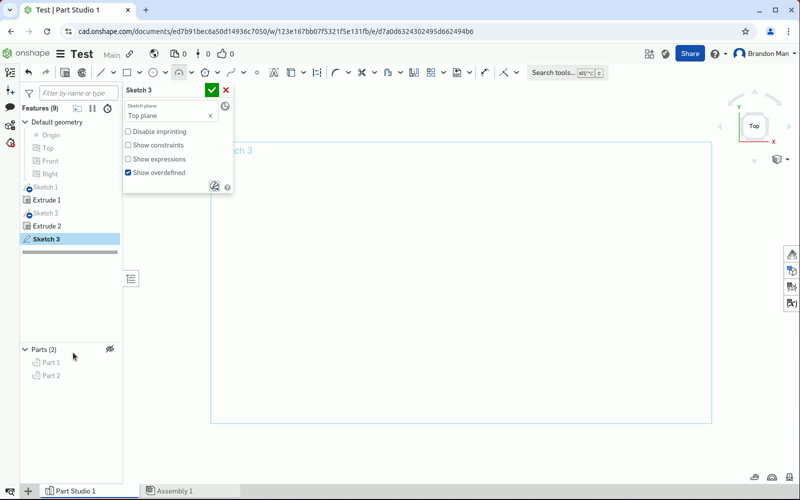
key_down(shift)
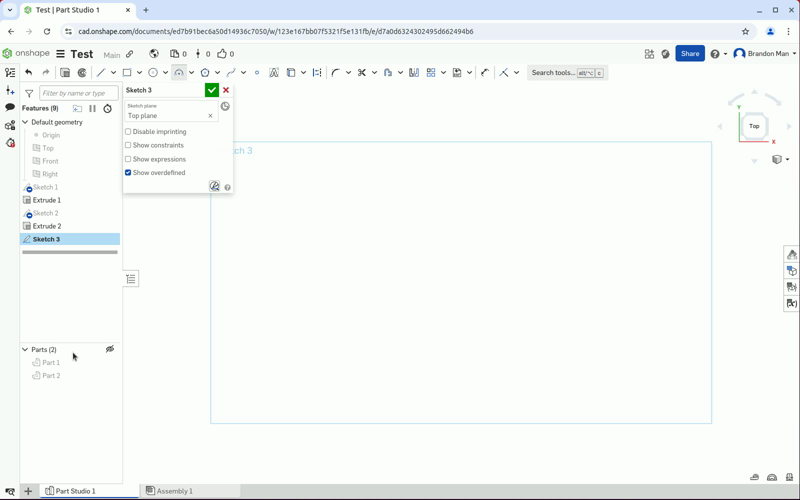
mouse_move(460, 395)
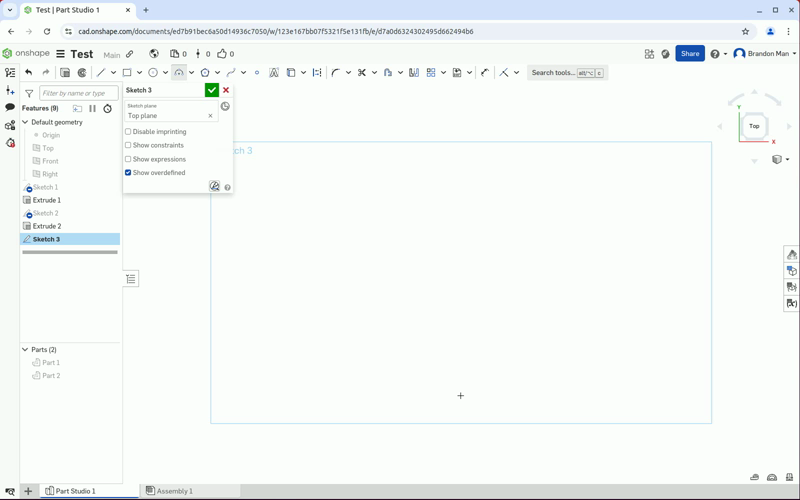
click(460, 395)
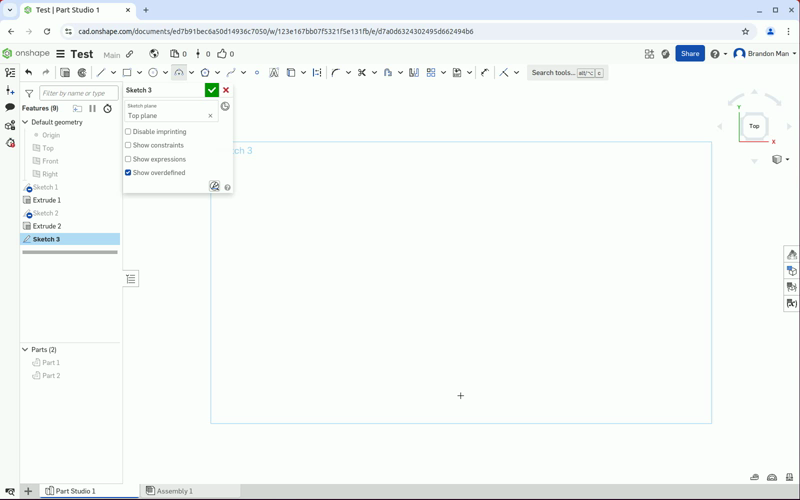
key_up(shift)
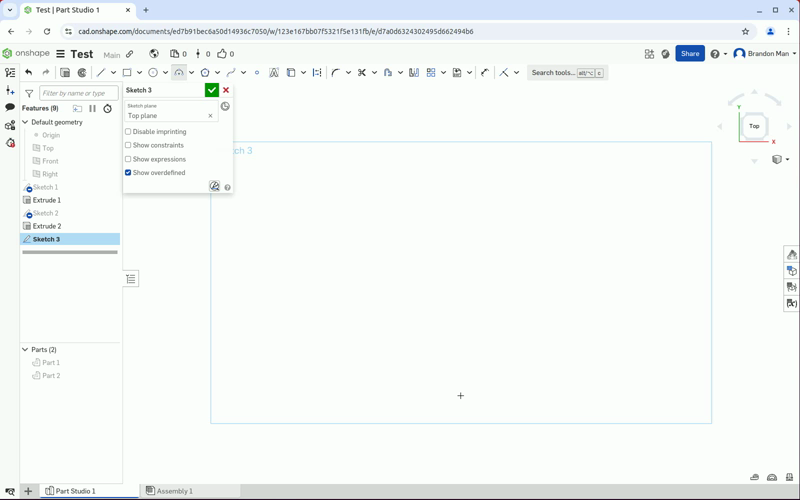
key_down(shift)
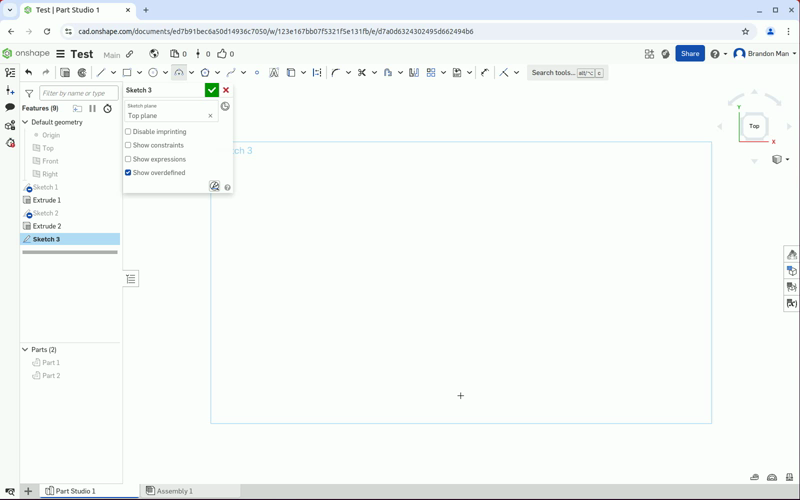
mouse_move(460, 282)
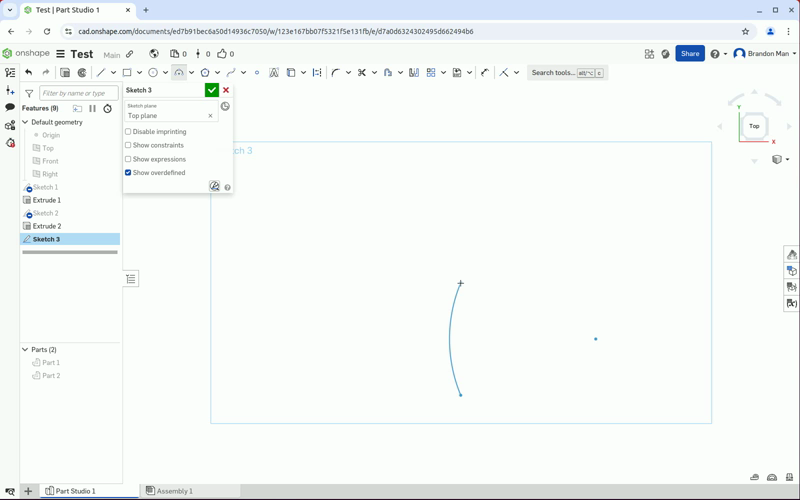
click(460, 282)
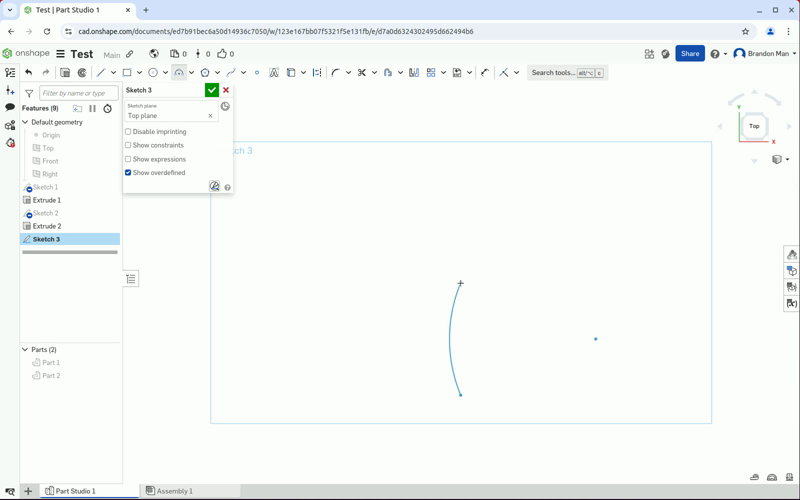
mouse_move(516, 339)
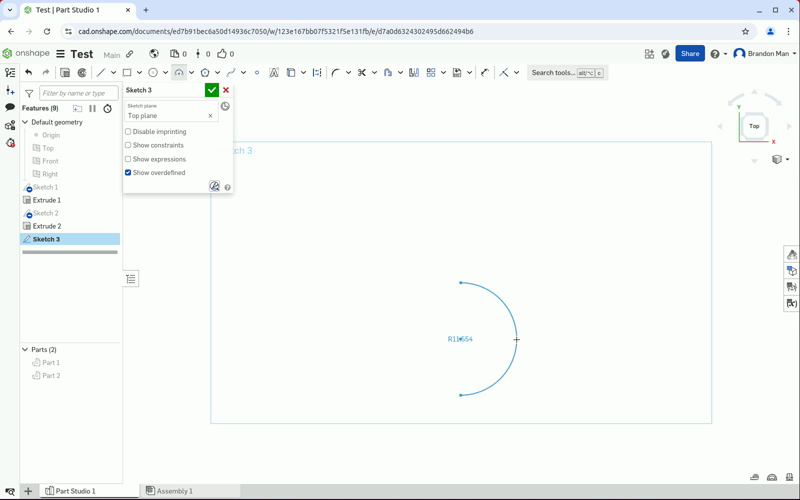
click(516, 339)
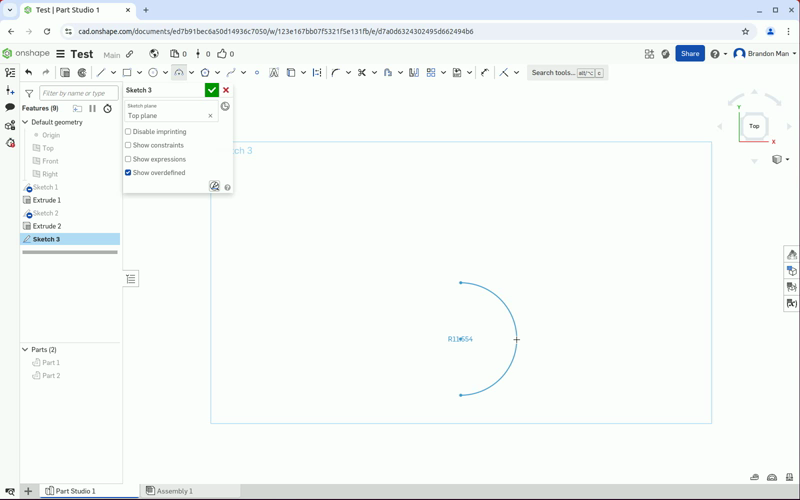
key_up(shift)
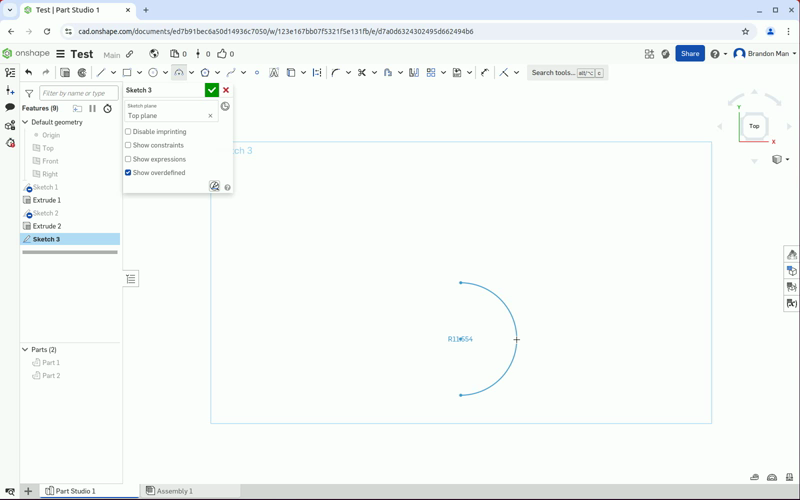
key(esc)
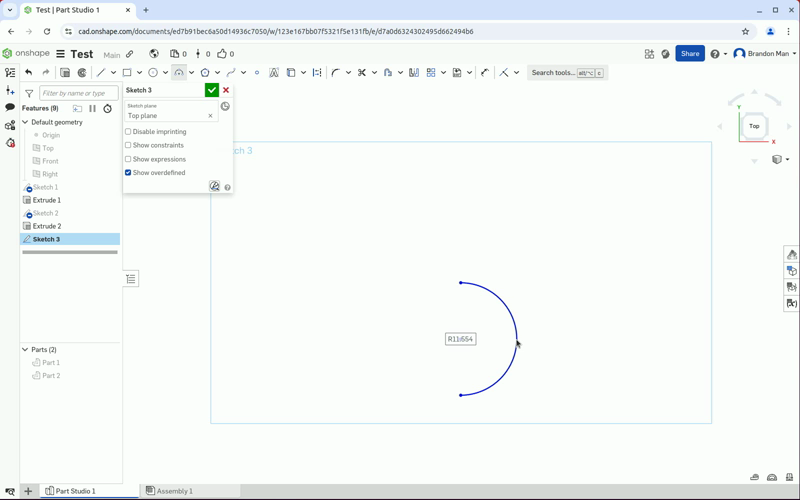
key(l)
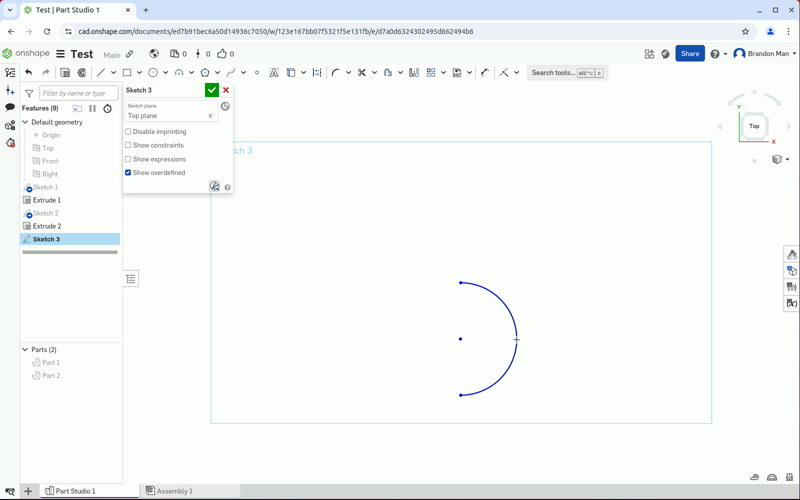
mouse_move(460, 282)
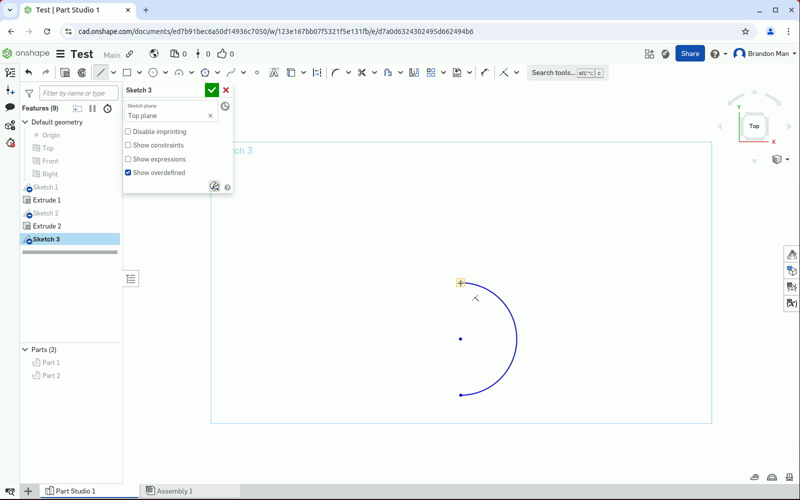
click(460, 282)
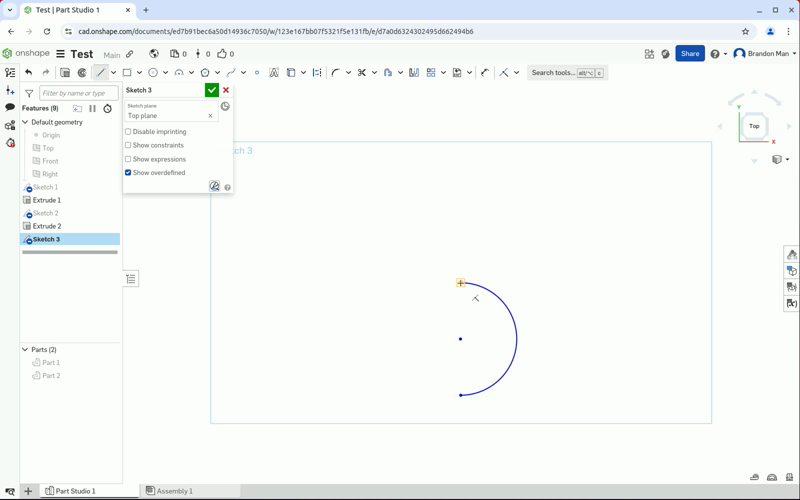
key_down(shift)
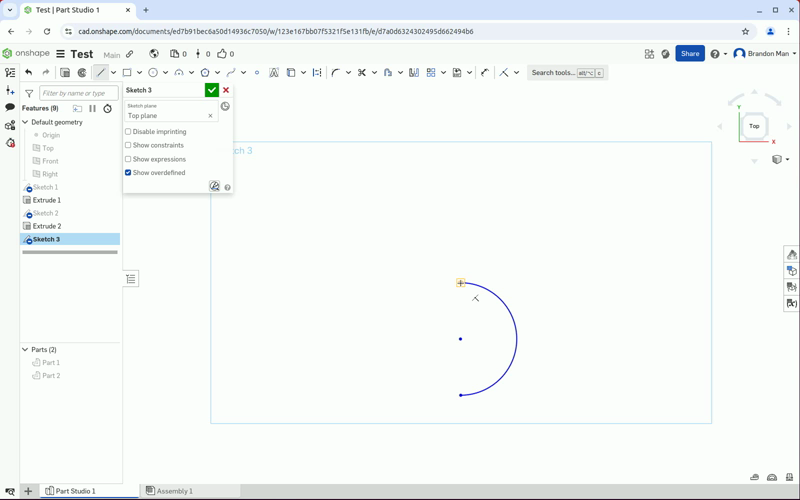
mouse_move(490, 282)
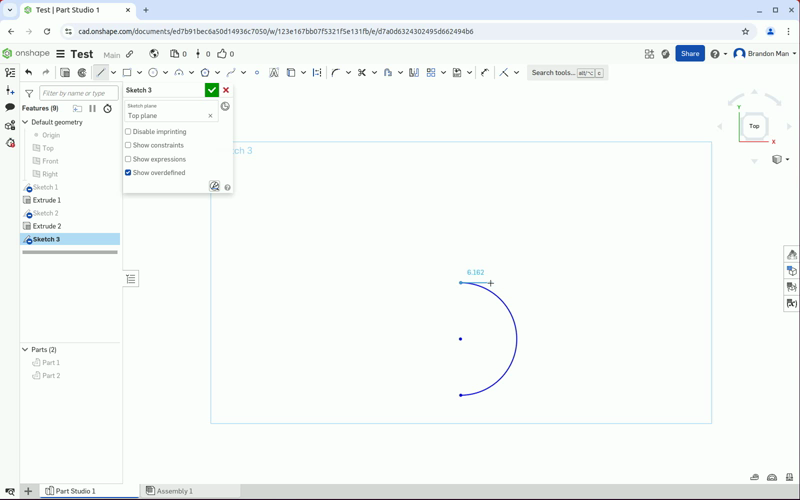
mouse_move(460, 292)
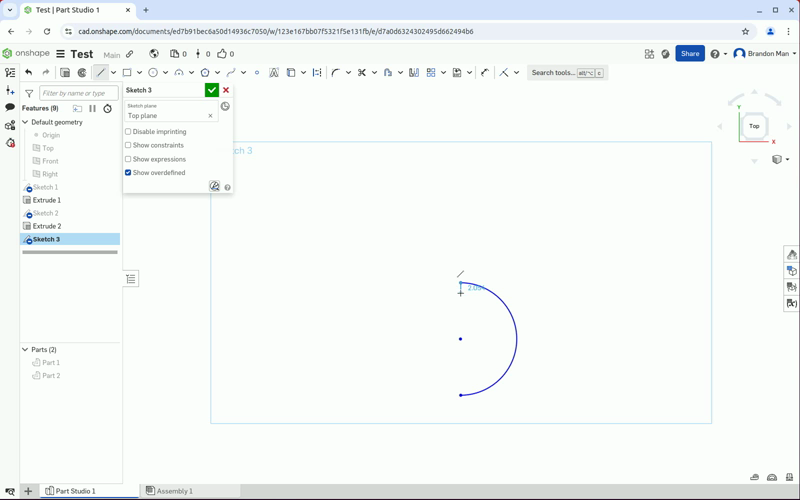
click(460, 292)
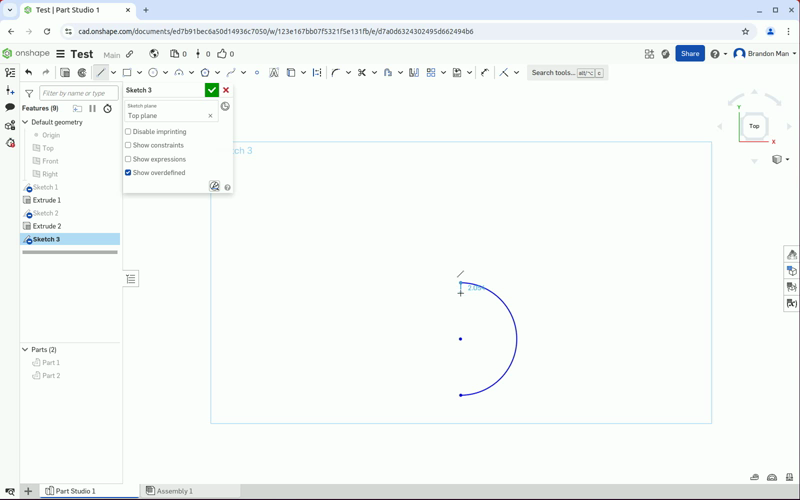
key_up(shift)
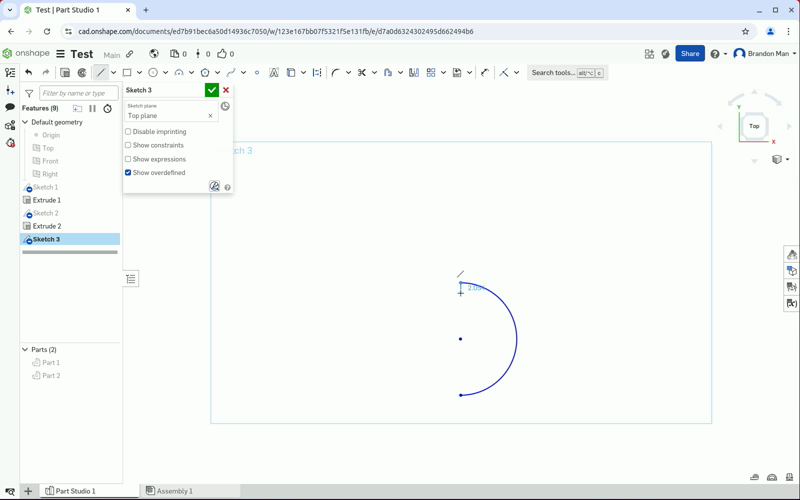
key(esc)
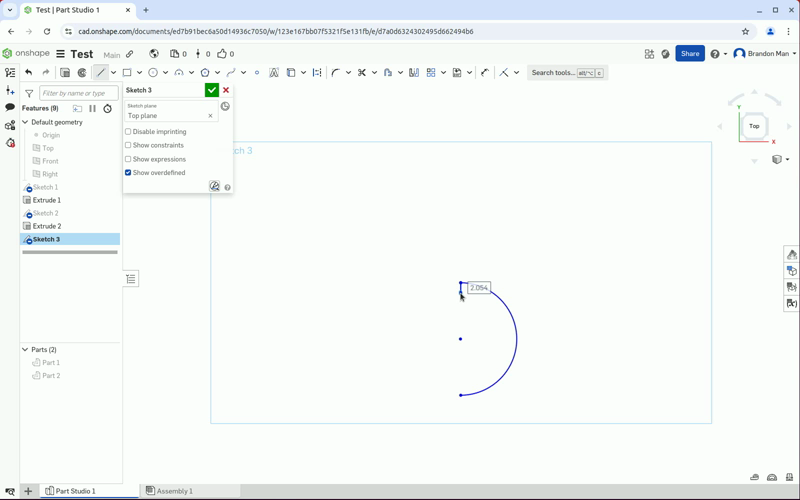
key(a)
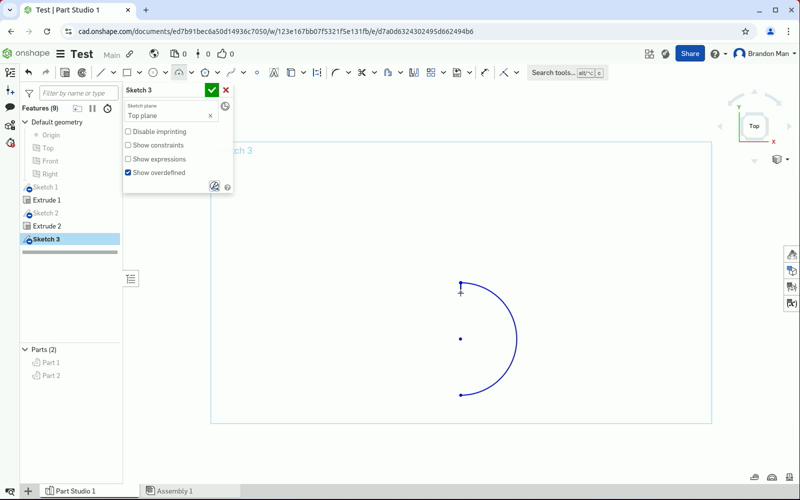
mouse_move(460, 292)
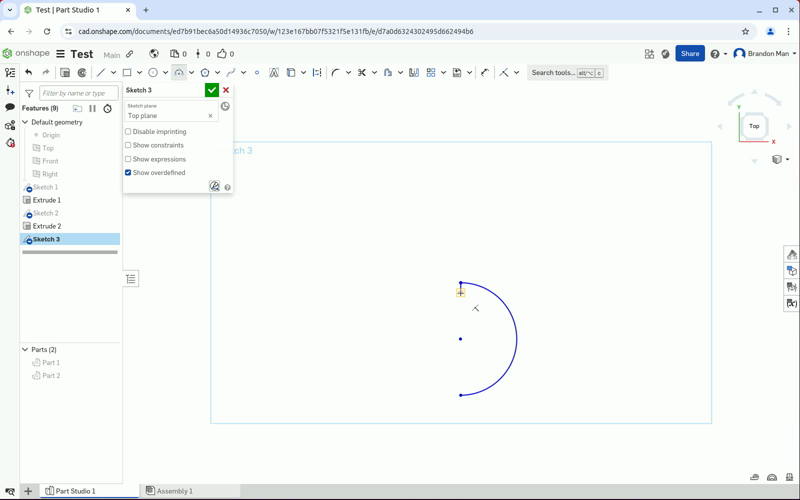
click(460, 292)
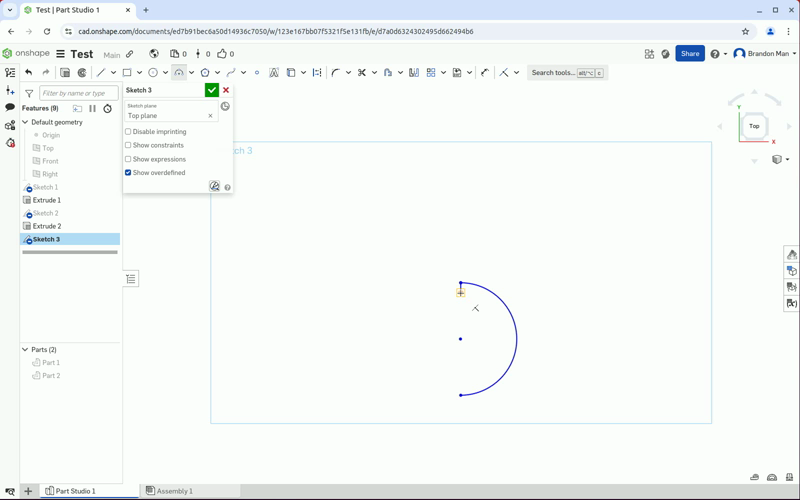
key_down(shift)
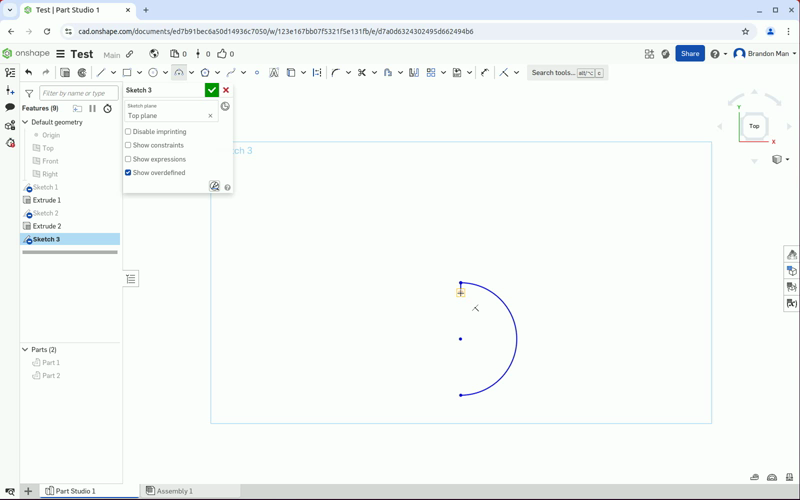
mouse_move(460, 385)
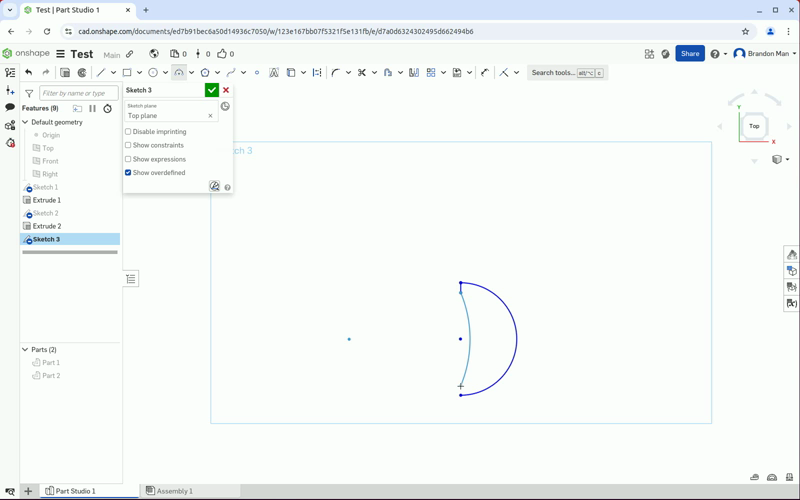
click(460, 385)
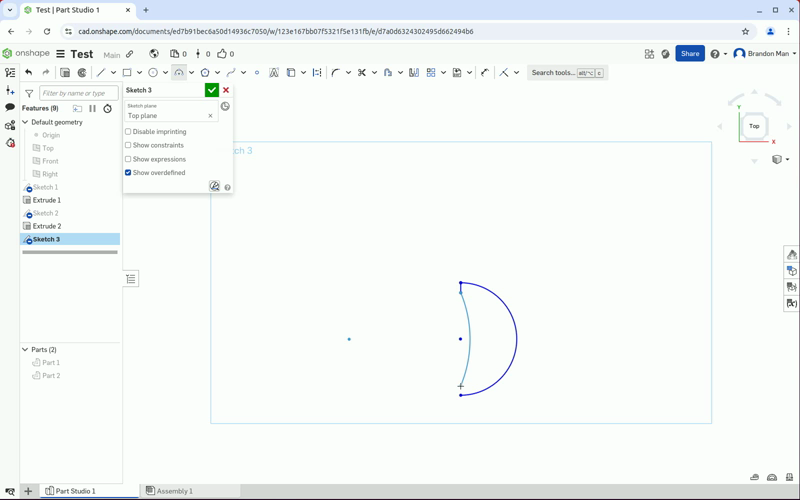
mouse_move(507, 339)
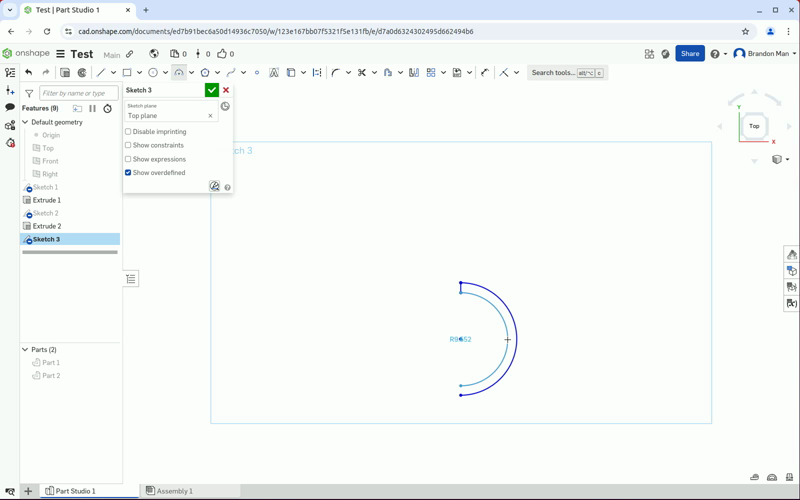
click(507, 339)
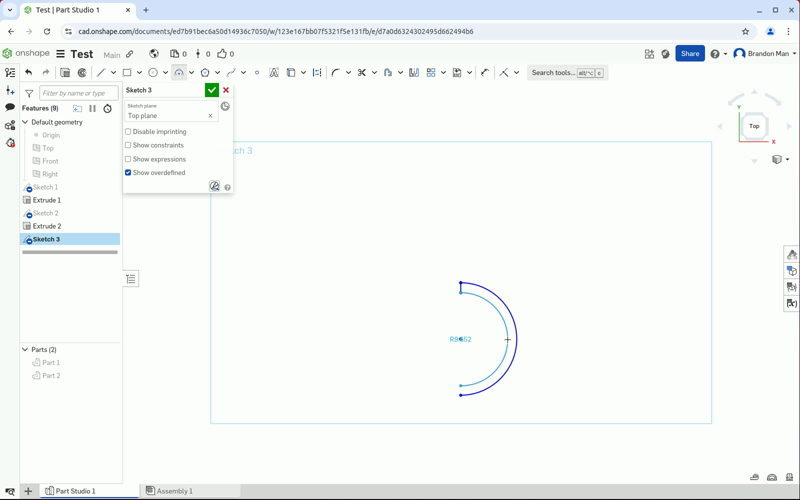
key_up(shift)
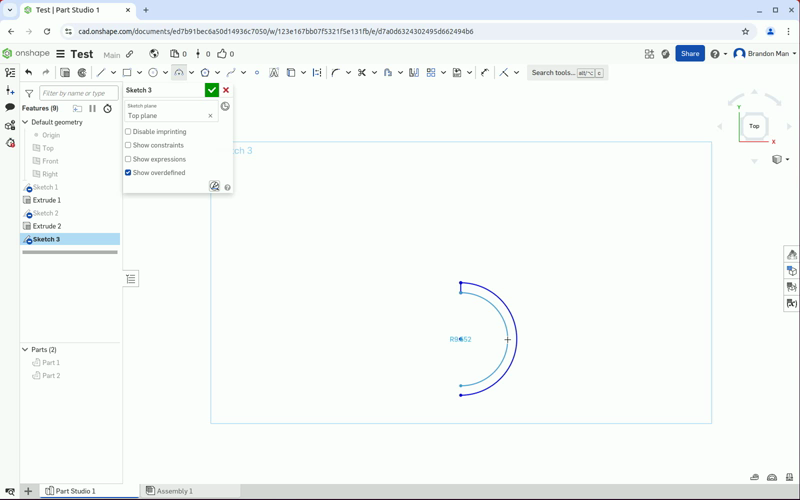
key(esc)
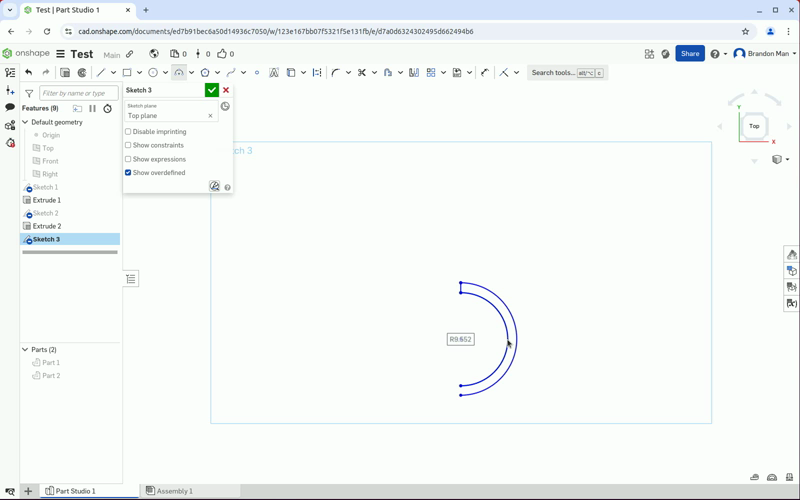
key(l)
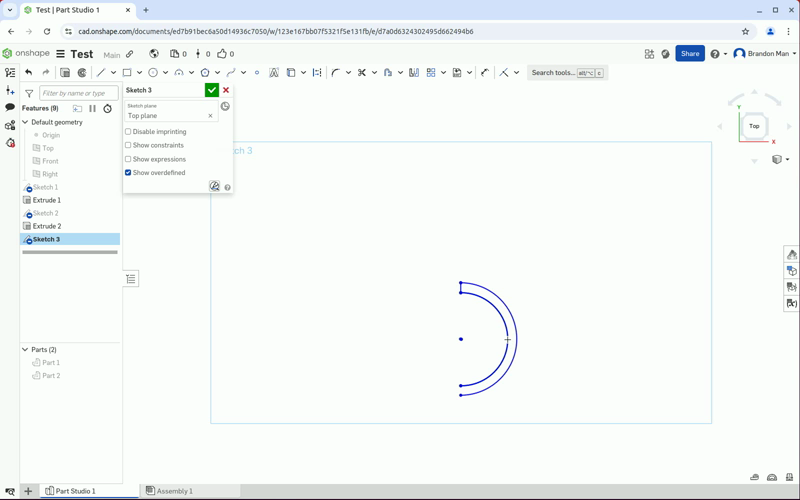
mouse_move(460, 385)
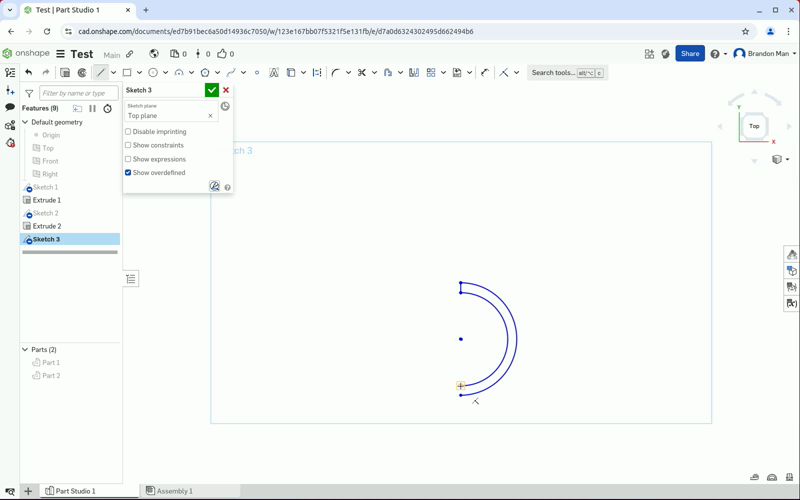
click(460, 385)
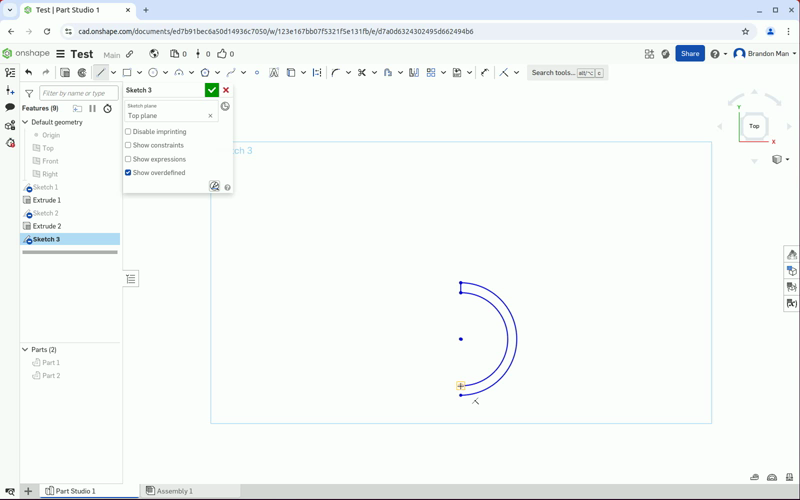
mouse_move(490, 385)
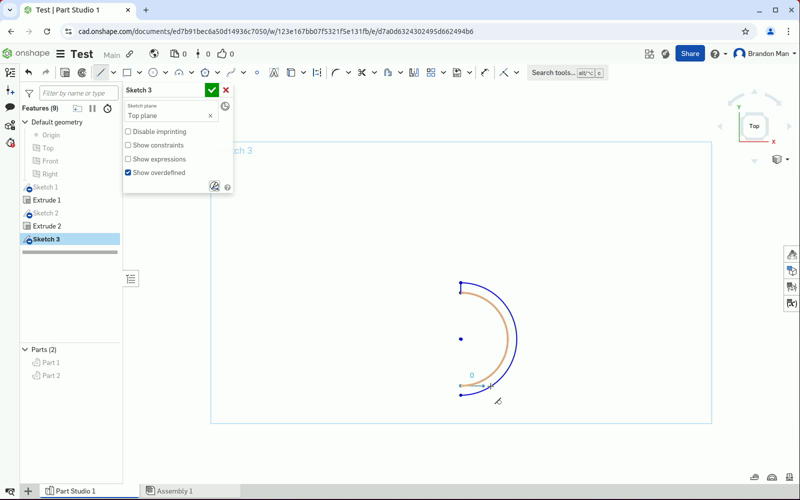
key_down(shift)
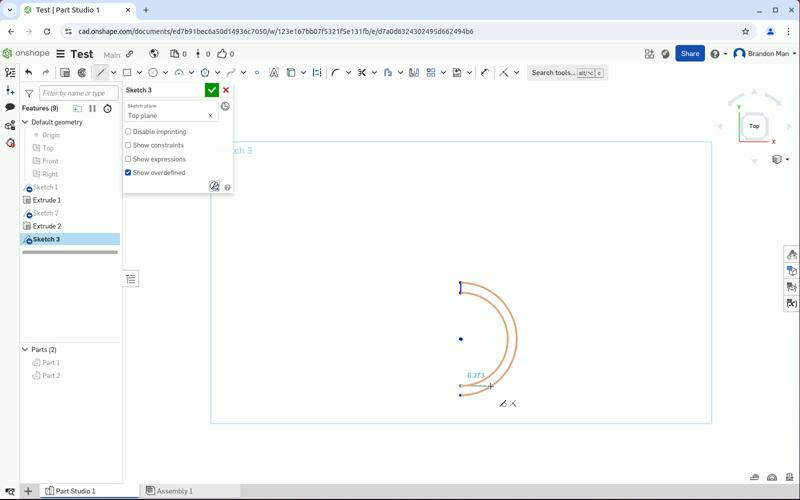
mouse_move(460, 395)
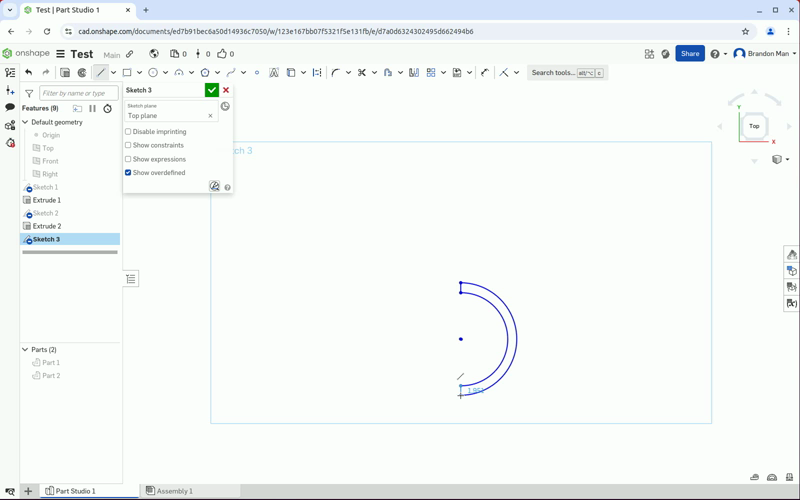
key_up(shift)
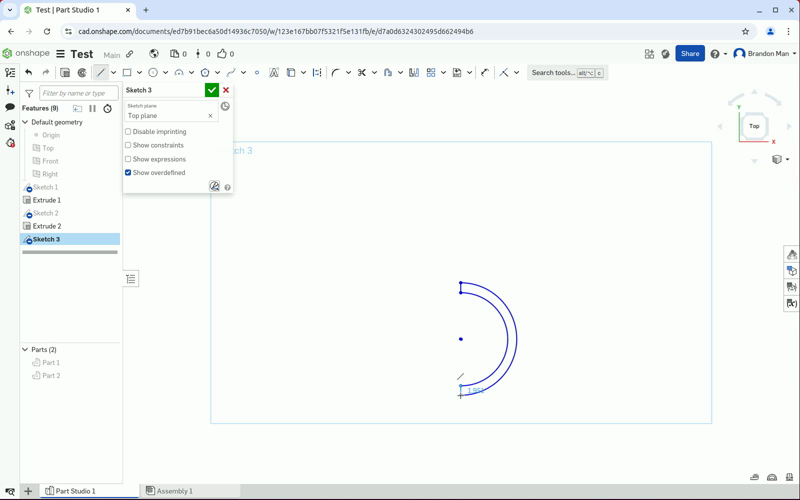
click(460, 395)
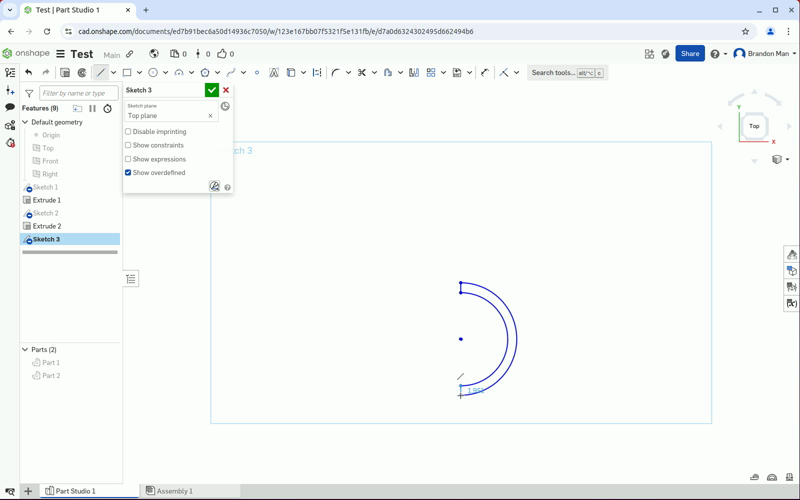
key(esc)
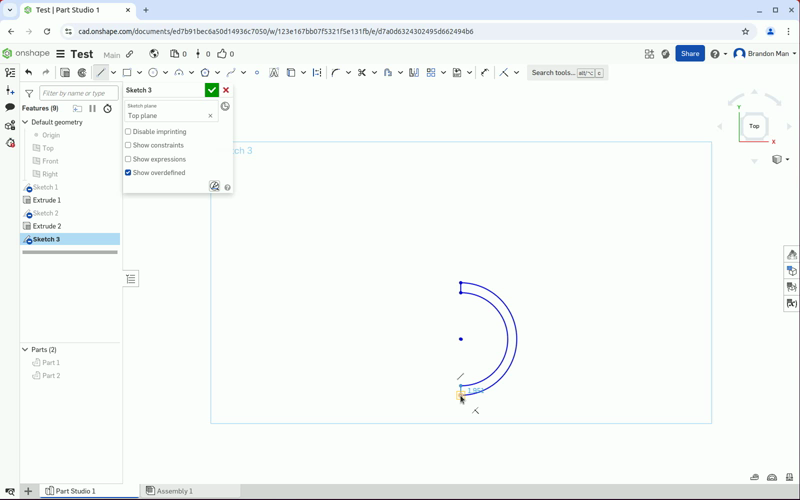
mouse_move(491, 365)
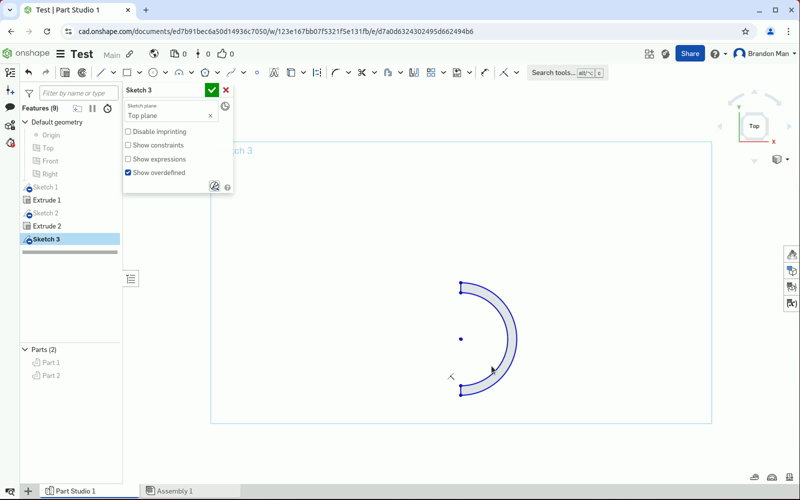
scroll(6)
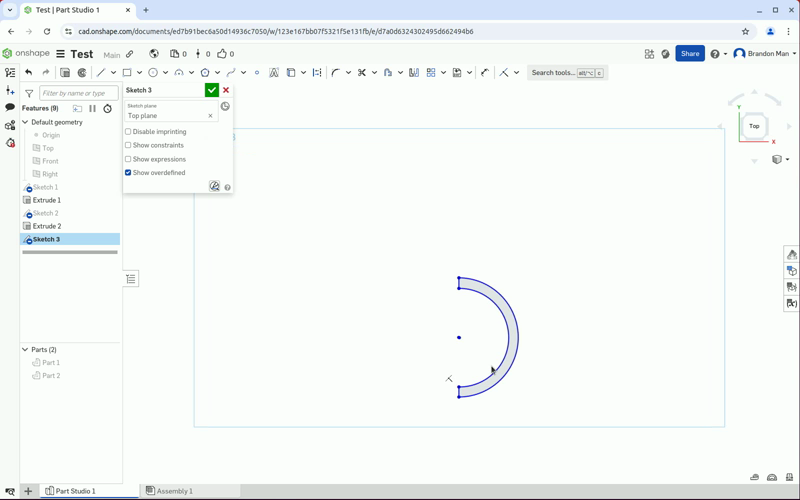
scroll(6)
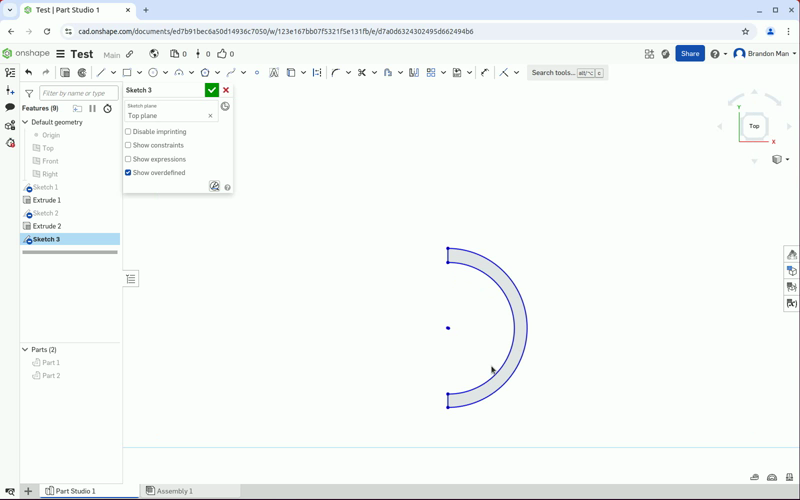
scroll(6)
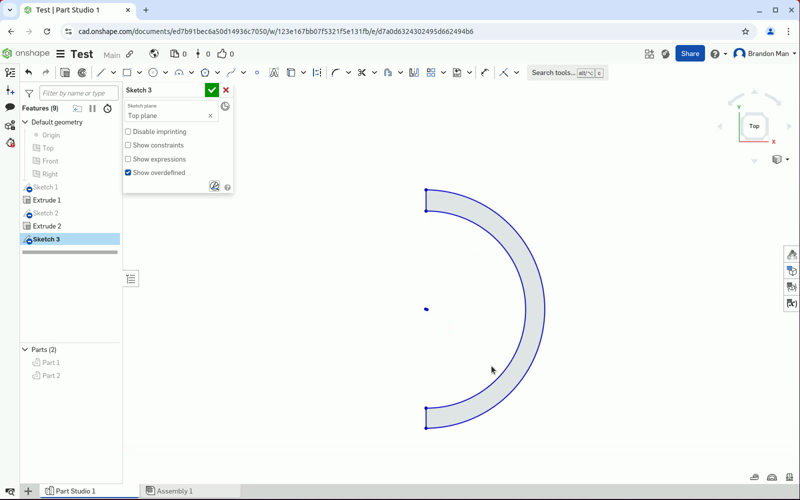
scroll(6)
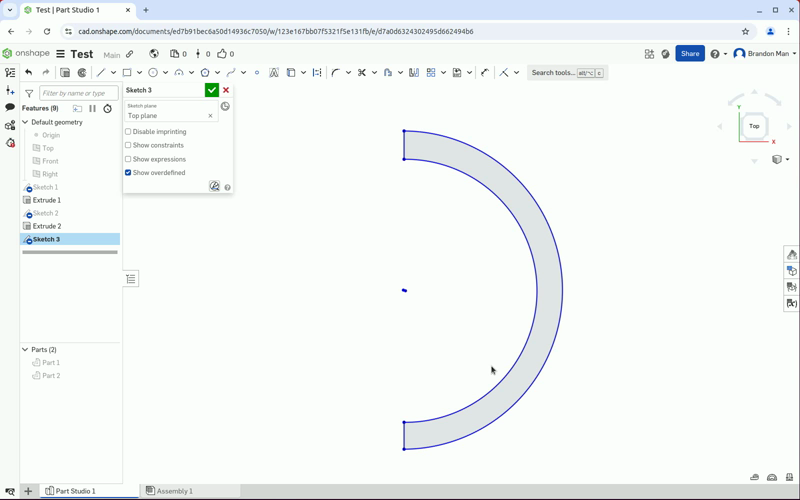
scroll(6)
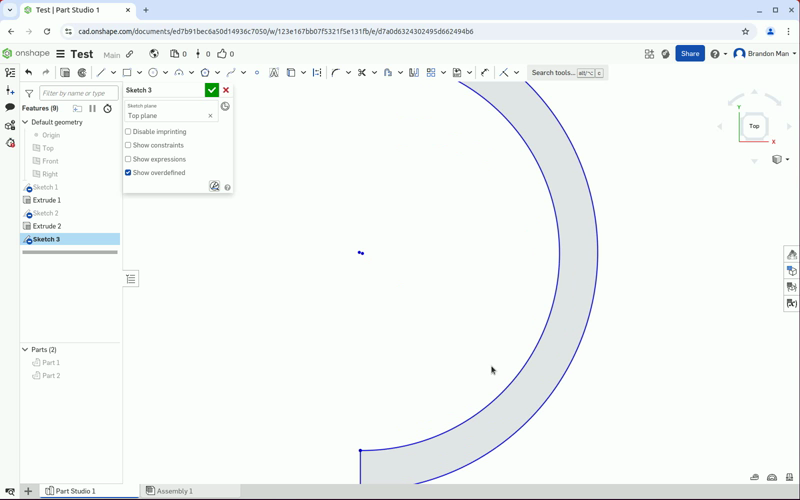
scroll(6)
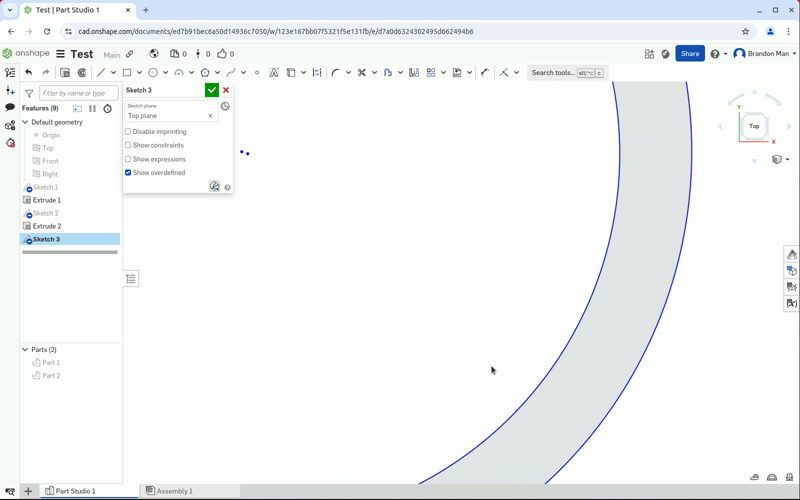
scroll(6)
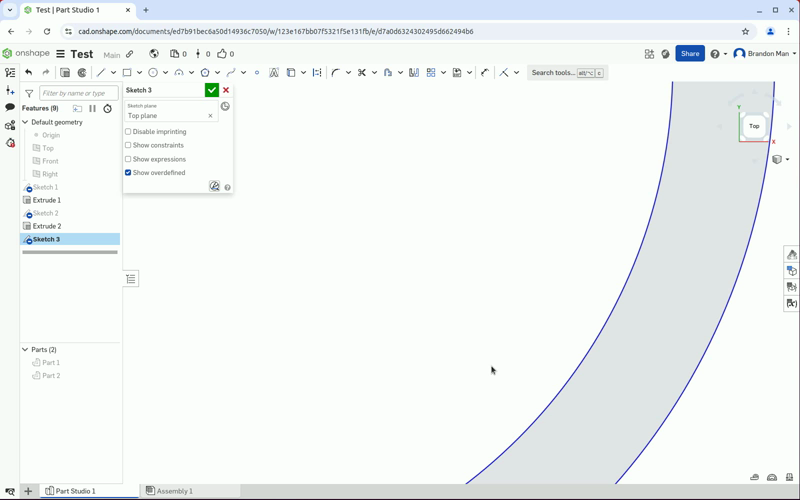
click(491, 365)
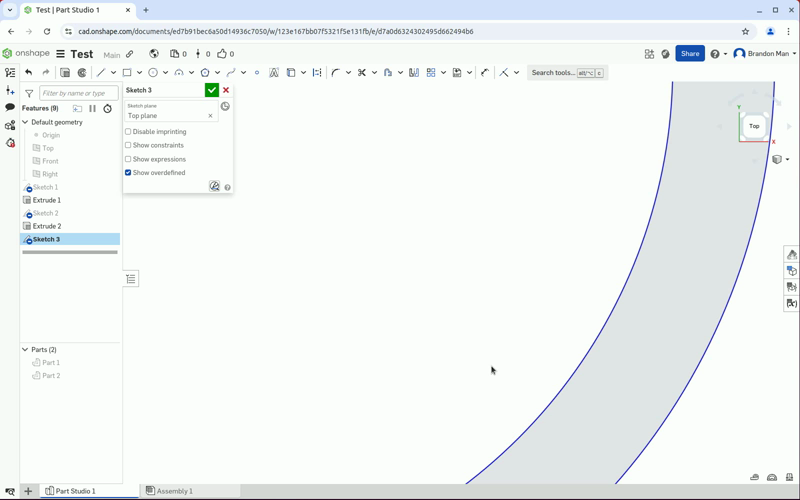
scroll(-6)
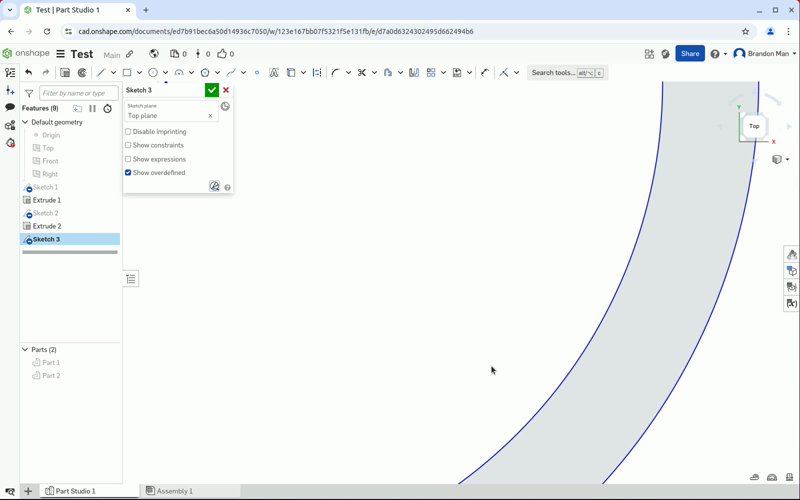
scroll(-6)
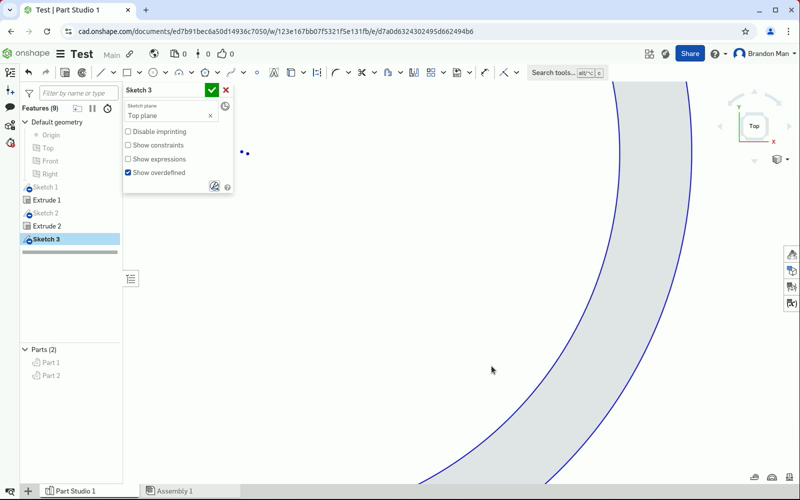
scroll(-6)
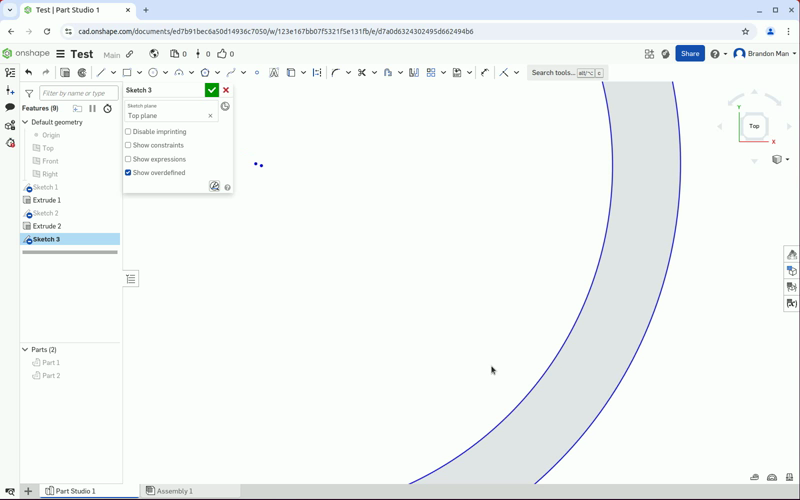
scroll(-6)
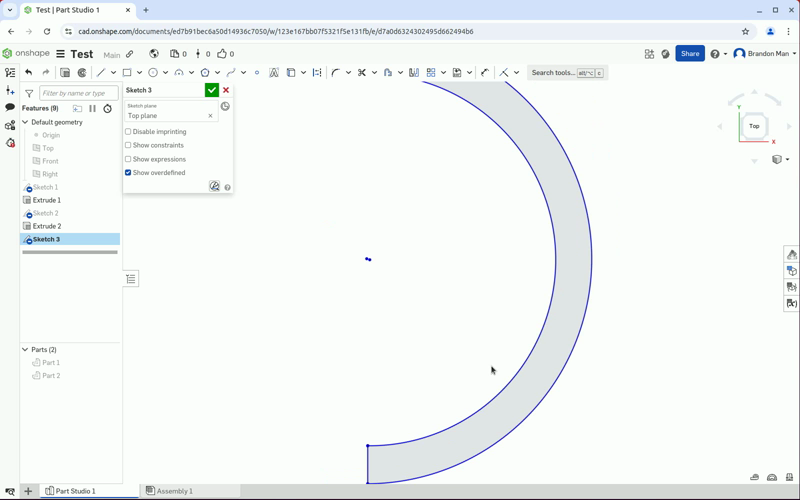
scroll(-6)
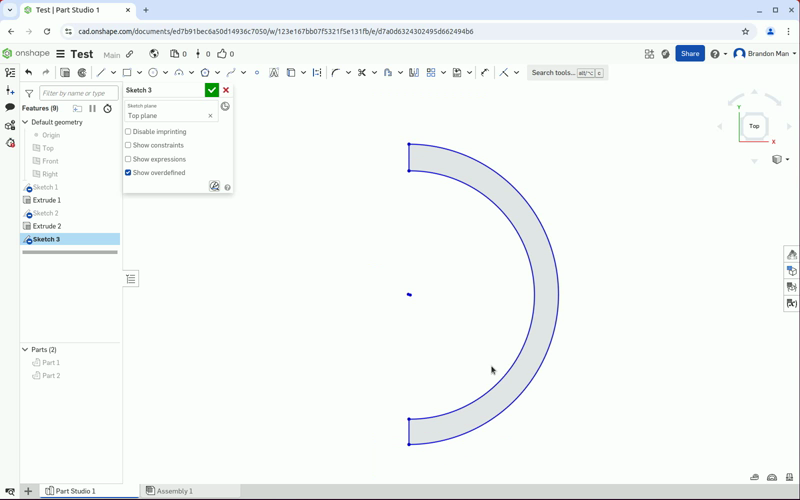
scroll(-6)
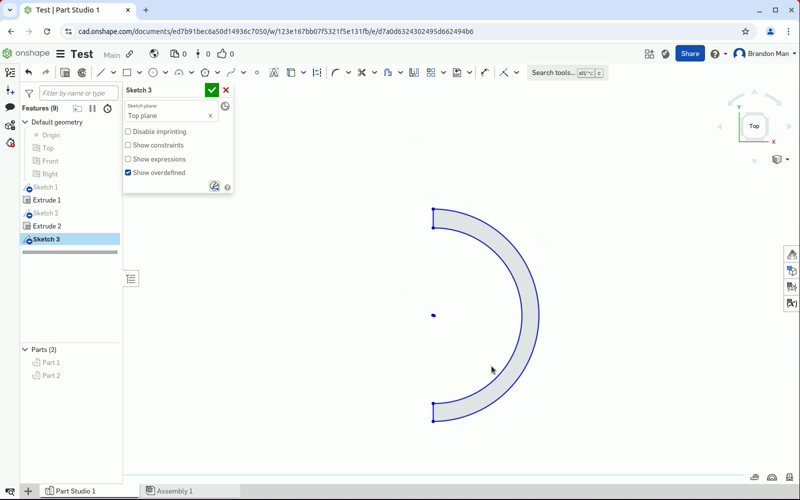
scroll(-6)
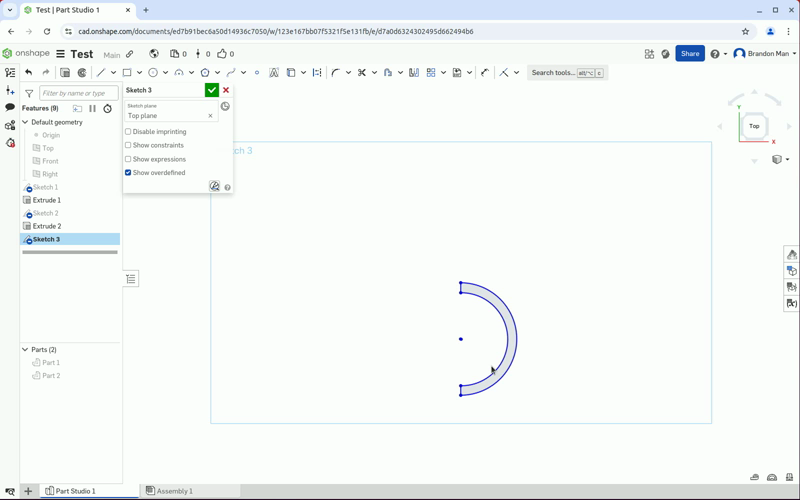
mouse_move(73, 352)
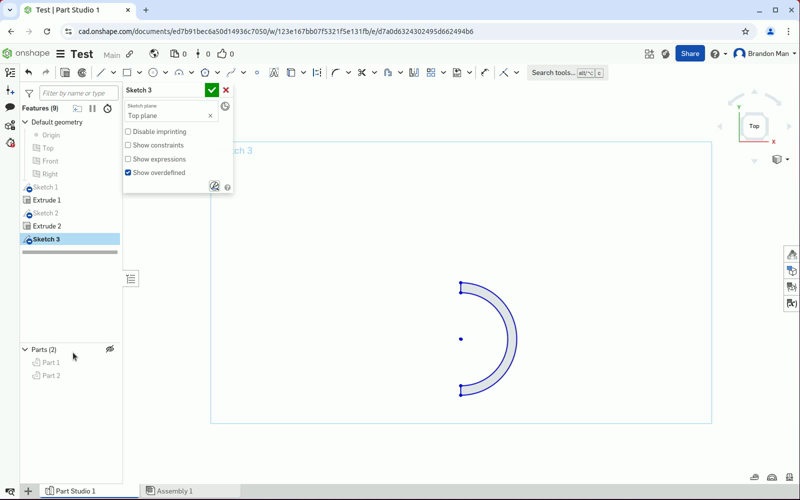
key(shift+y)
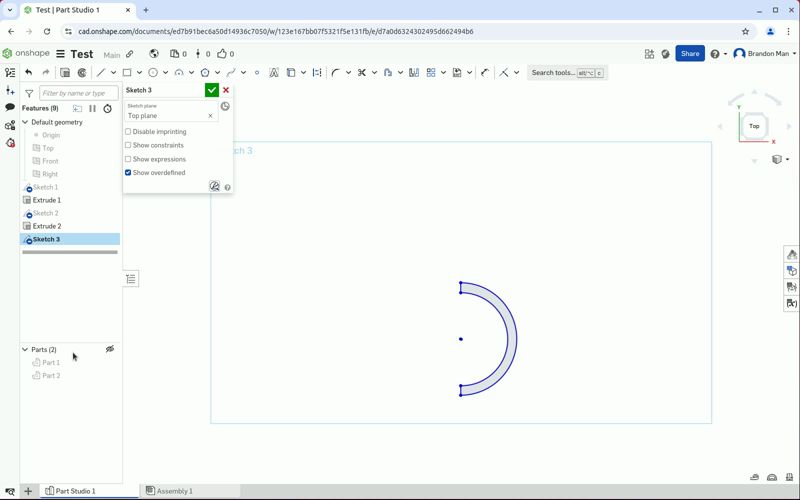
key(shift+e)
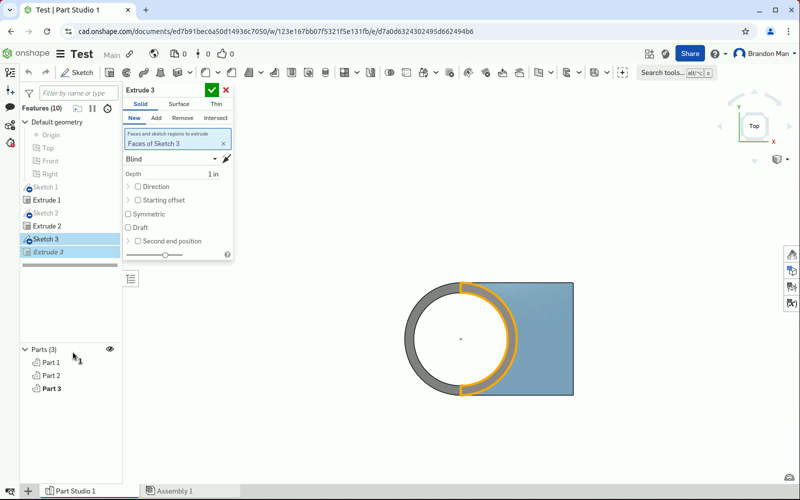
mouse_move(143, 106)
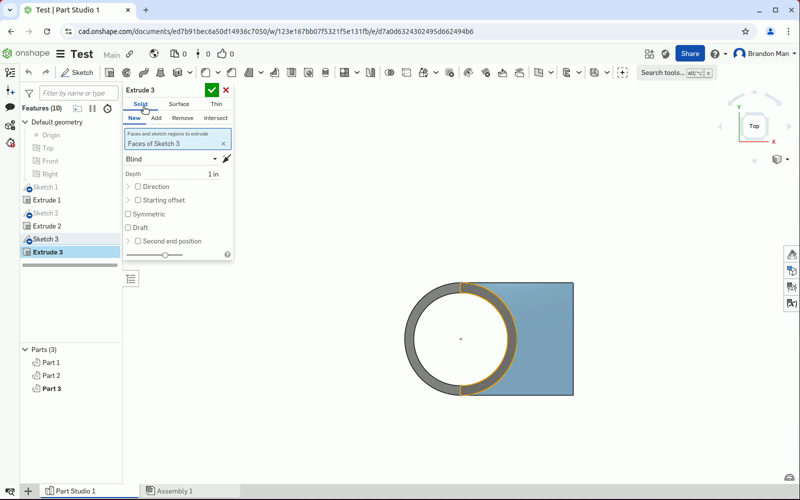
click(143, 106)
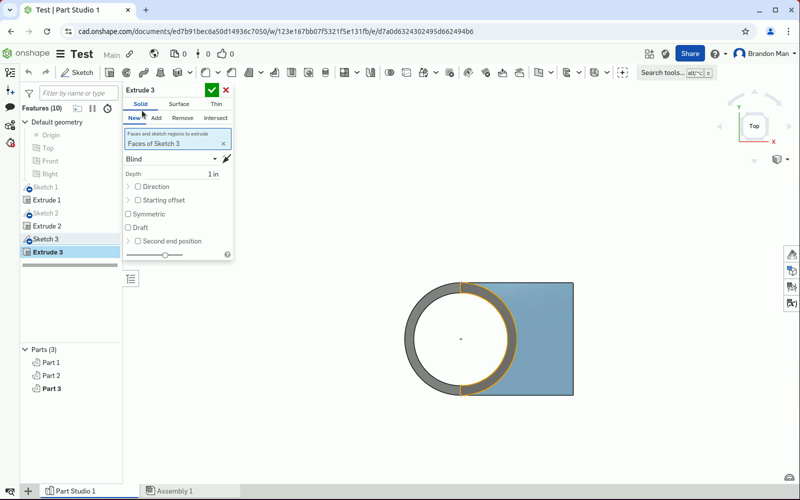
mouse_move(137, 120)
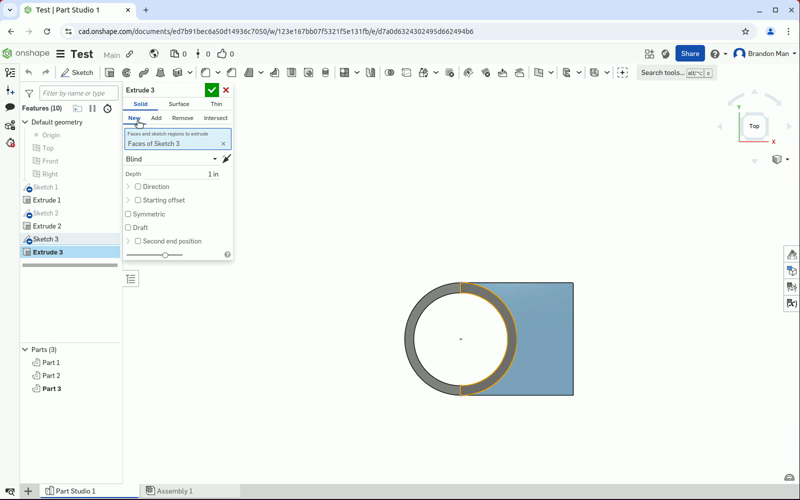
click(137, 120)
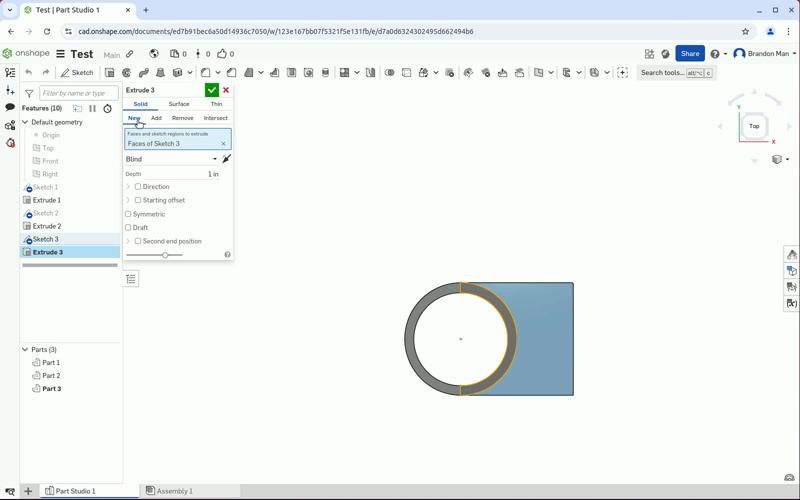
key(tab, 4)
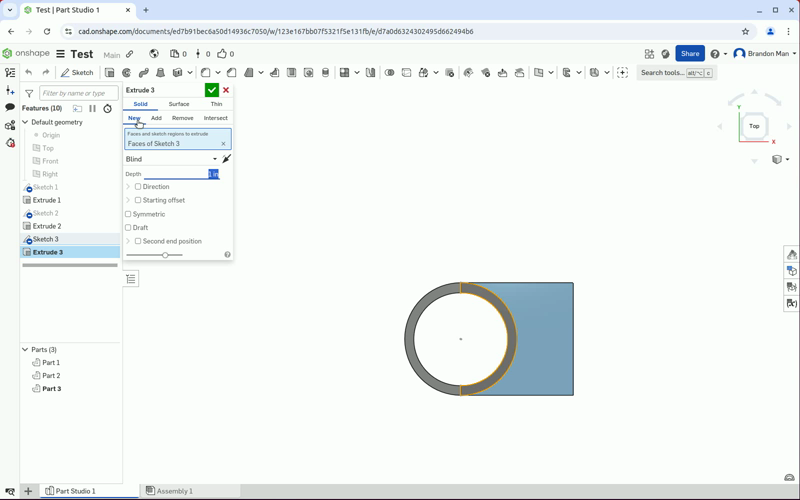
text(19.257)
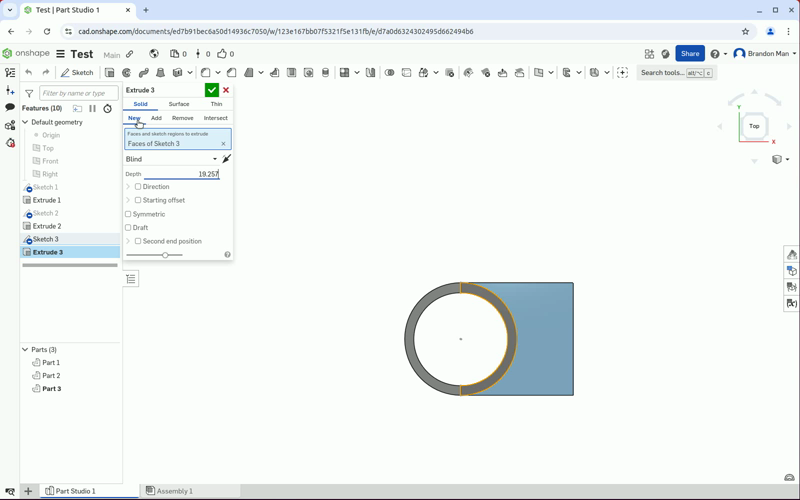
key(enter)
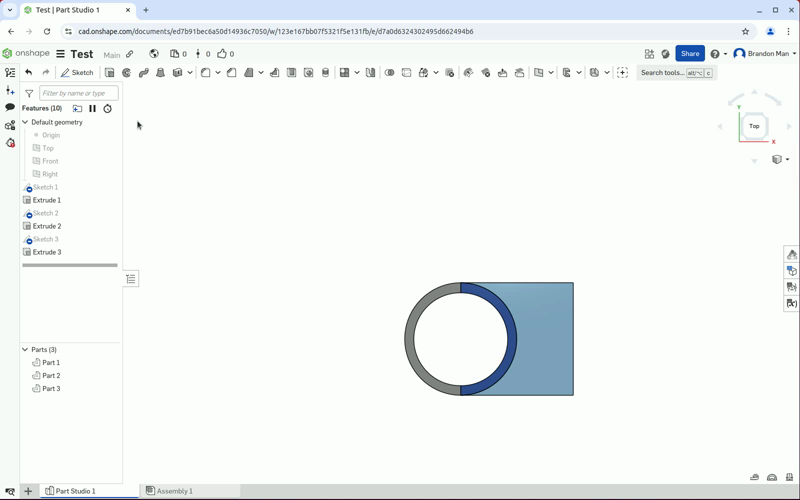
key(shift+h)
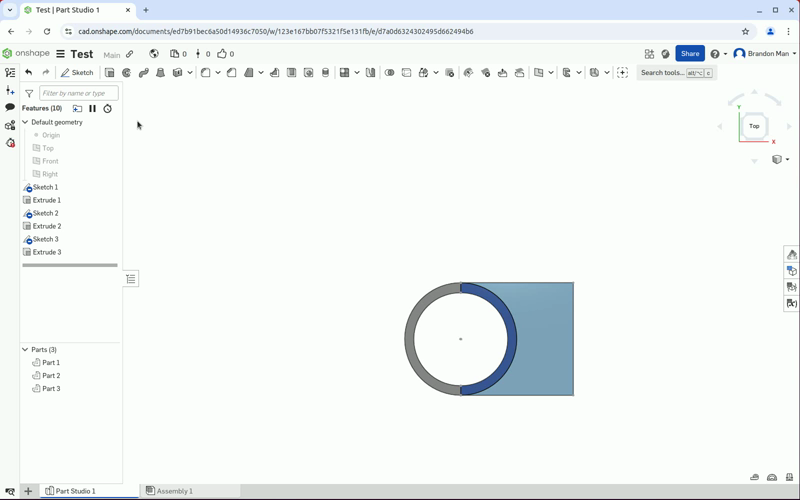
key(shift+h)
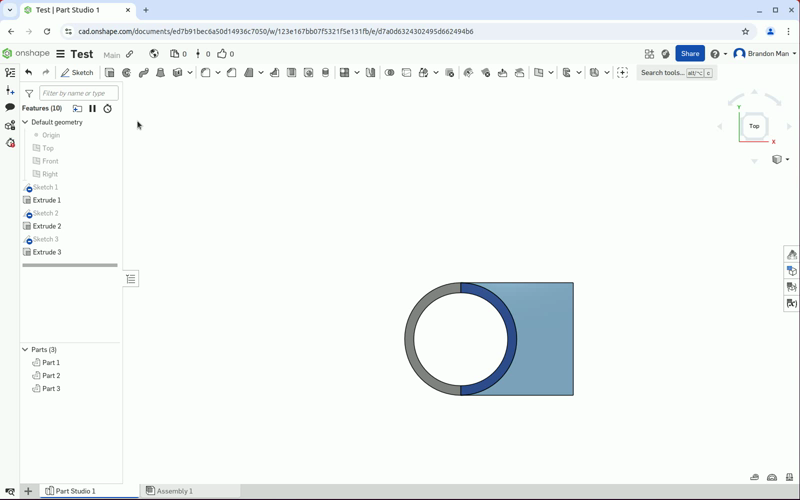
mouse_move(73, 189)
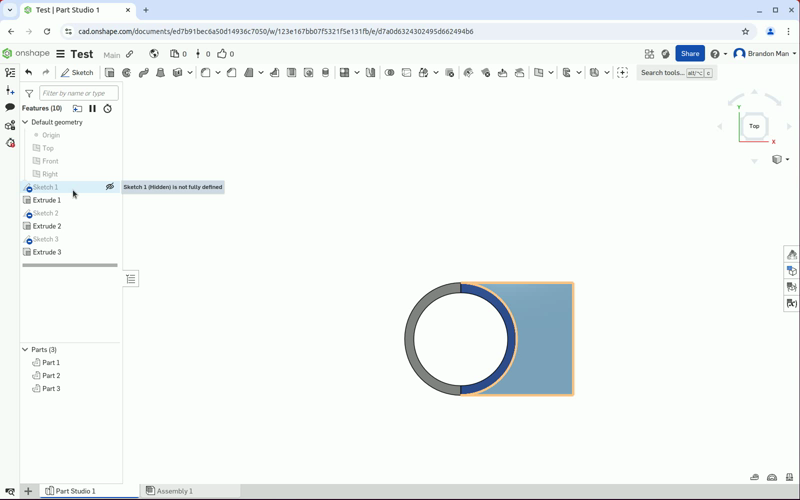
click(73, 189)
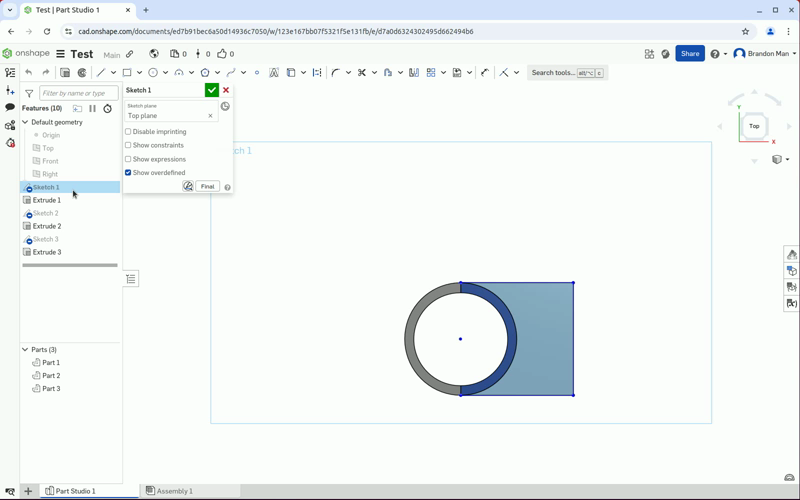
mouse_move(229, 92)
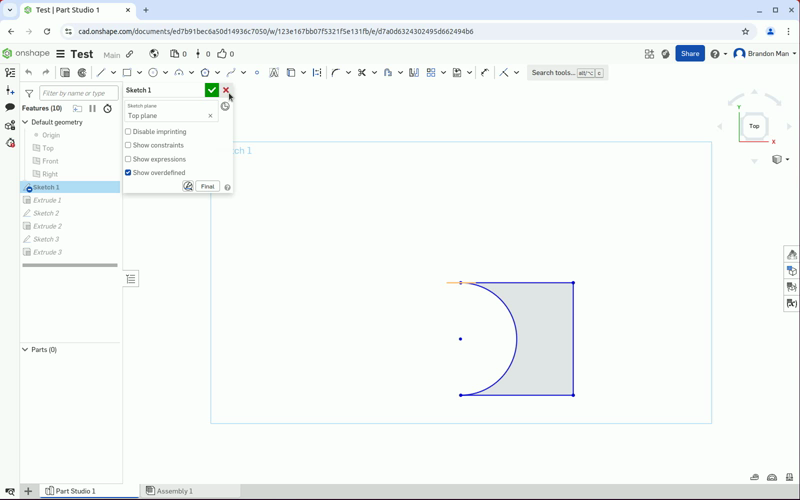
click(229, 92)
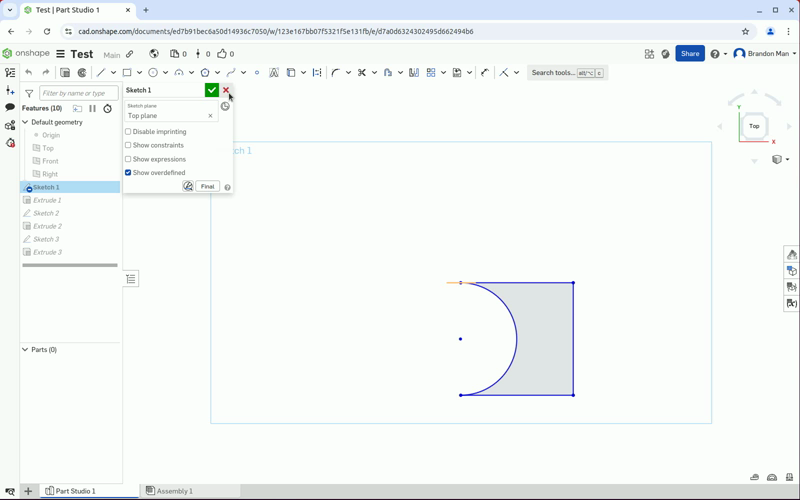
key(shift+s)
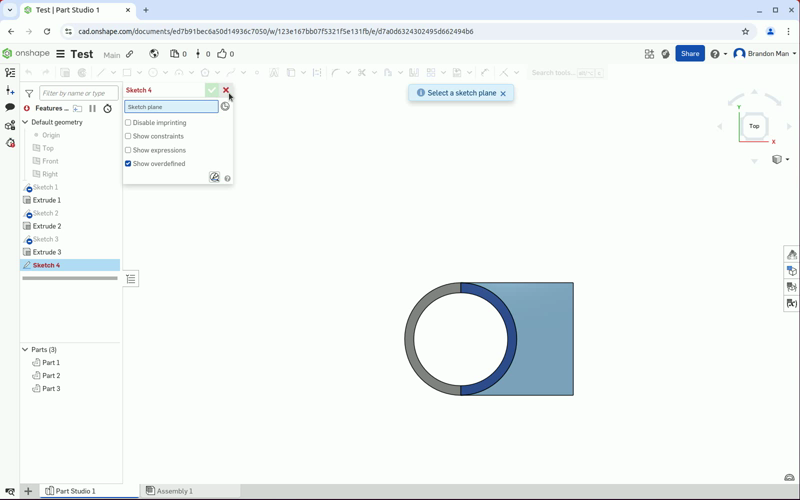
mouse_move(73, 150)
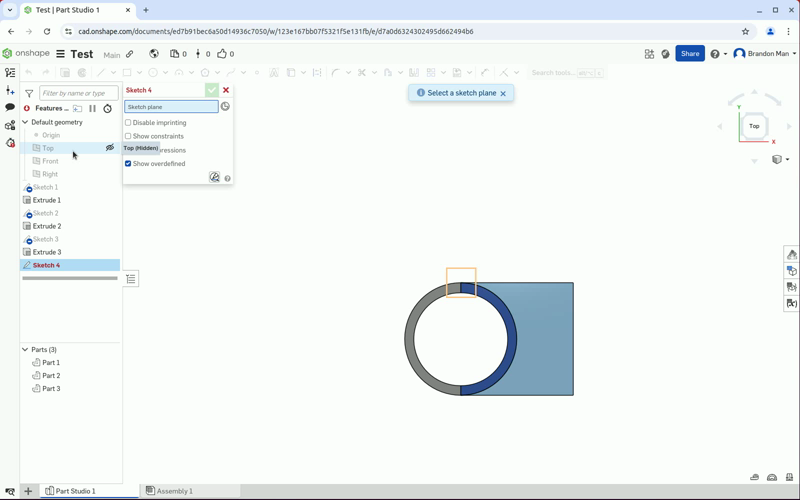
click(73, 150)
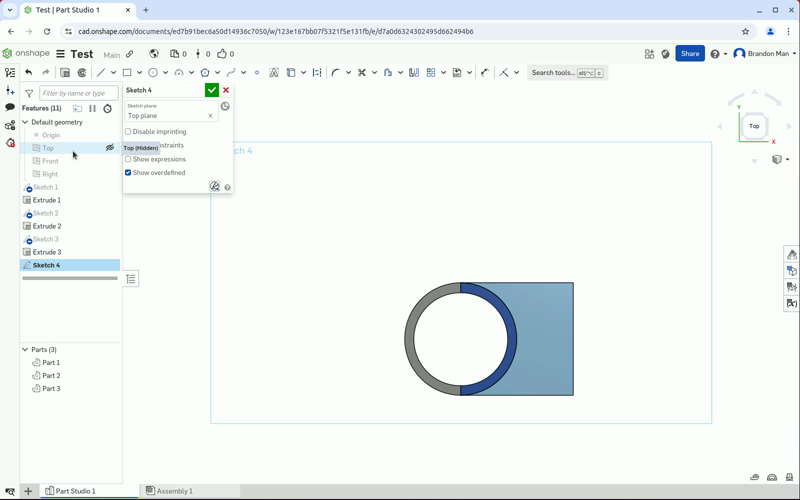
mouse_move(73, 352)
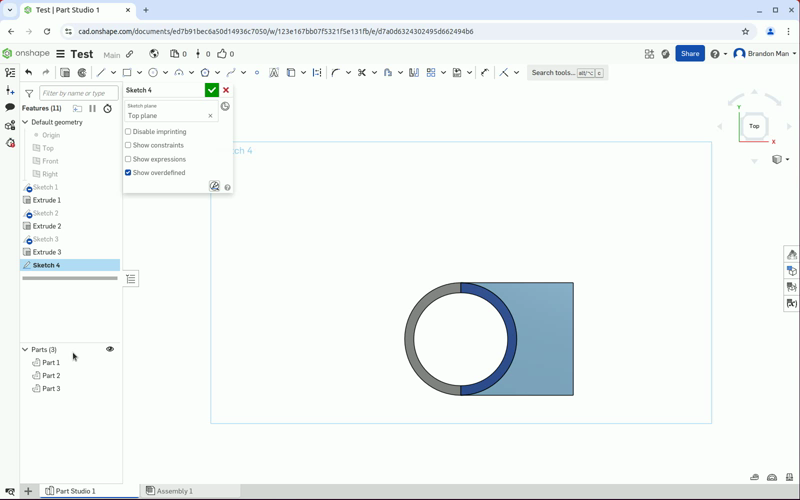
key(y)
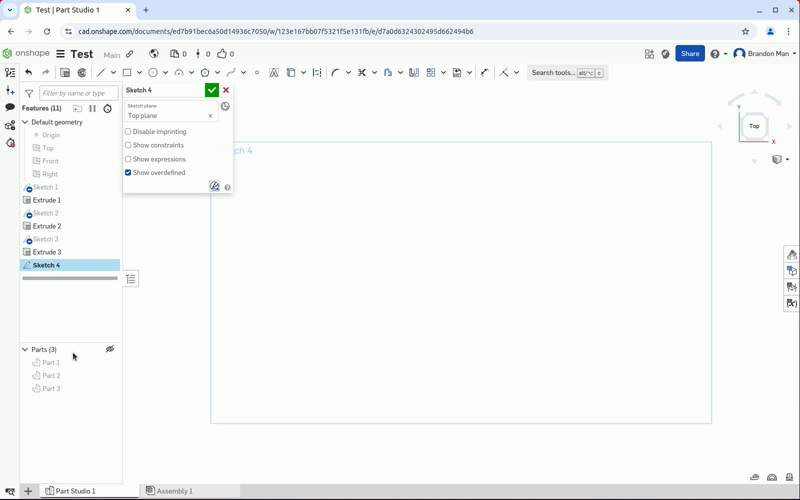
key(l)
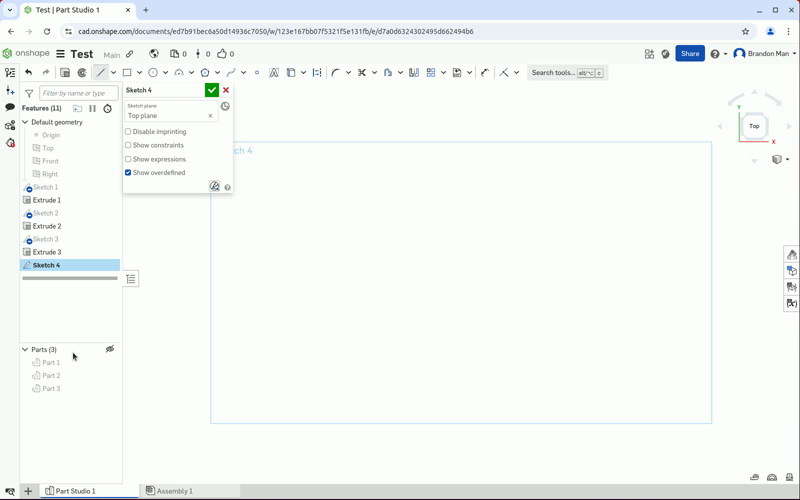
key_down(shift)
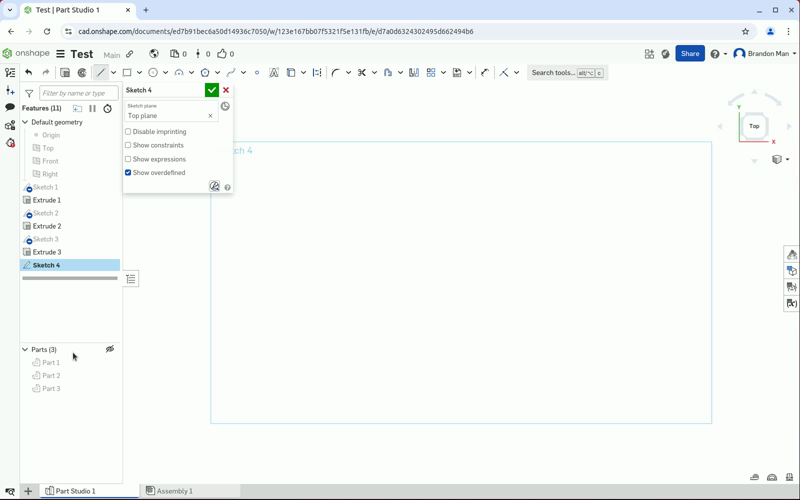
mouse_move(460, 395)
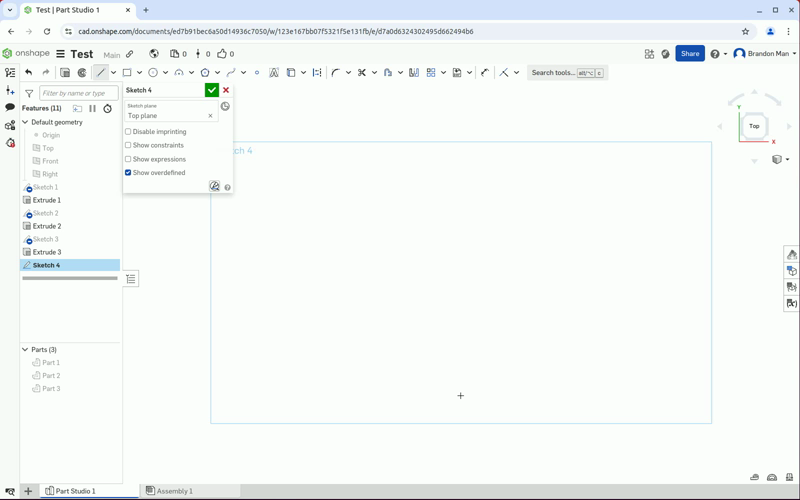
click(460, 395)
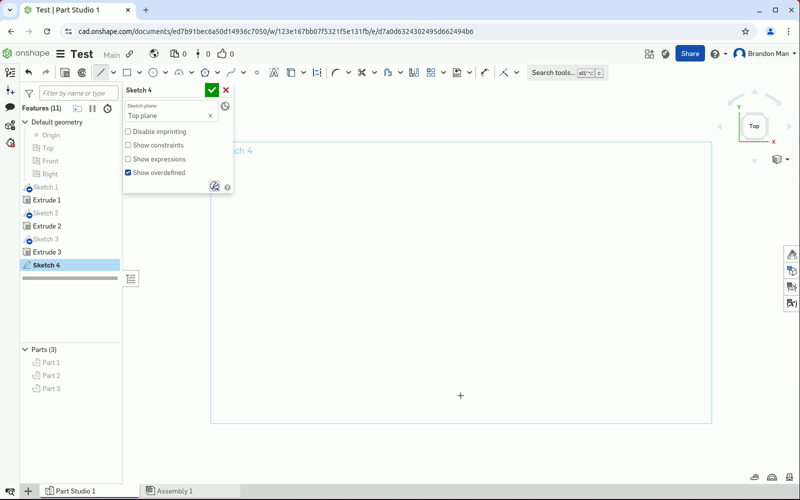
key_up(shift)
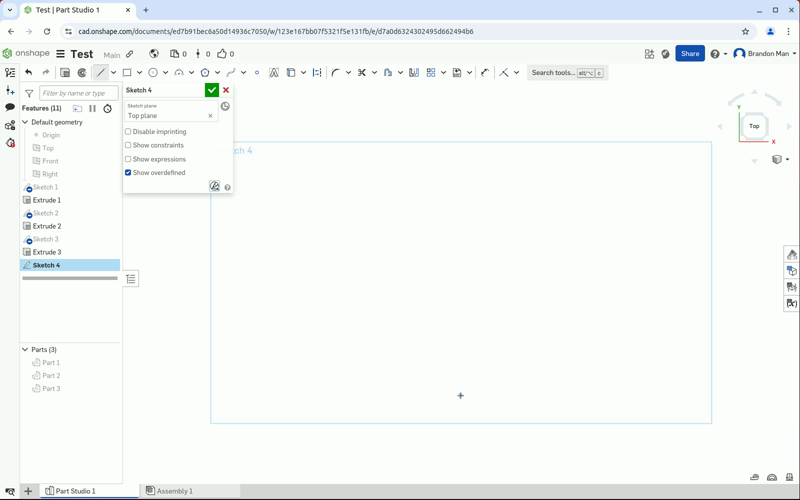
key_down(shift)
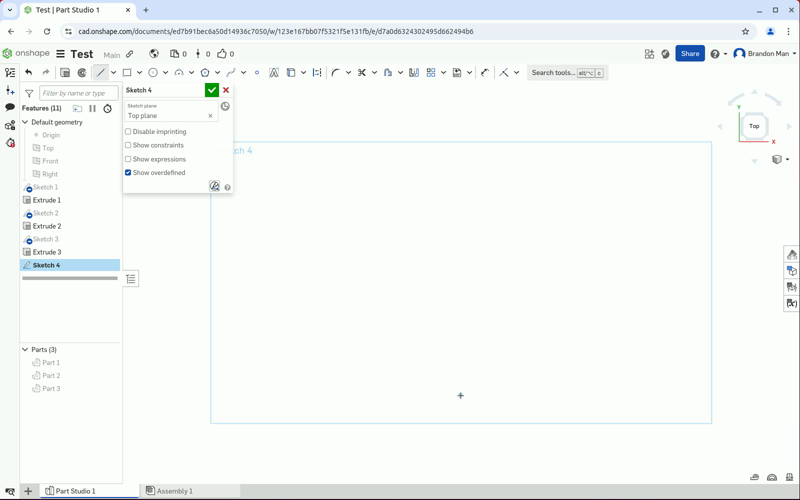
mouse_move(573, 395)
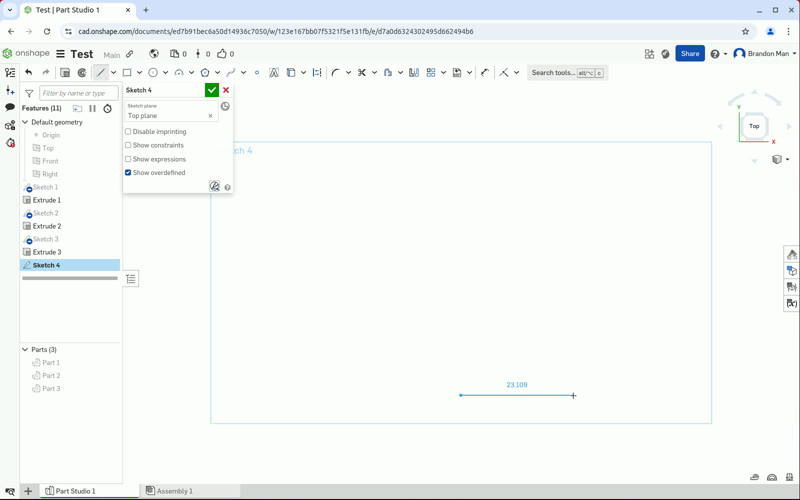
click(573, 395)
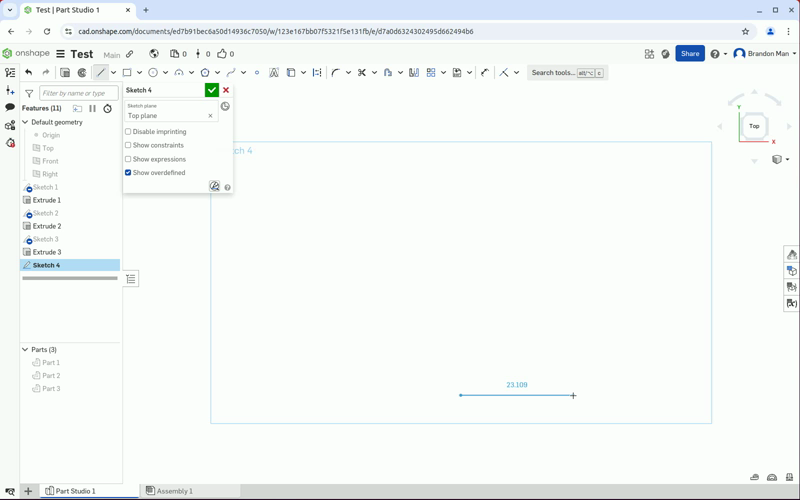
key_up(shift)
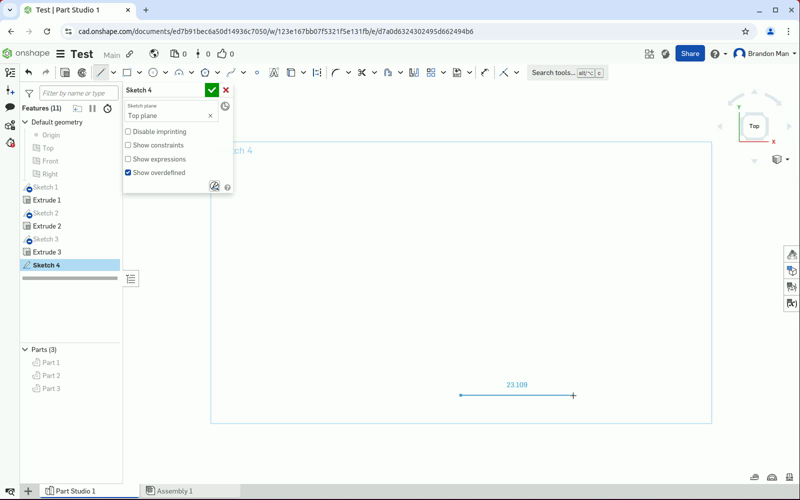
key_down(shift)
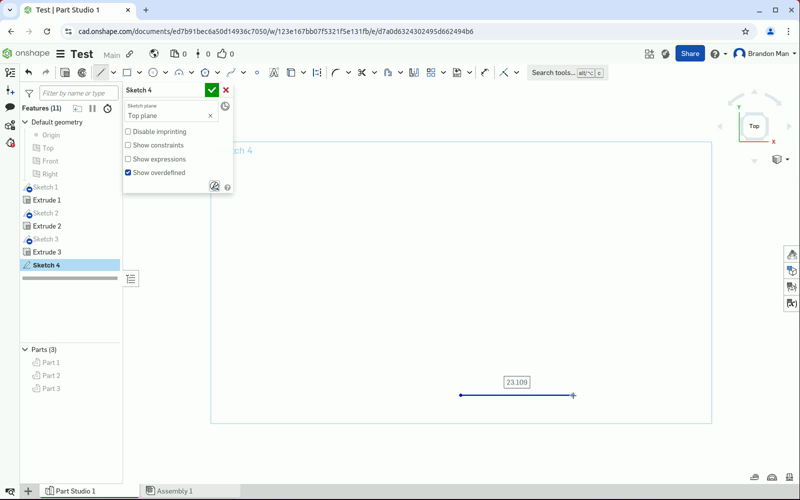
mouse_move(573, 282)
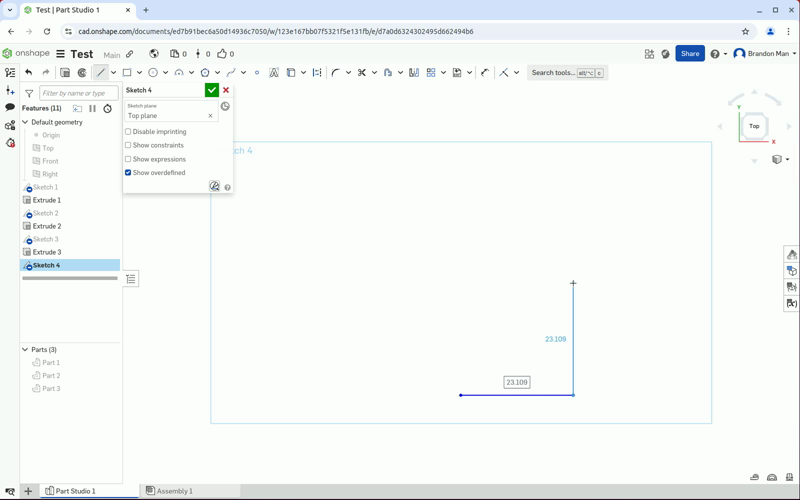
click(573, 282)
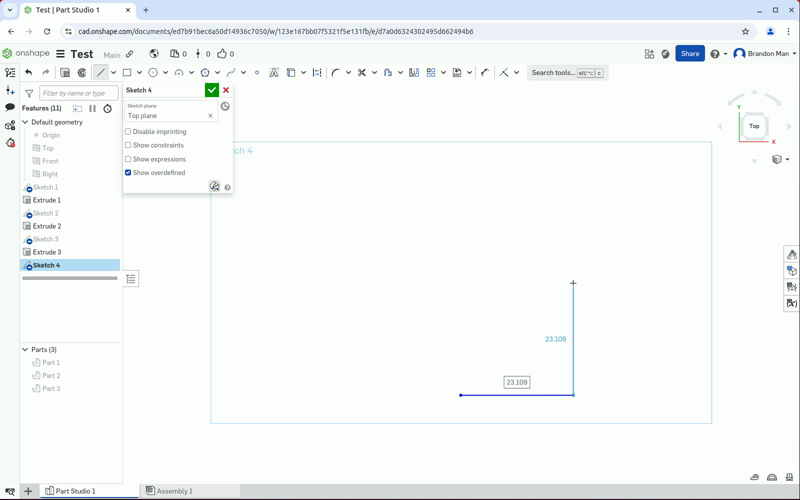
key_up(shift)
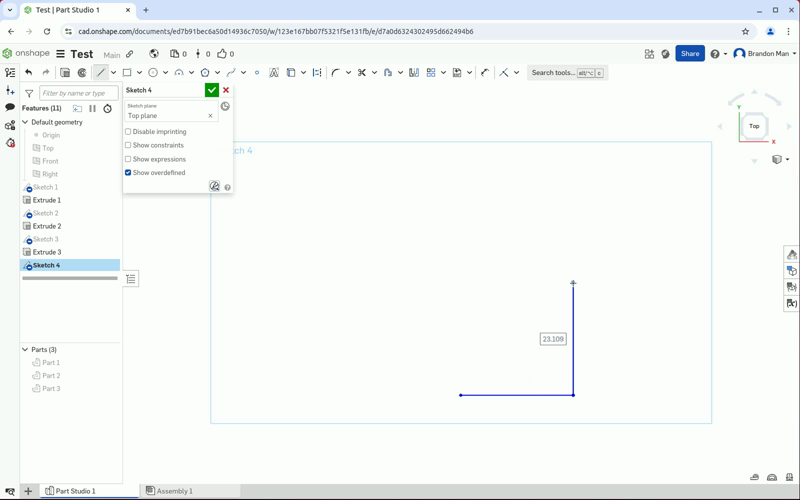
key_down(shift)
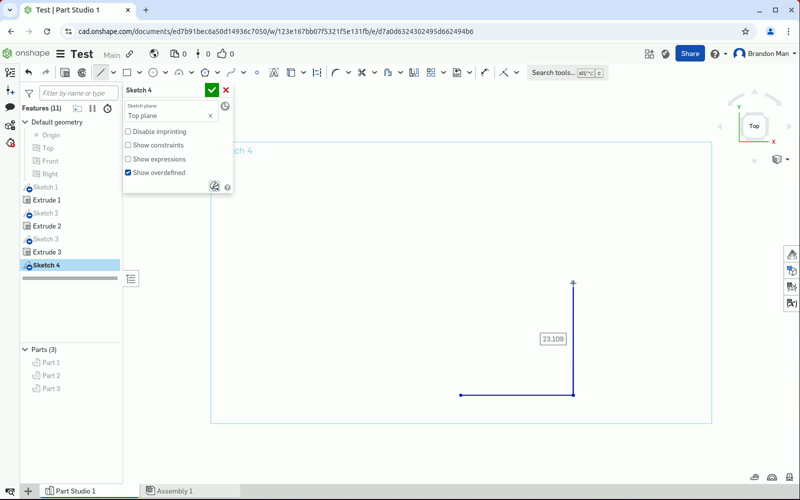
mouse_move(460, 282)
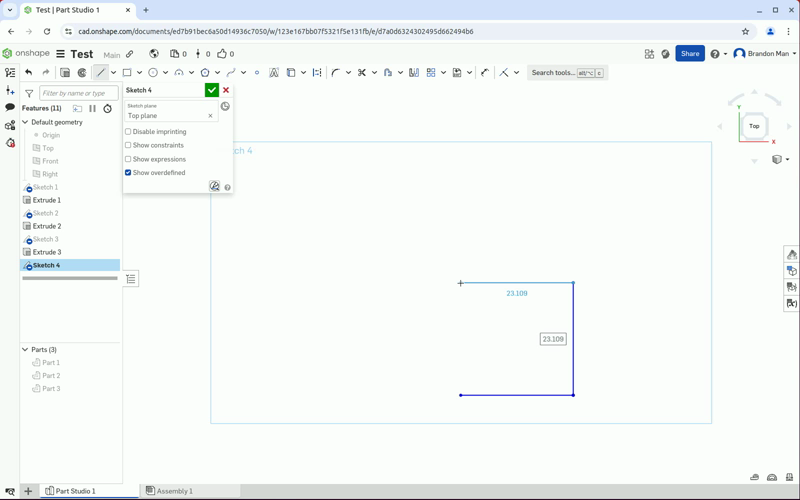
click(460, 282)
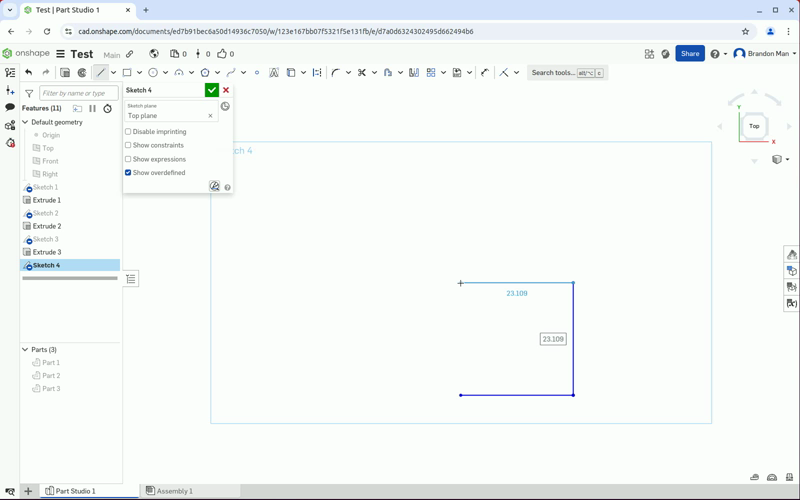
key_up(shift)
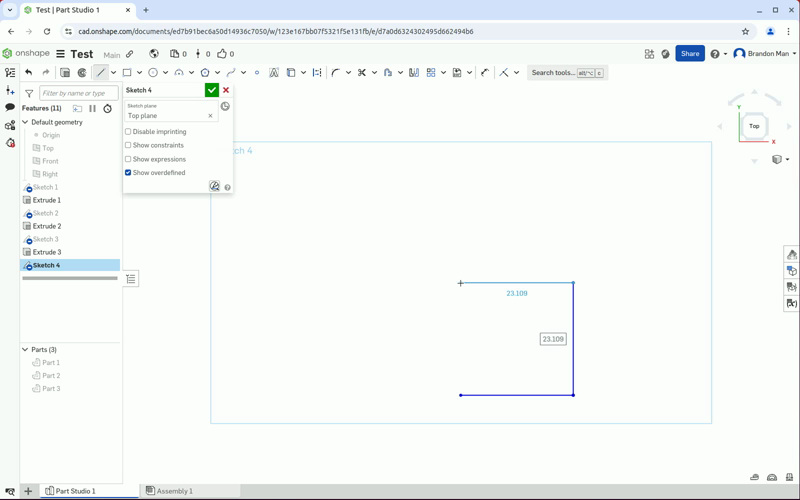
key(esc)
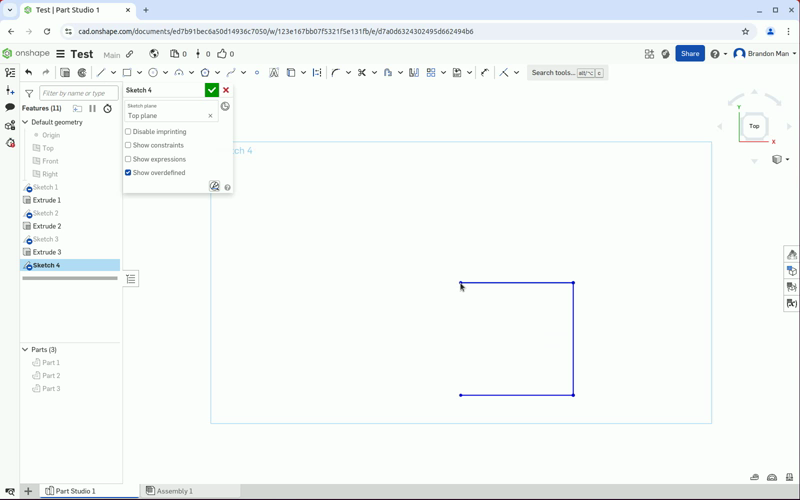
key(a)
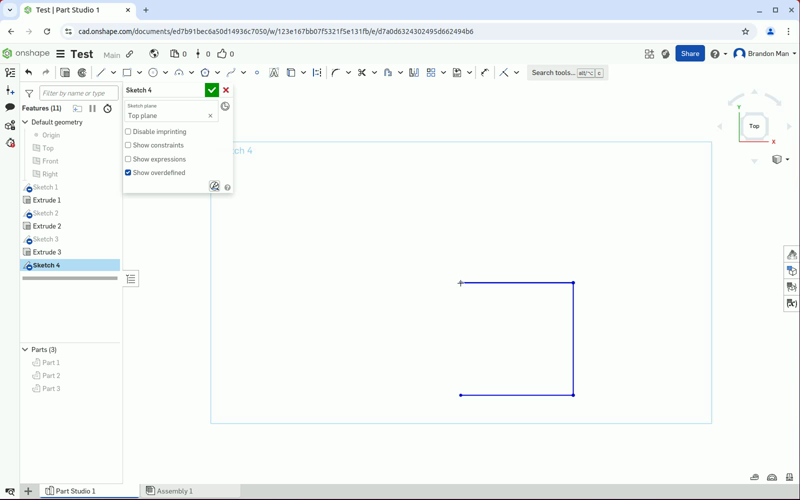
mouse_move(460, 282)
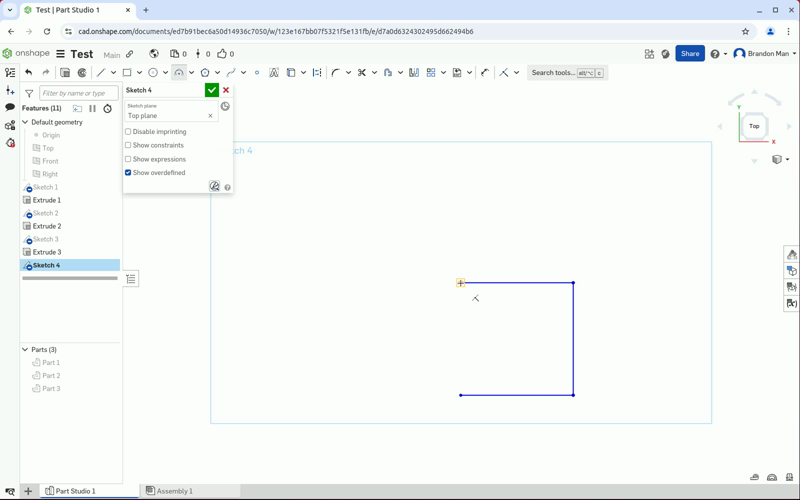
click(460, 282)
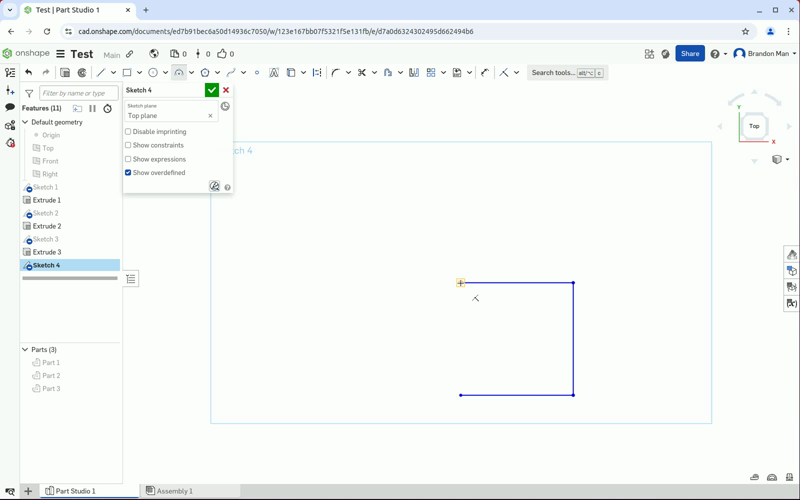
mouse_move(460, 395)
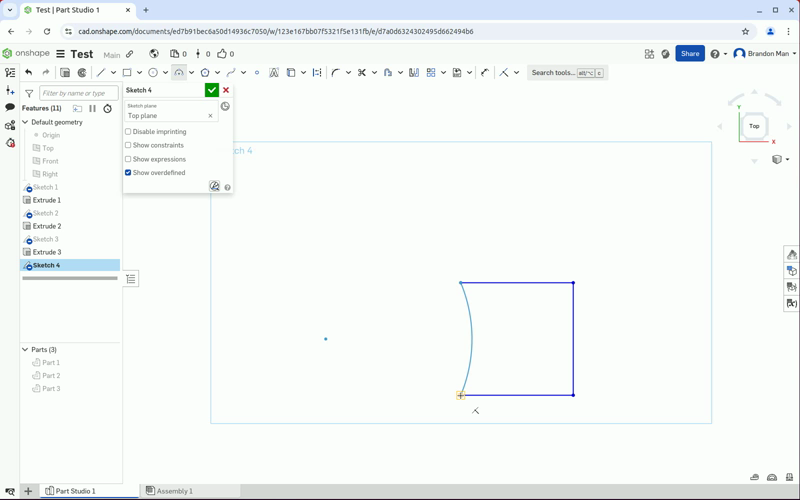
click(460, 395)
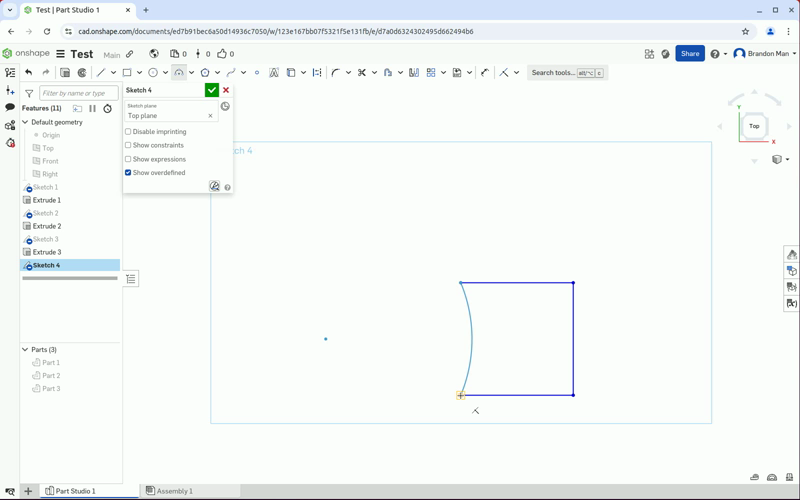
key_down(shift)
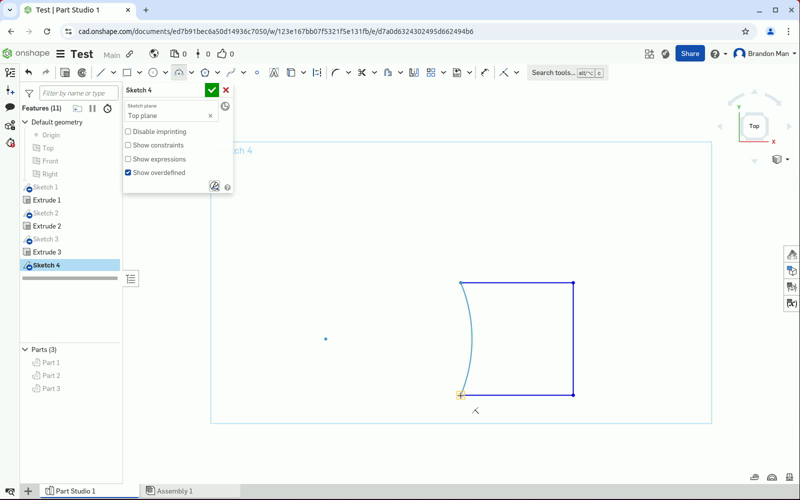
mouse_move(516, 339)
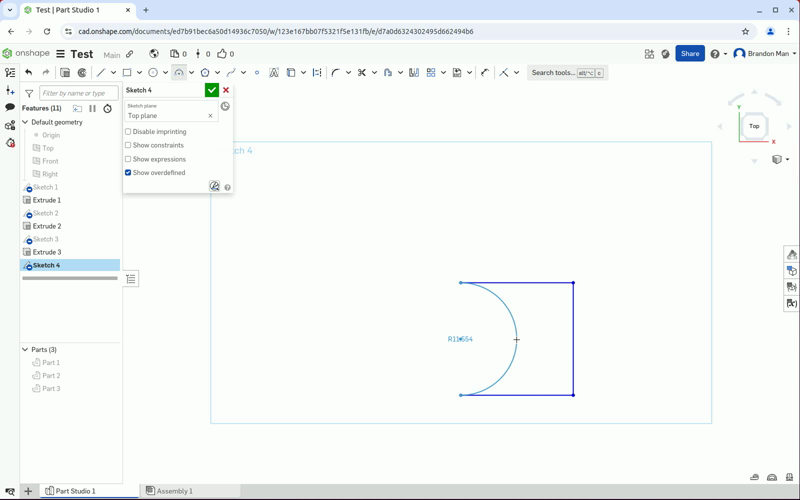
click(516, 339)
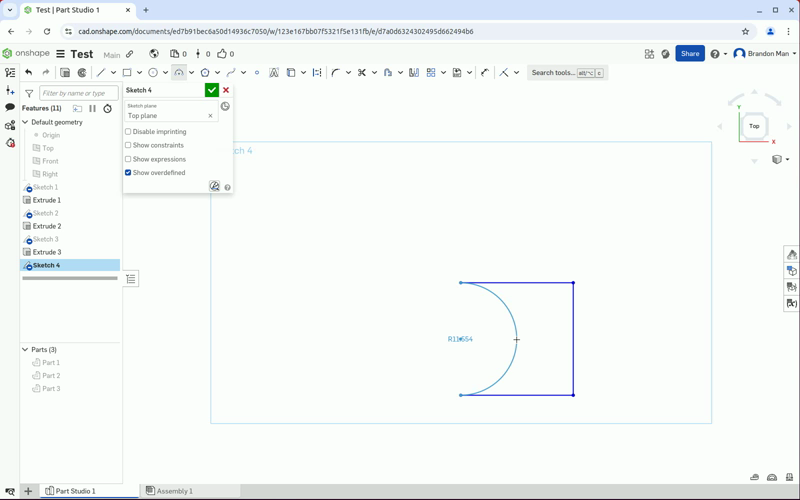
key_up(shift)
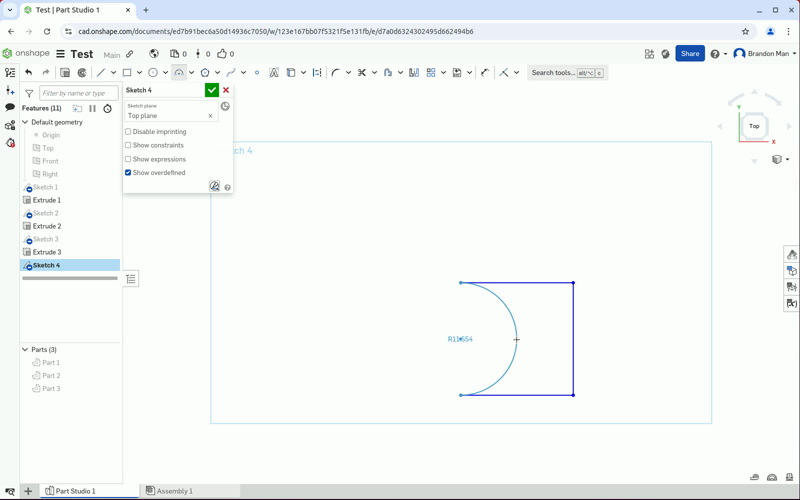
key(esc)
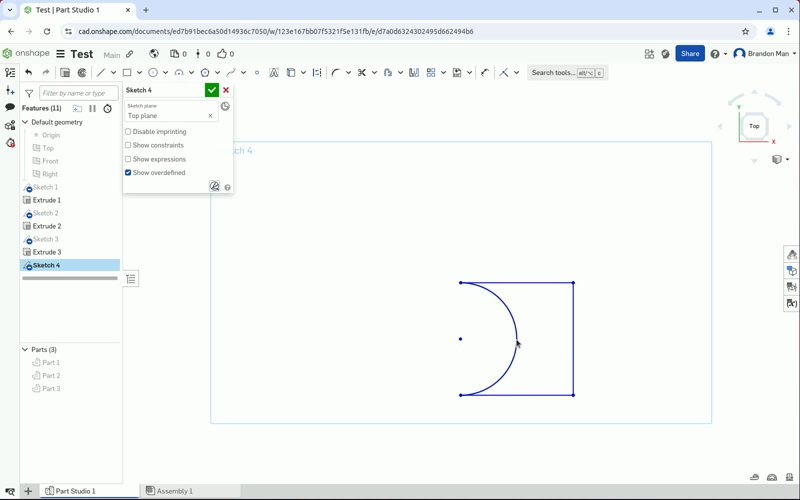
mouse_move(546, 365)
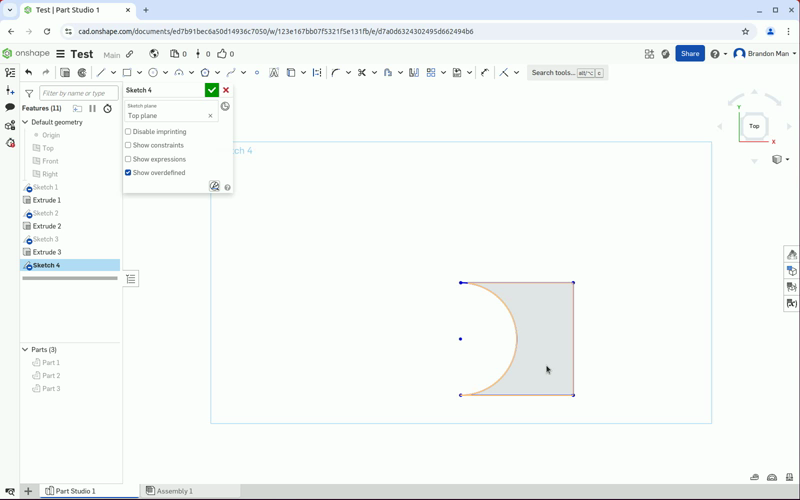
scroll(6)
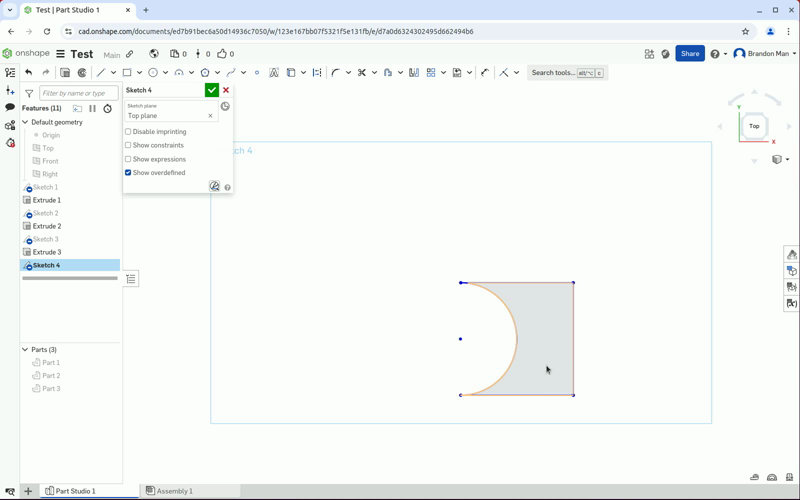
scroll(6)
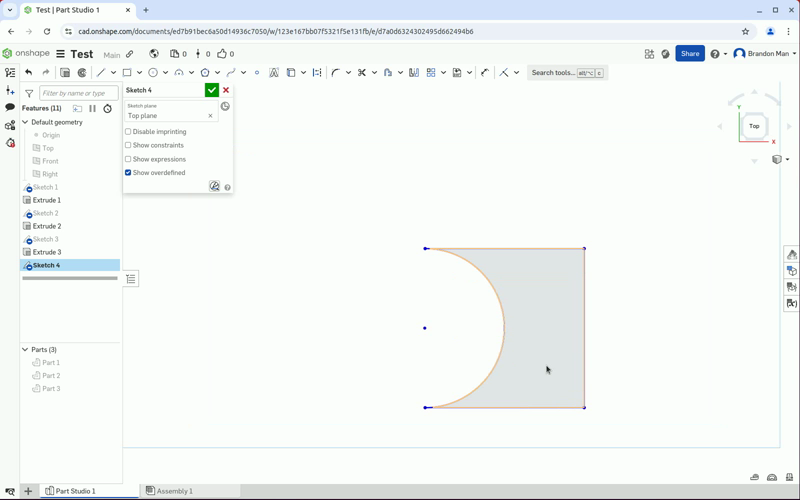
scroll(6)
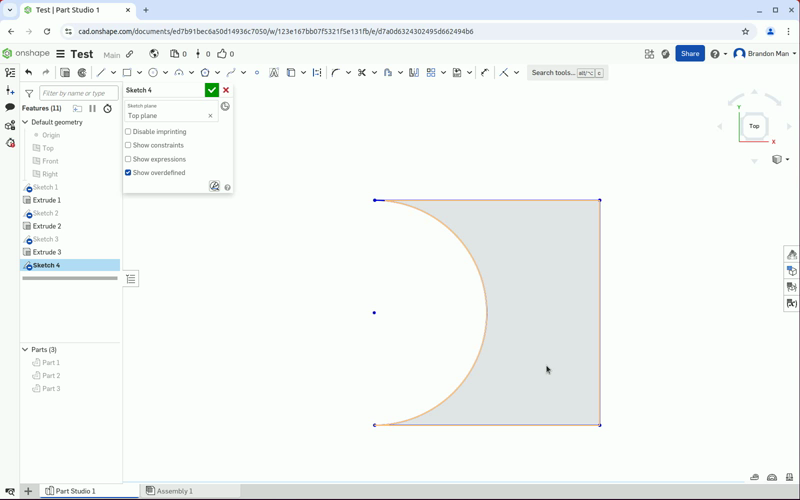
scroll(6)
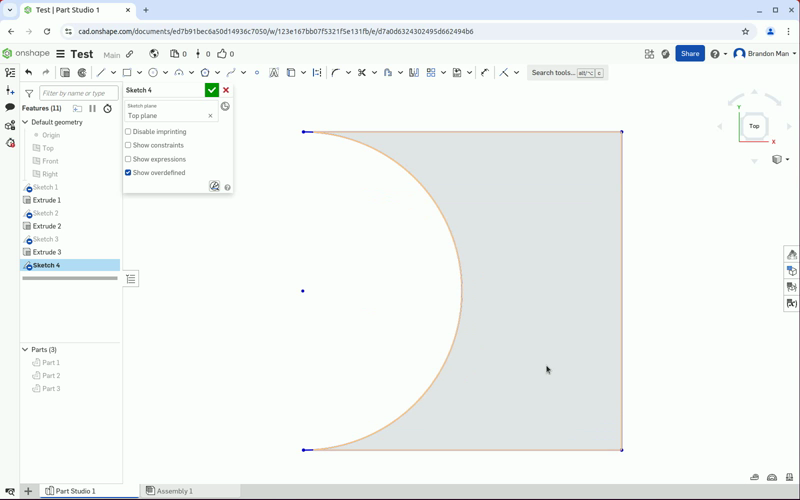
scroll(6)
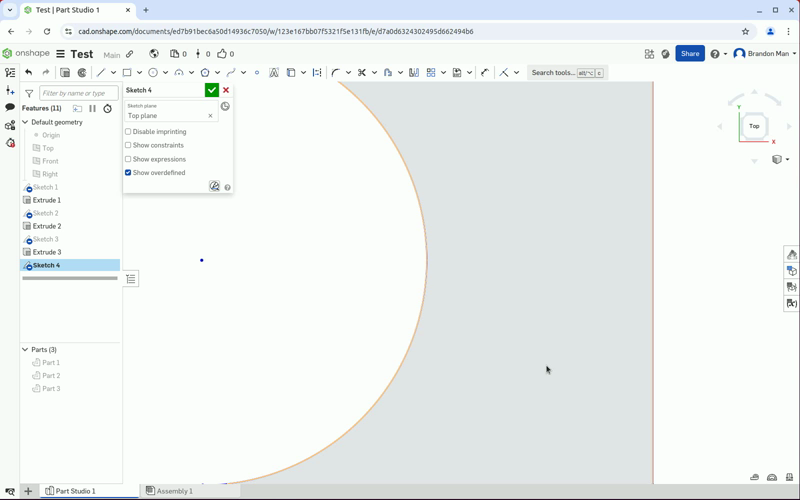
scroll(6)
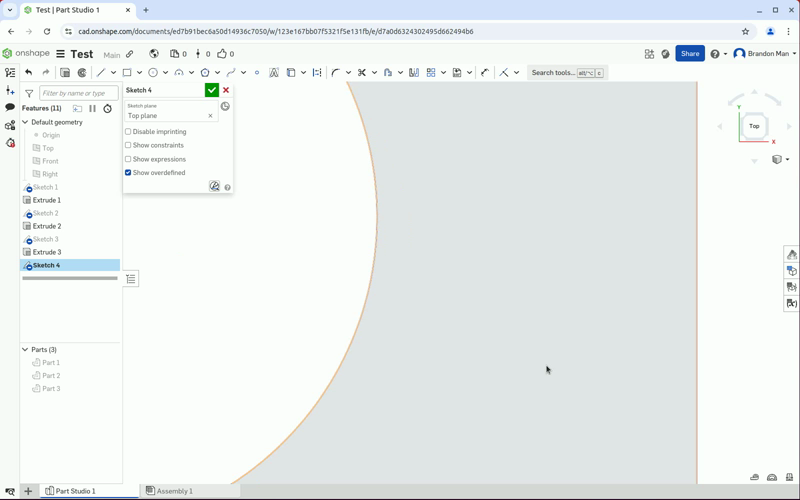
scroll(6)
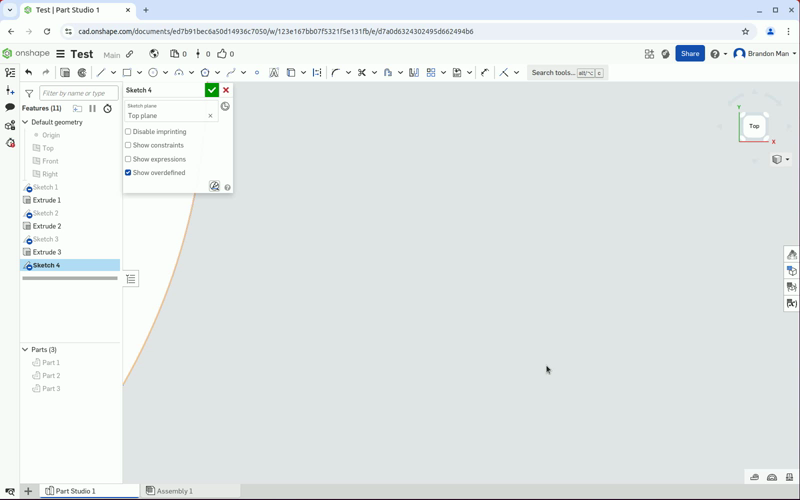
click(546, 365)
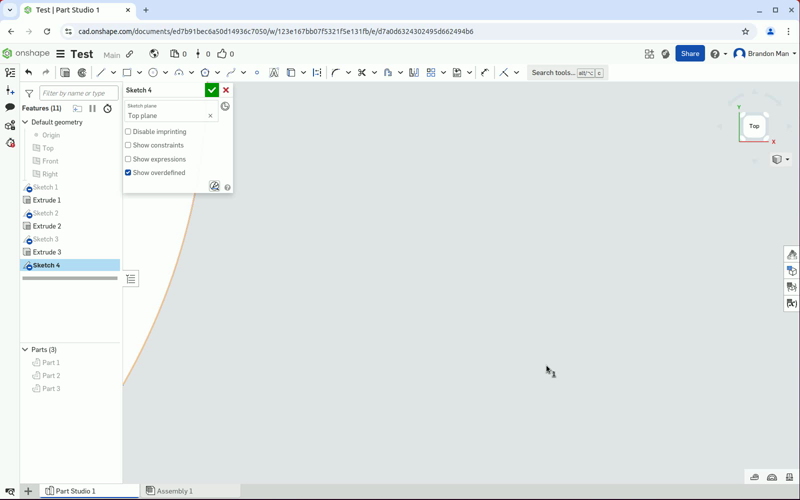
scroll(-6)
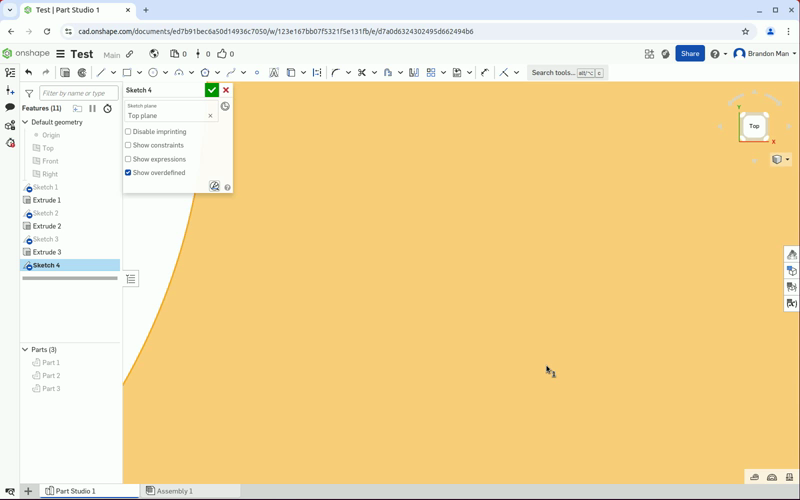
scroll(-6)
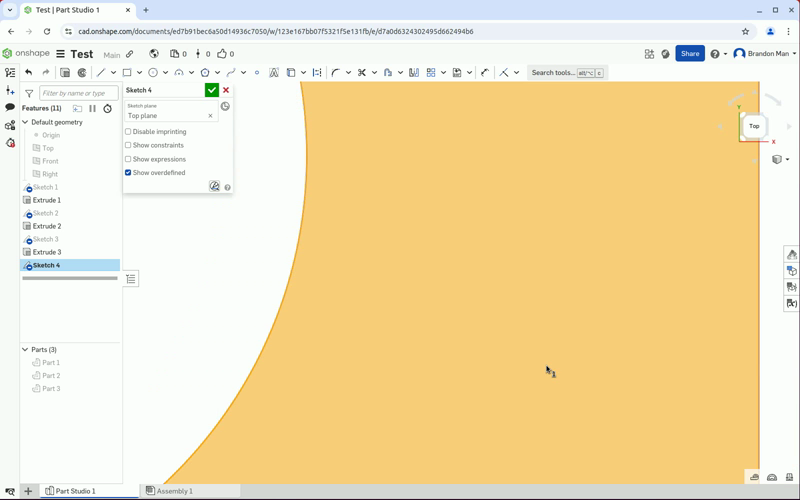
scroll(-6)
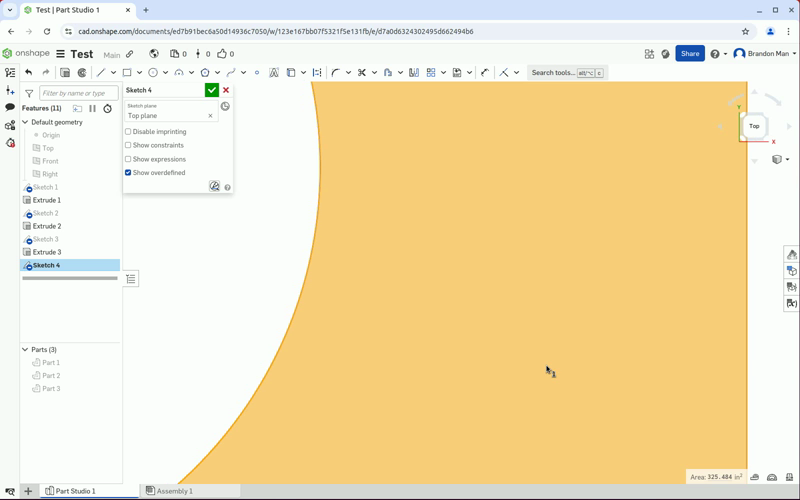
scroll(-6)
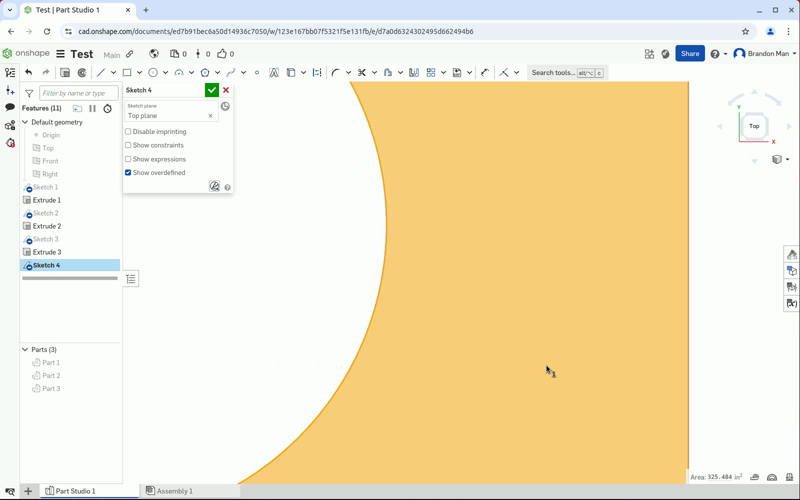
scroll(-6)
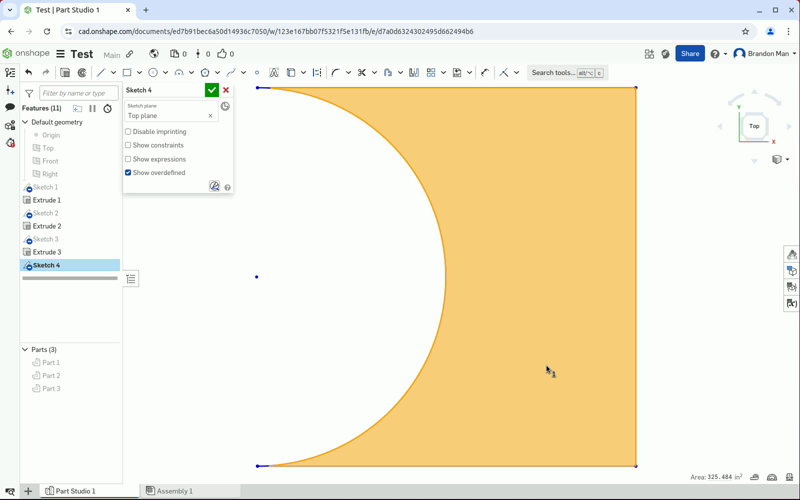
scroll(-6)
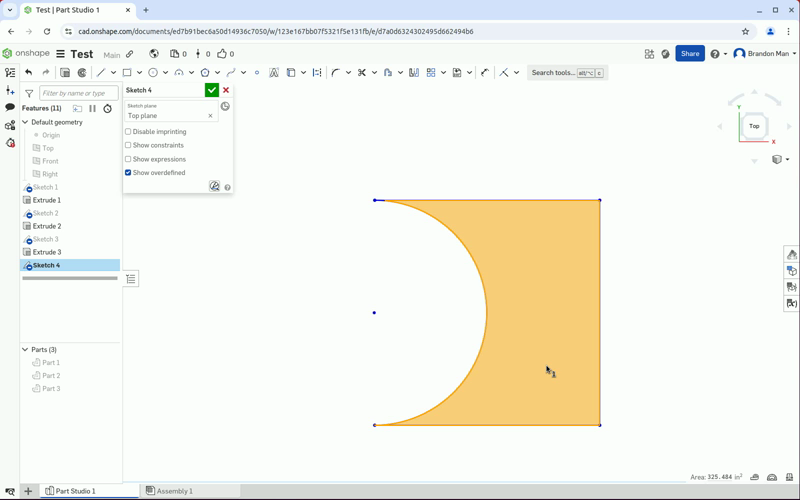
scroll(-6)
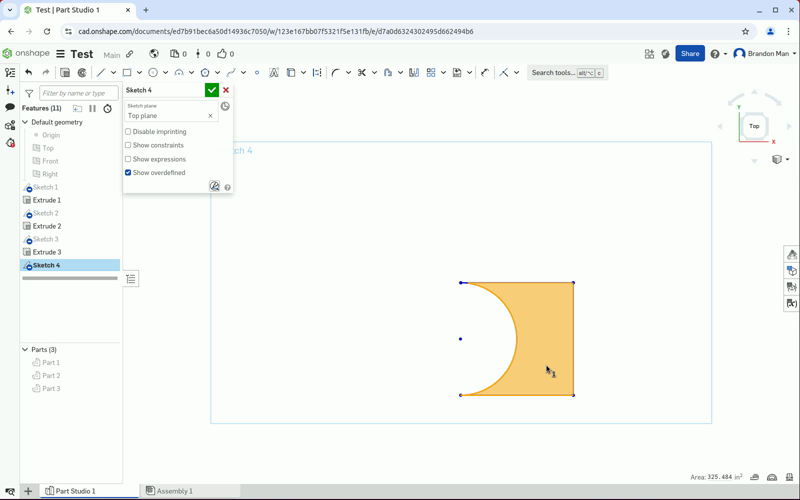
mouse_move(73, 352)
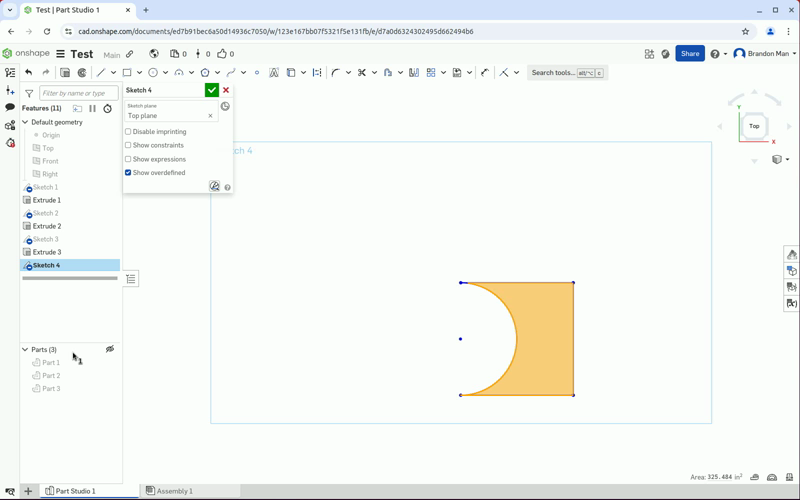
key(shift+y)
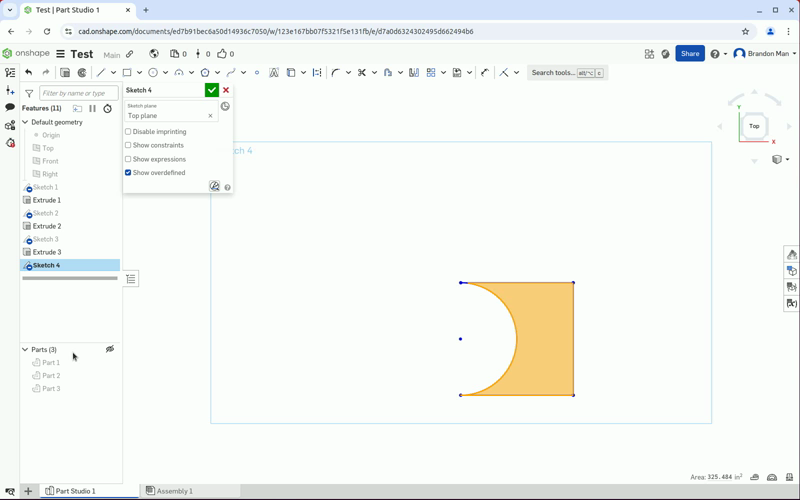
key(shift+e)
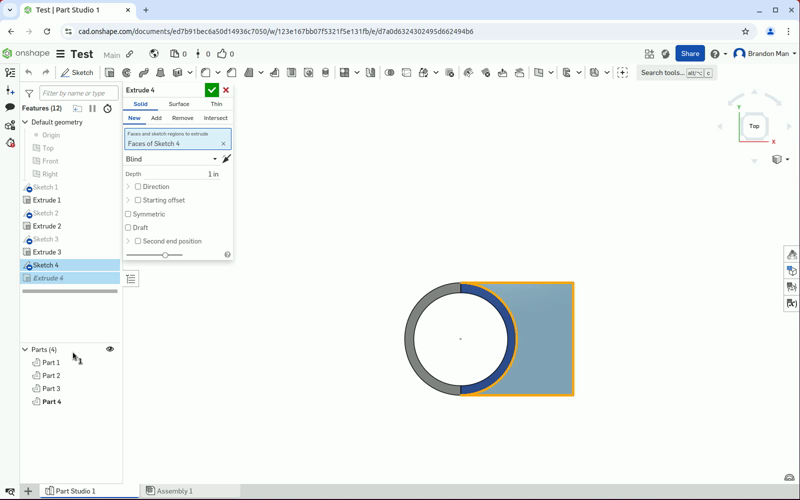
mouse_move(143, 106)
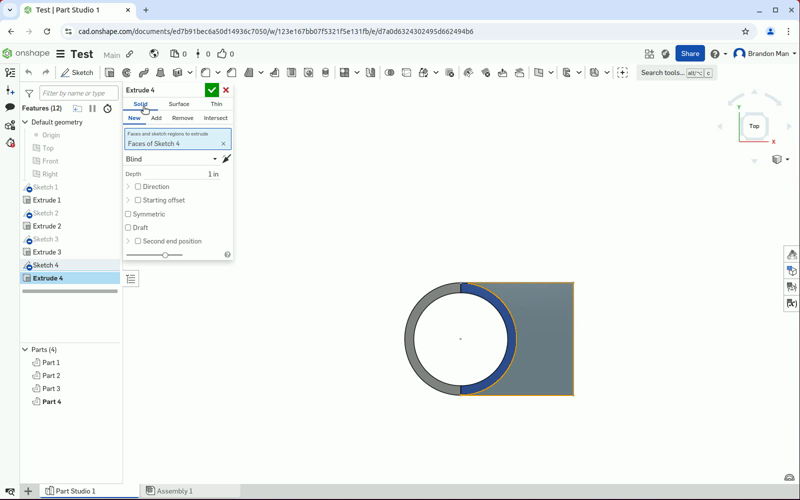
click(143, 106)
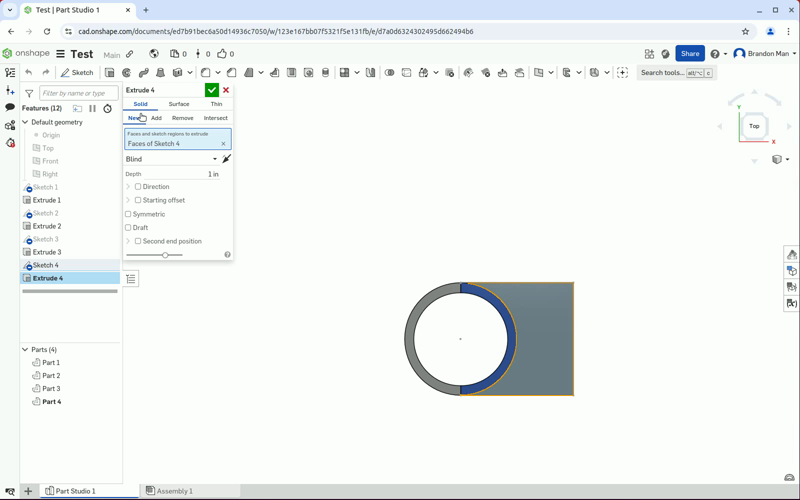
mouse_move(137, 120)
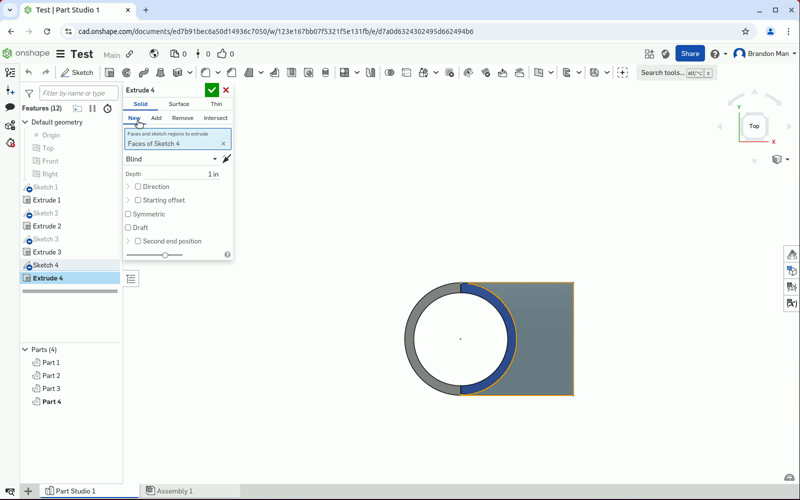
click(137, 120)
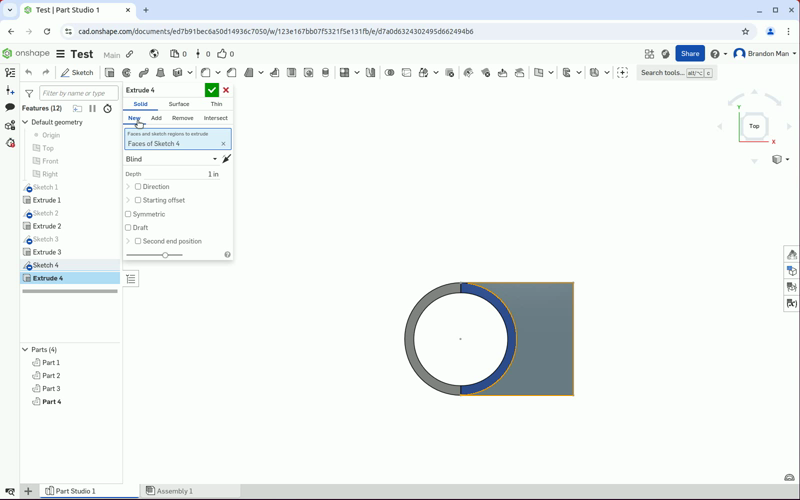
key(tab, 4)
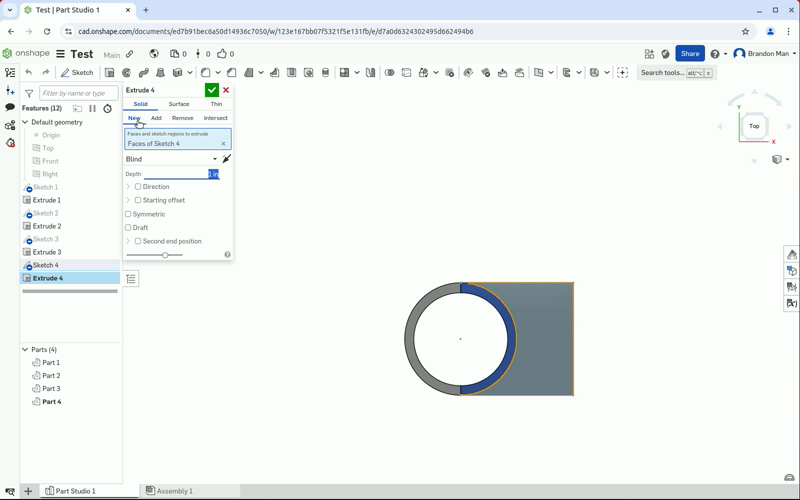
text(19.257)
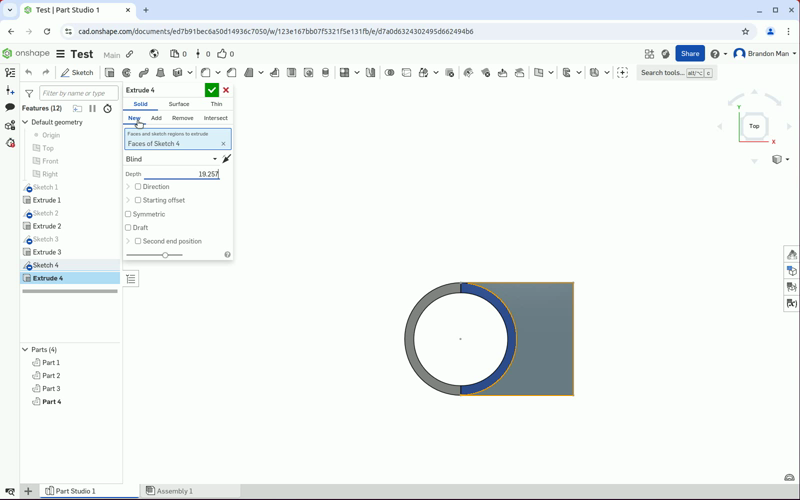
key(enter)
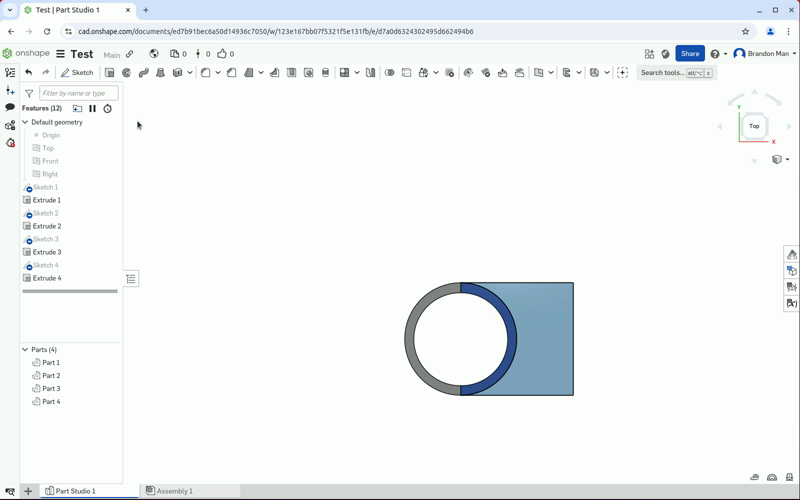
key(shift+h)
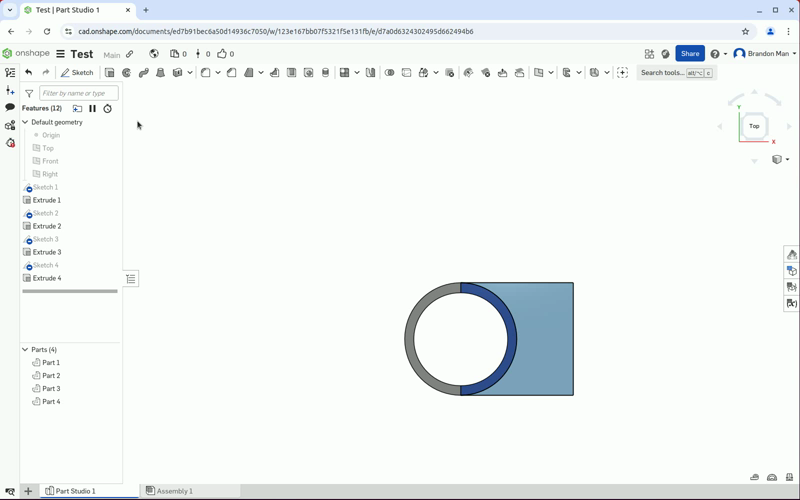
key(shift+h)
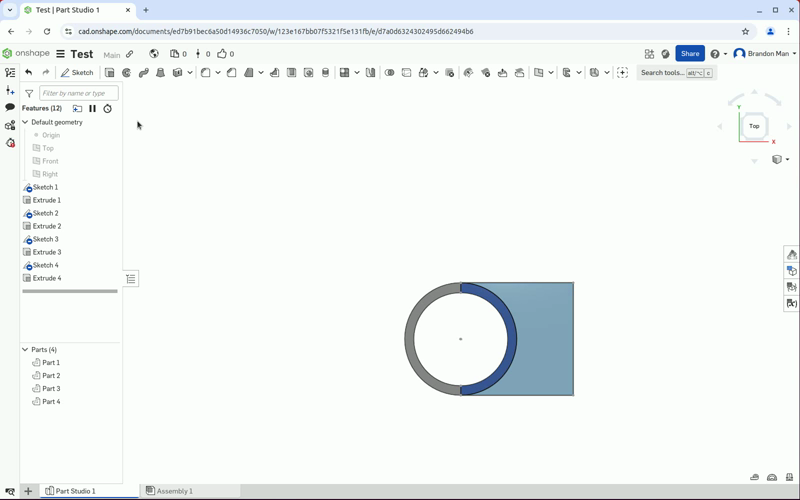
key(shift+7)
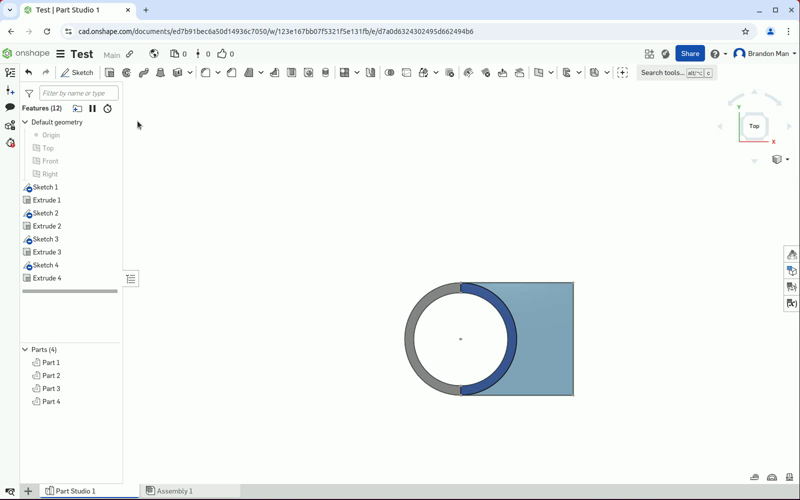
key(up, 3)
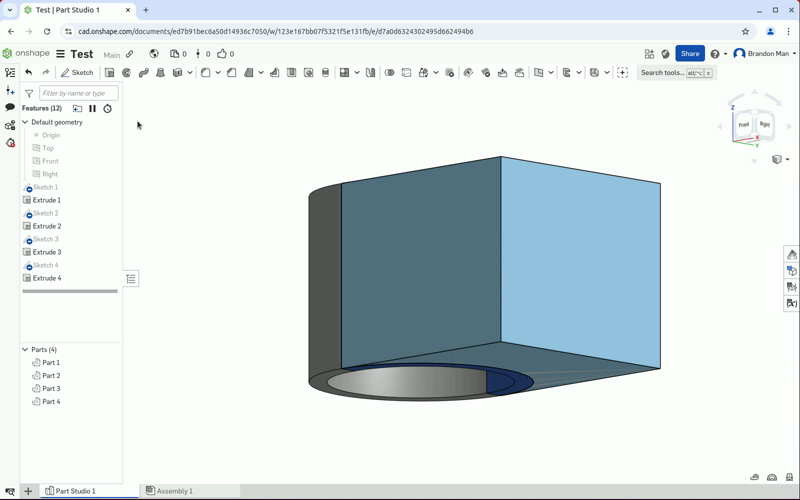
key(left, 3)
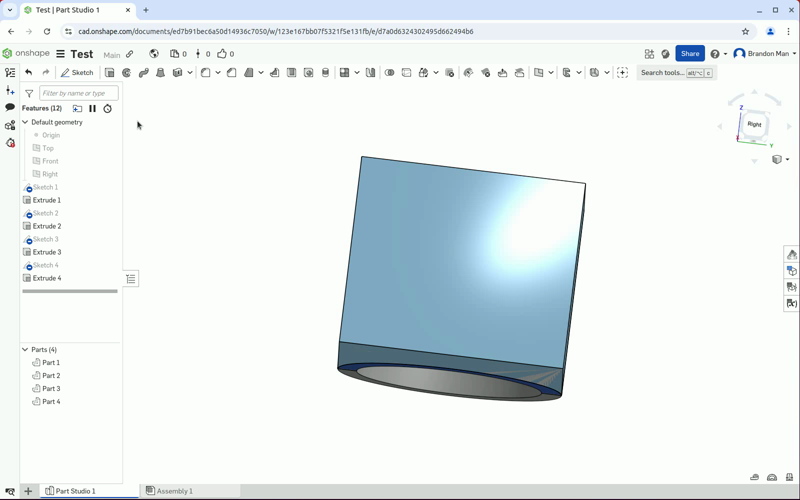
key(right, 3)
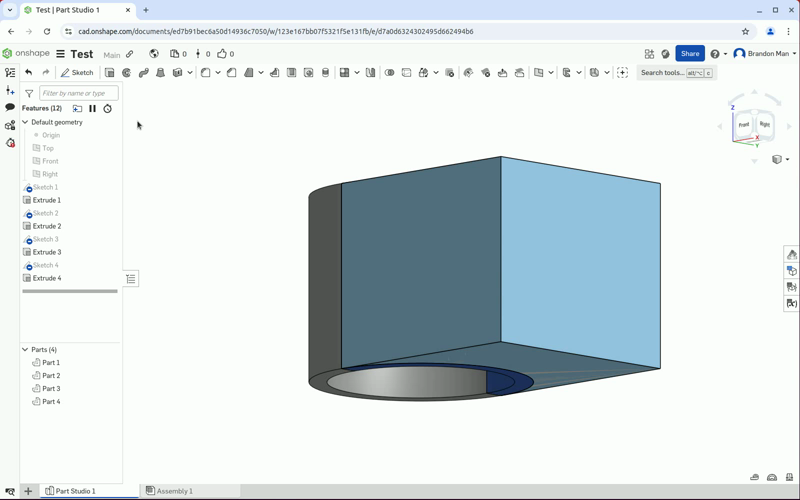
key(down, 3)
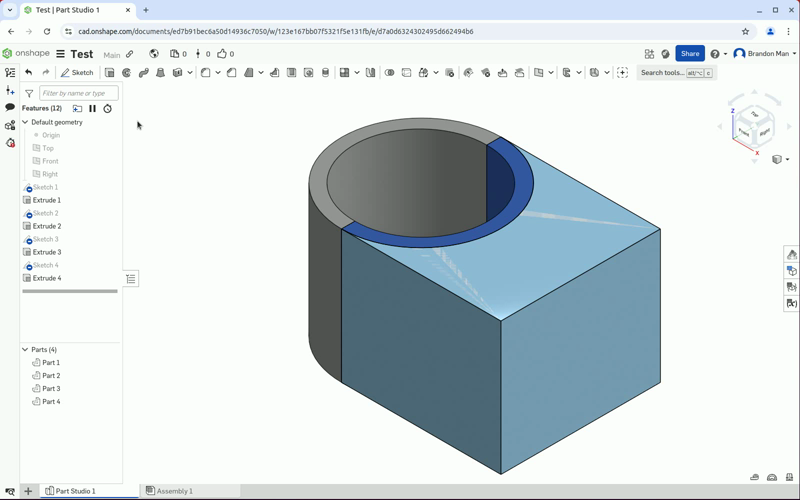
mouse_move(73, 189)
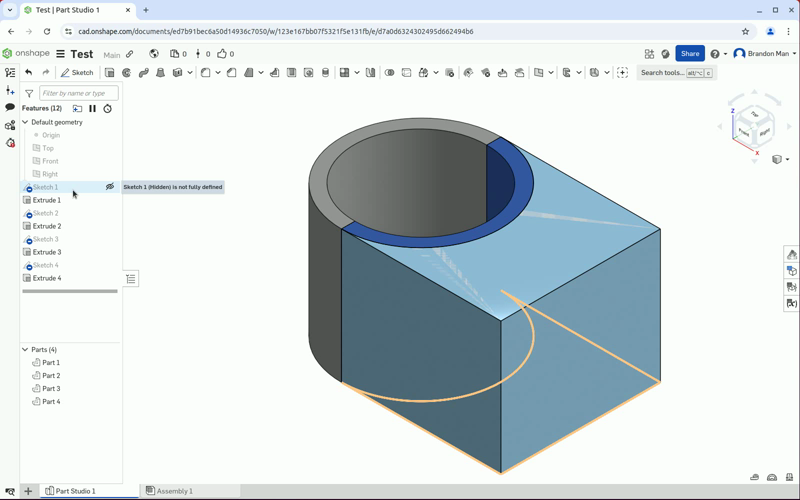
click(73, 189)